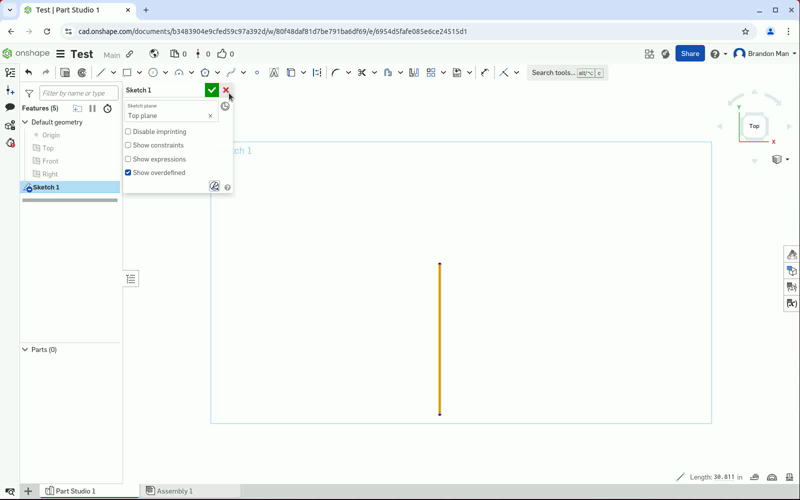
key(shift+h)
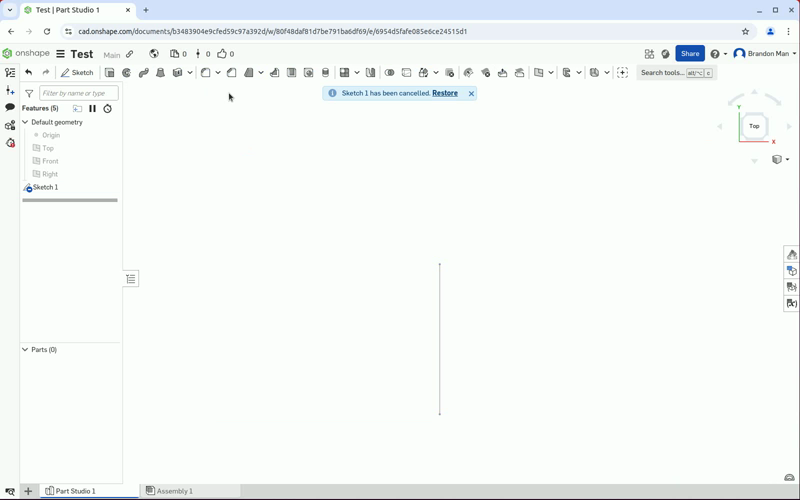
key(shift+s)
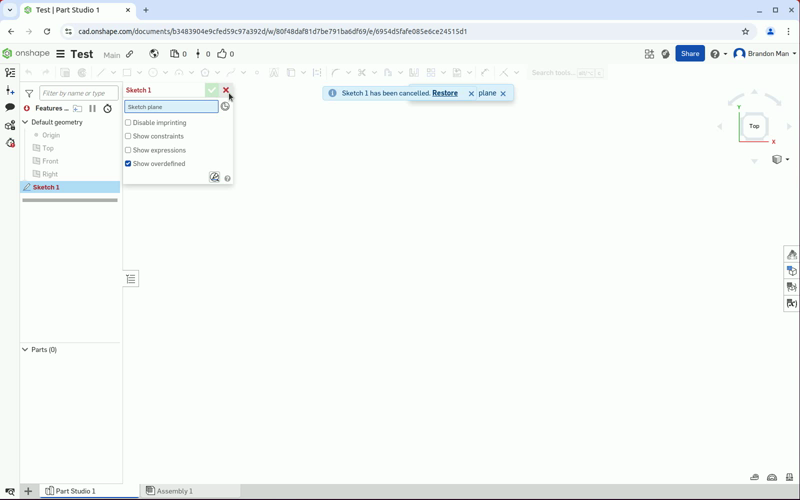
mouse_move(73, 150)
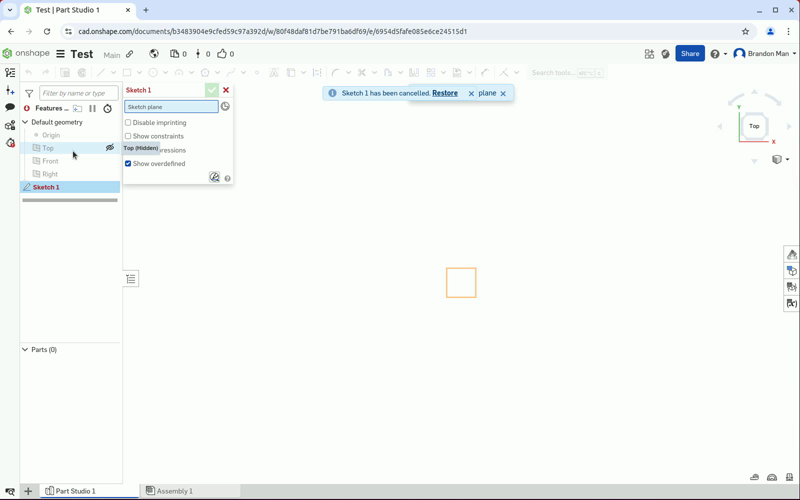
click(73, 150)
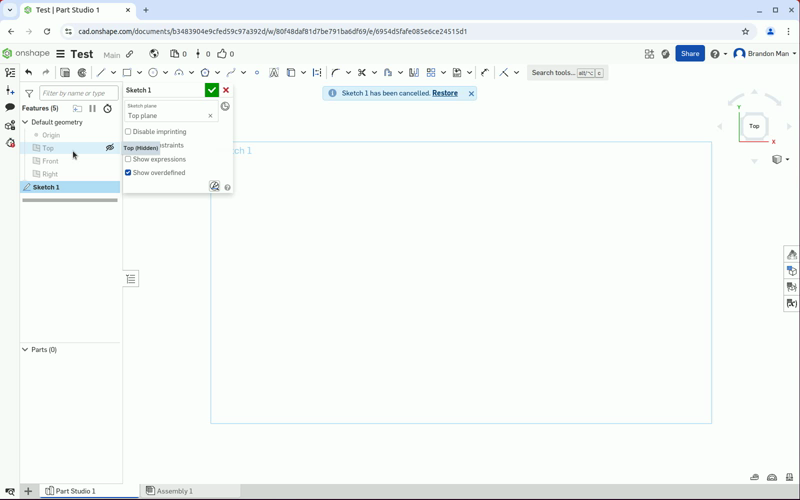
mouse_move(73, 352)
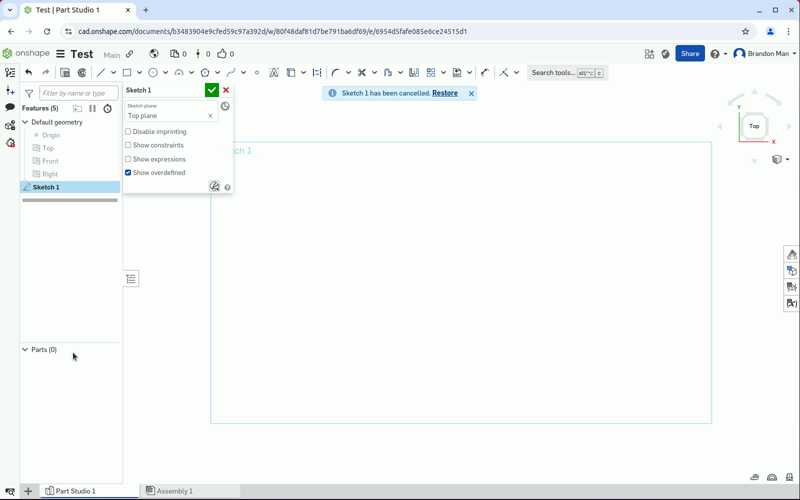
key(y)
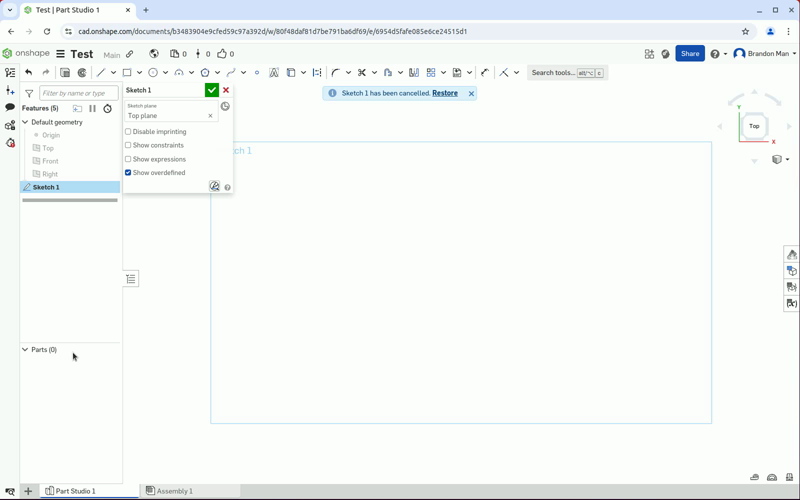
key(l)
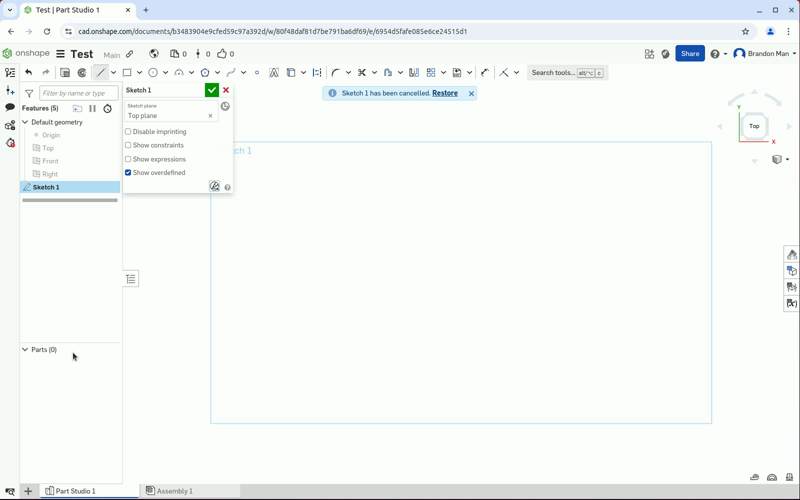
key_down(shift)
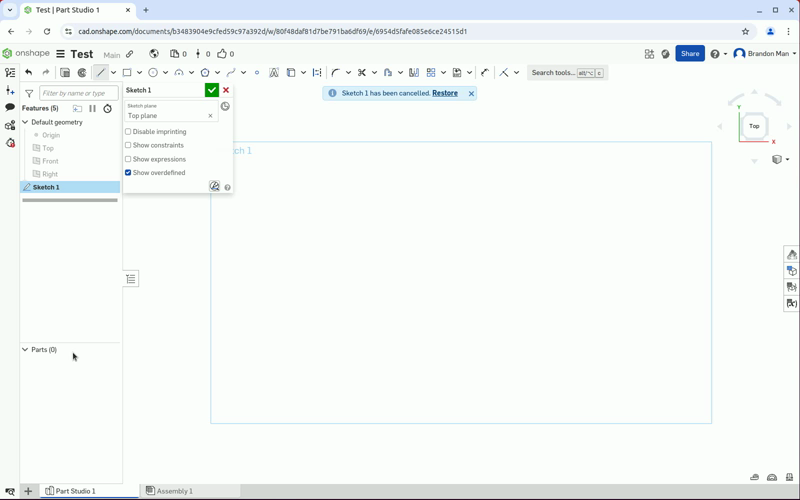
mouse_move(458, 285)
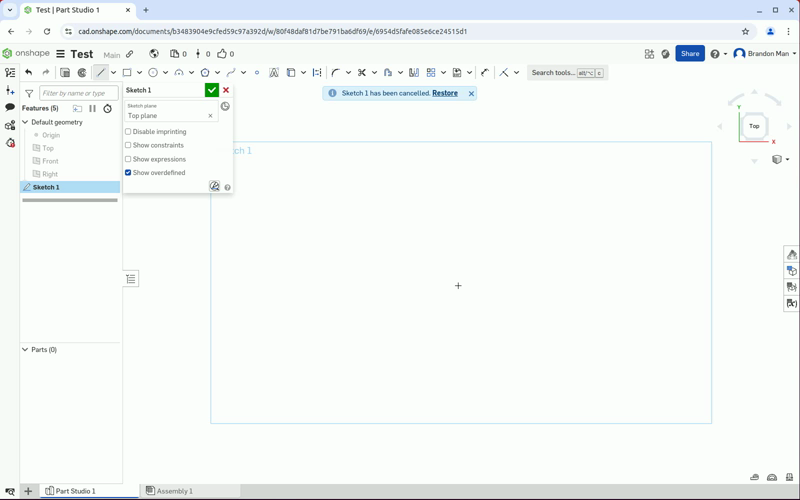
click(458, 285)
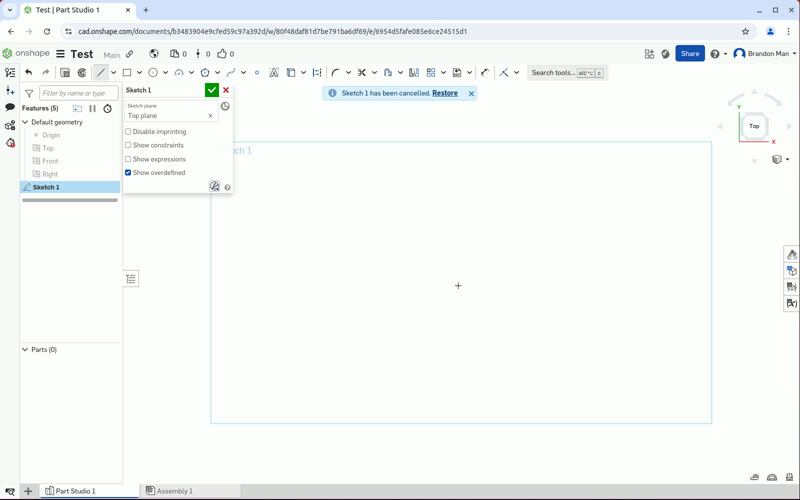
key_up(shift)
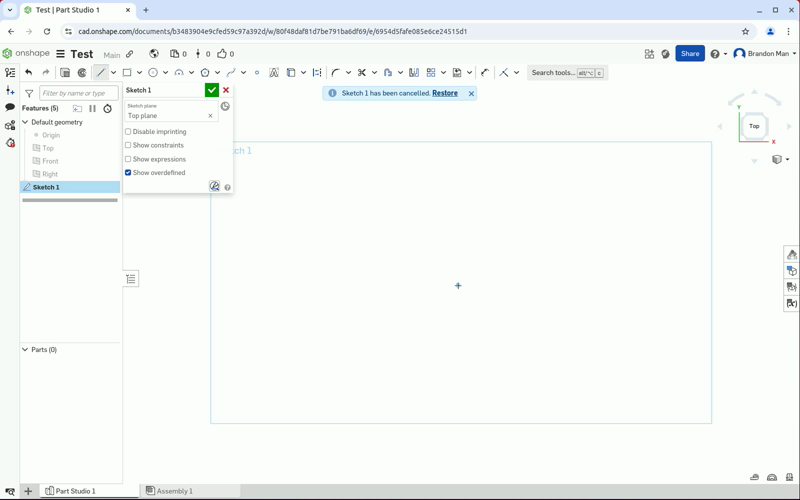
key_down(shift)
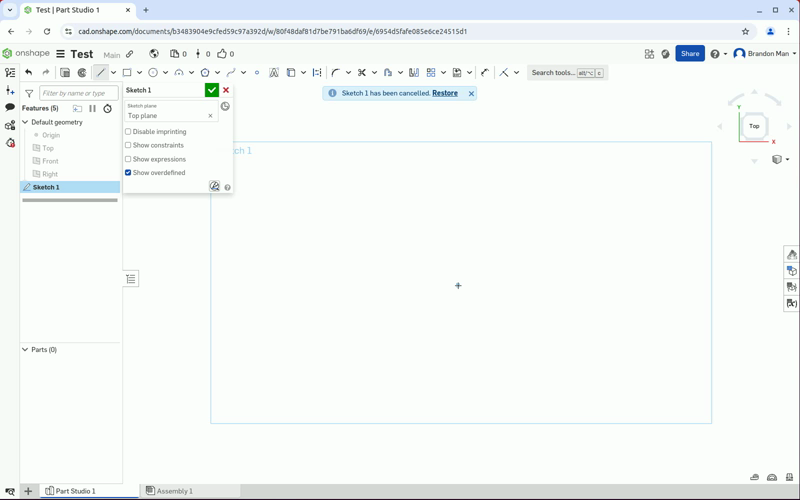
mouse_move(488, 285)
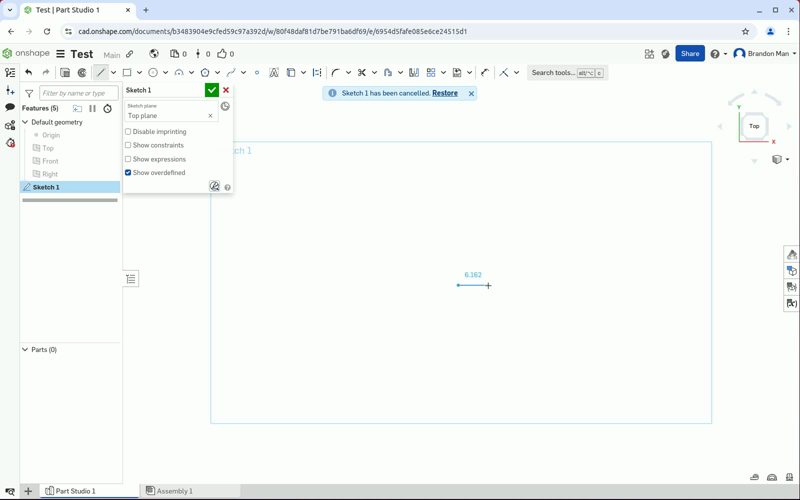
mouse_move(465, 285)
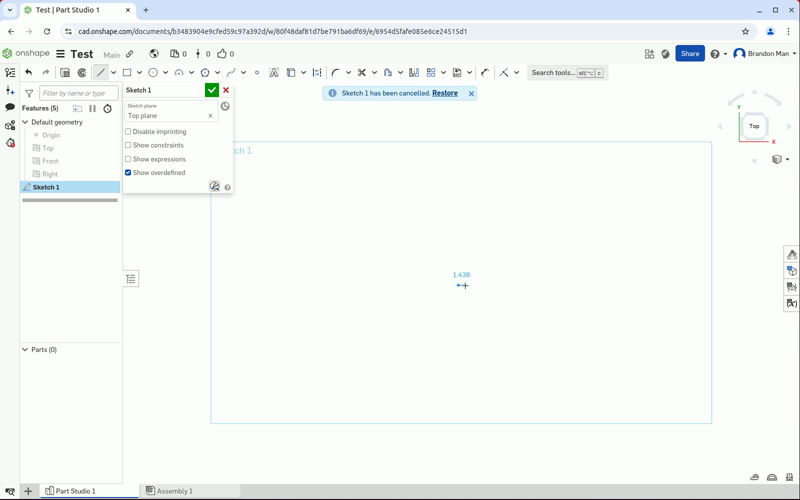
scroll(6)
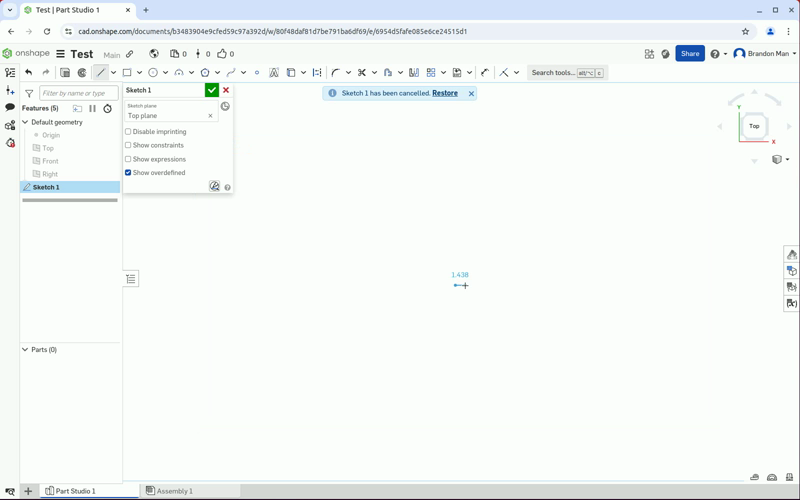
scroll(6)
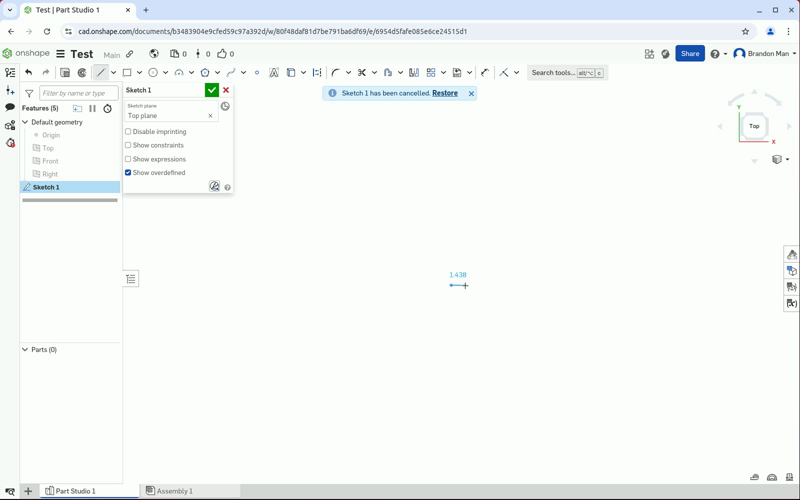
scroll(6)
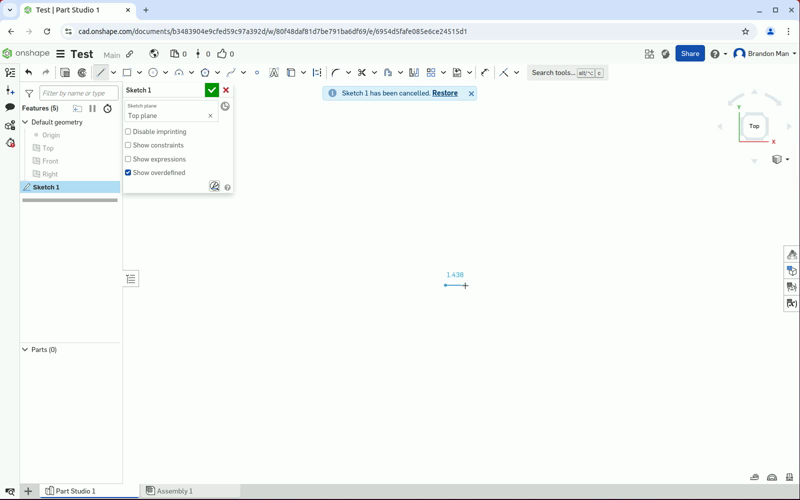
scroll(6)
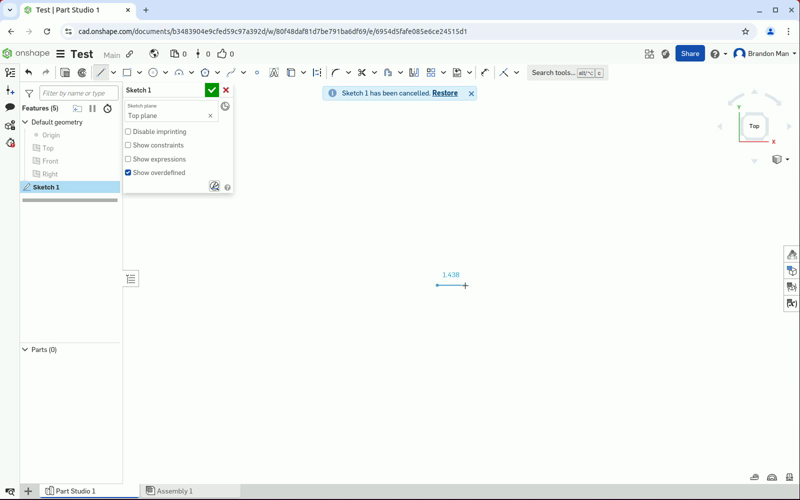
scroll(6)
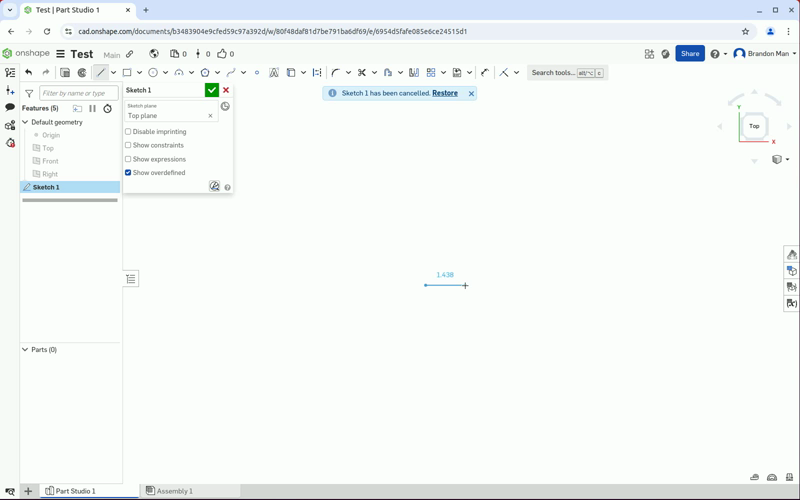
scroll(6)
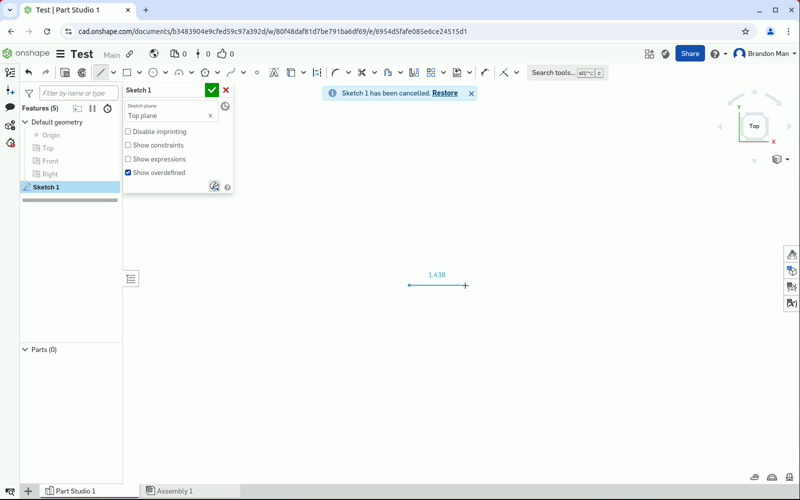
scroll(6)
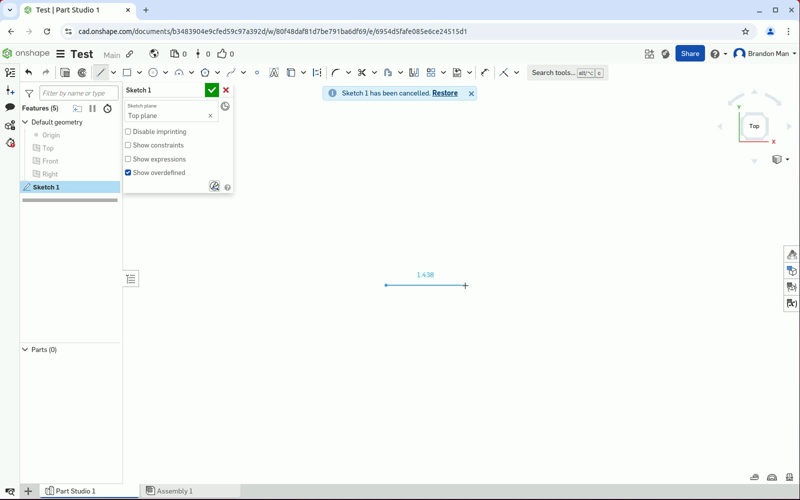
click(465, 285)
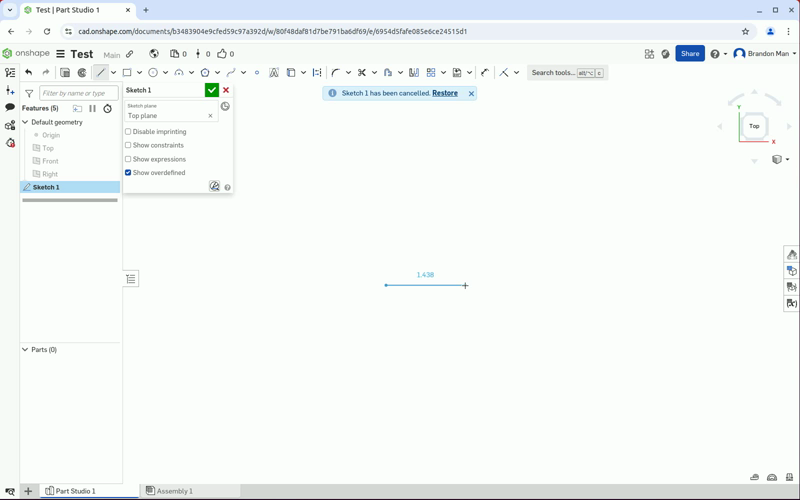
scroll(-6)
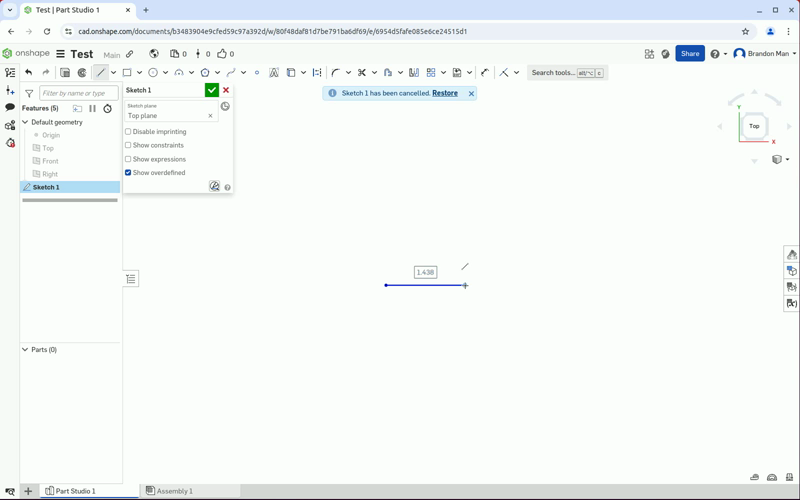
scroll(-6)
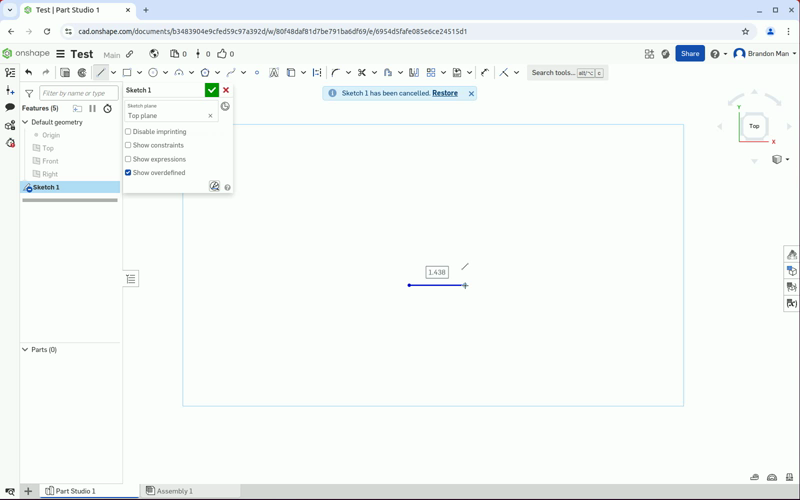
scroll(-6)
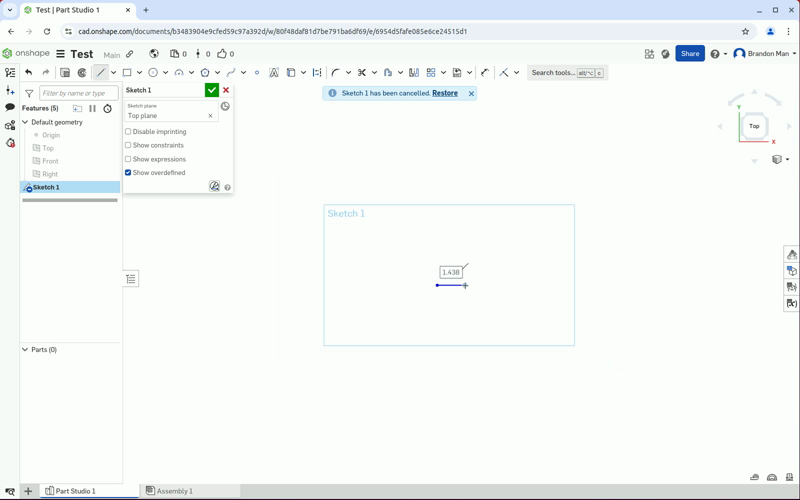
scroll(-6)
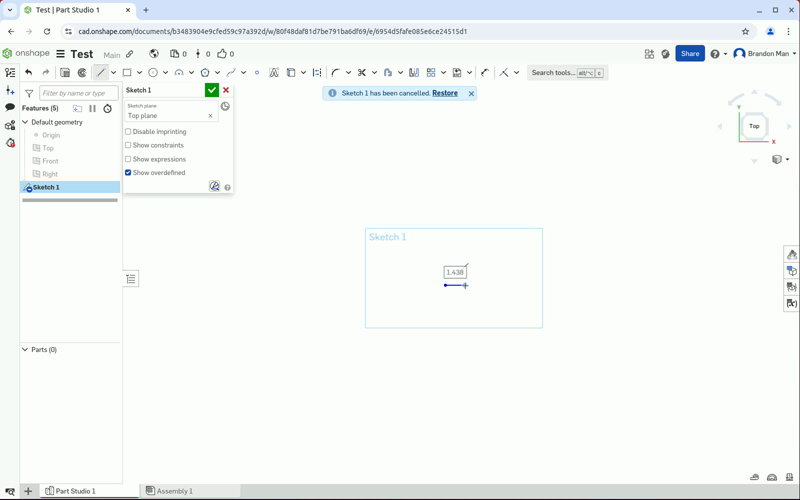
scroll(-6)
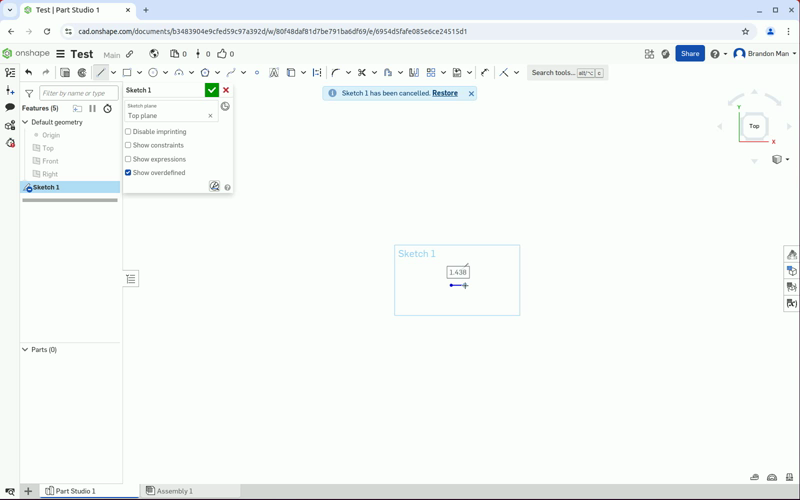
scroll(-6)
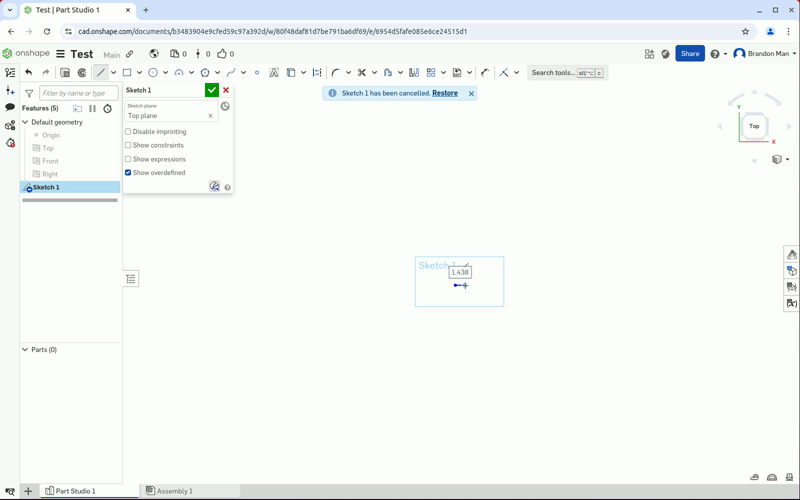
scroll(-6)
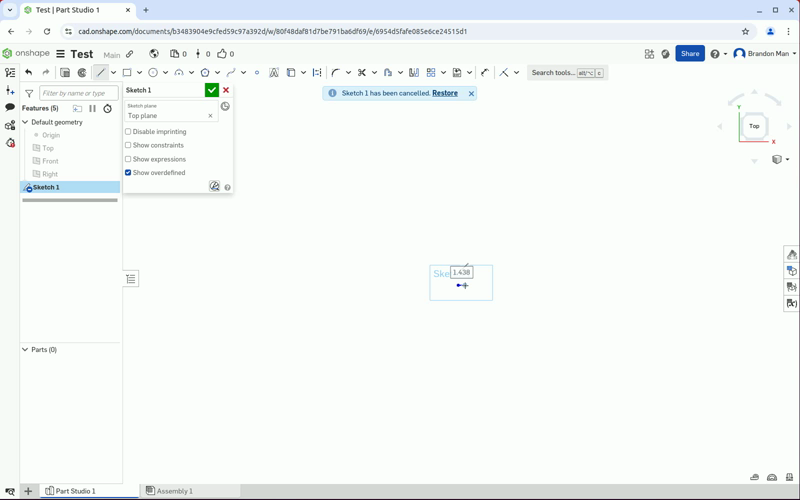
key_up(shift)
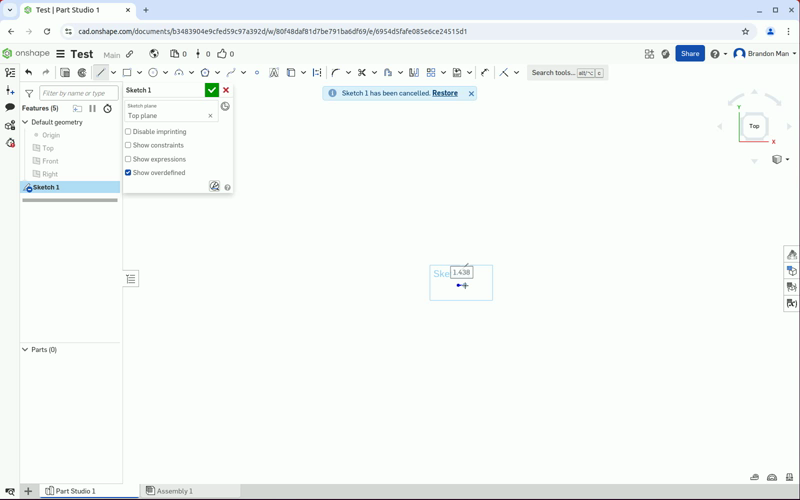
key_down(shift)
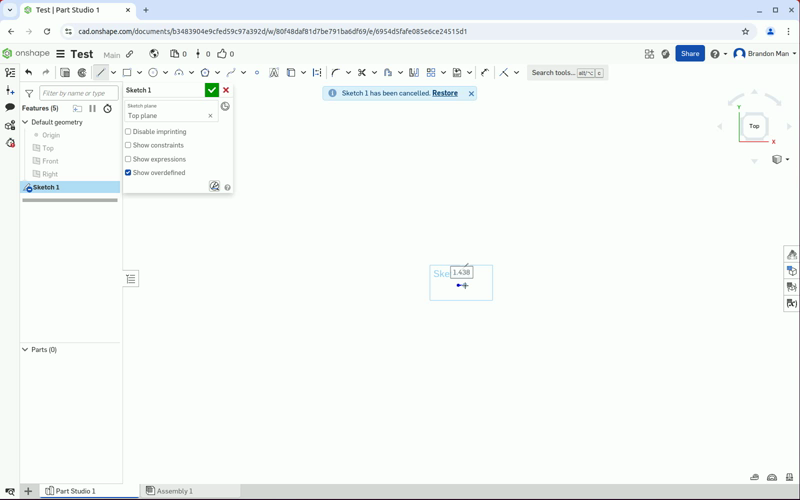
mouse_move(495, 285)
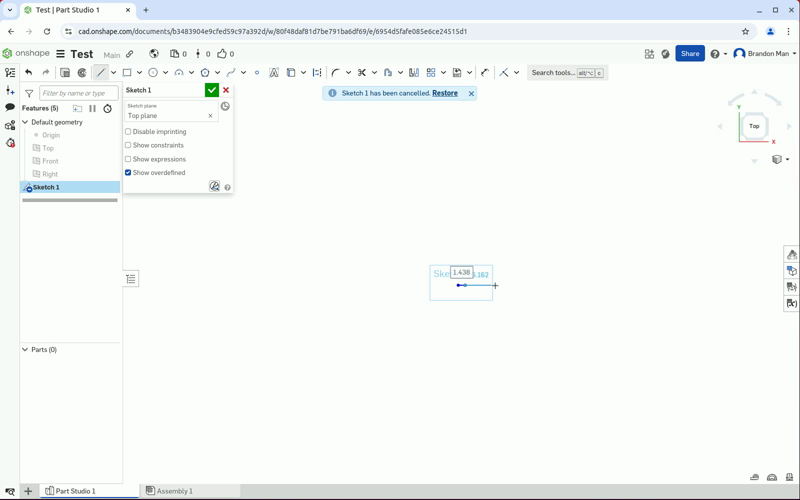
mouse_move(465, 278)
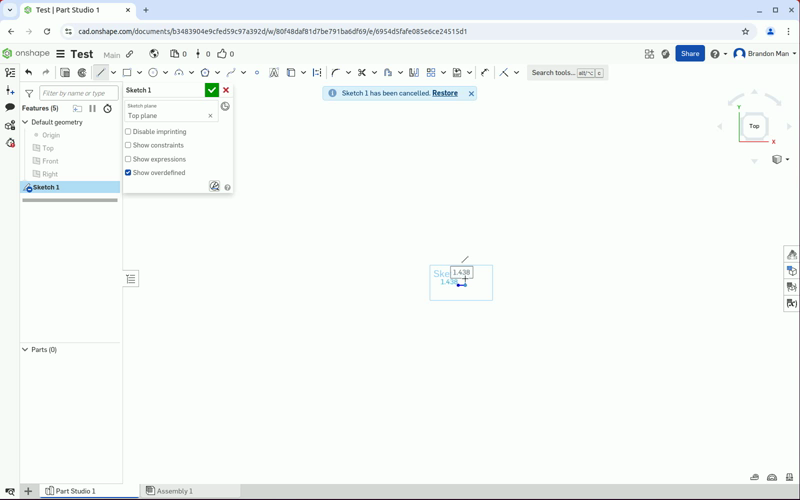
scroll(6)
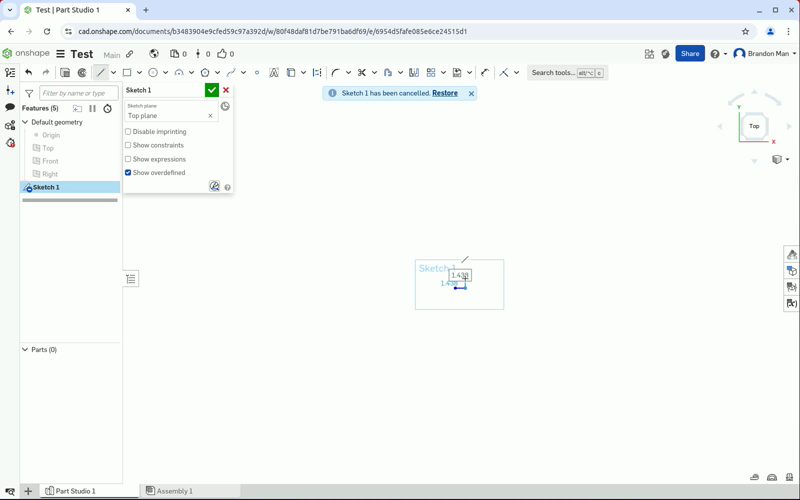
scroll(6)
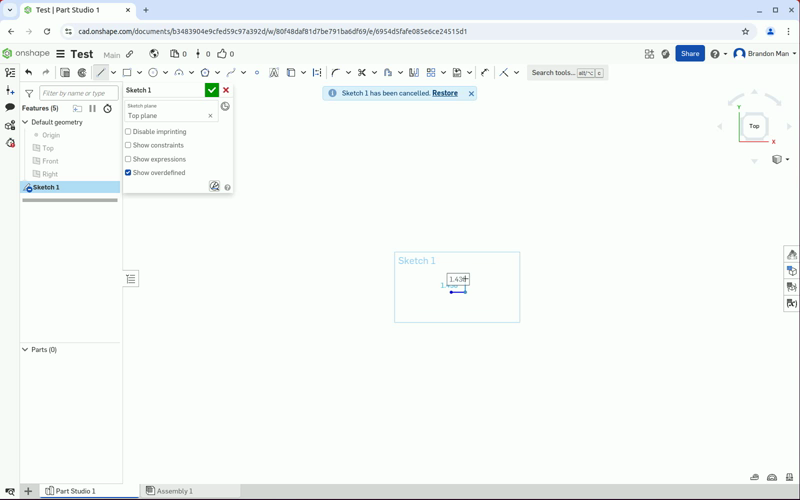
scroll(6)
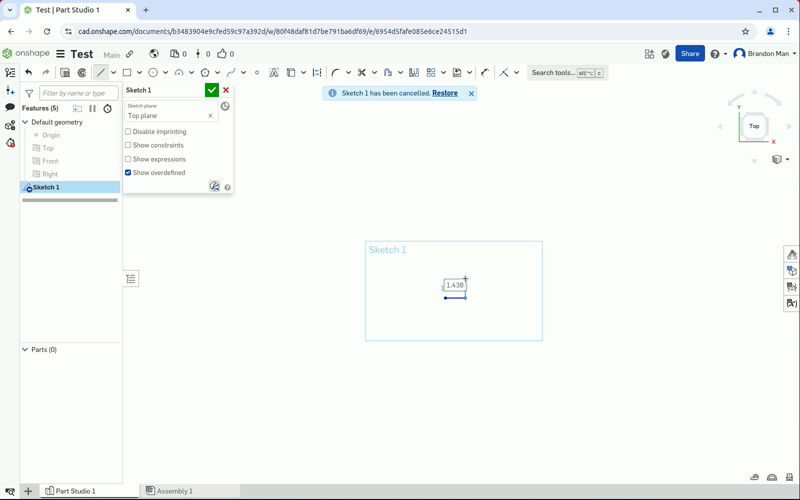
scroll(6)
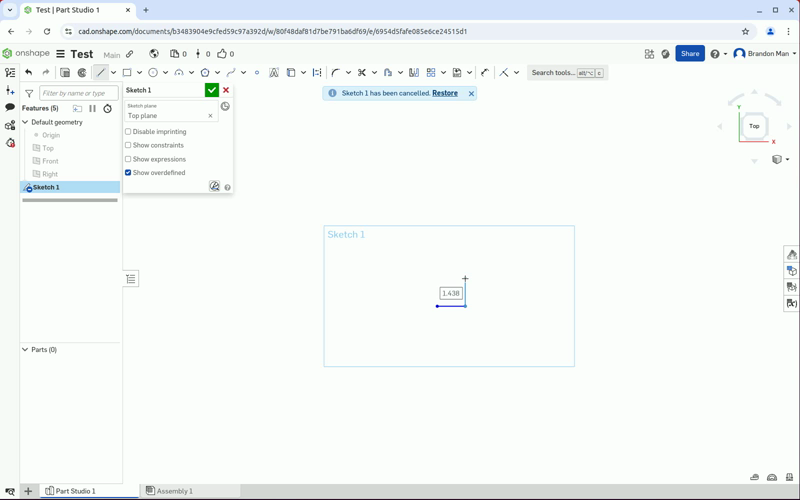
scroll(6)
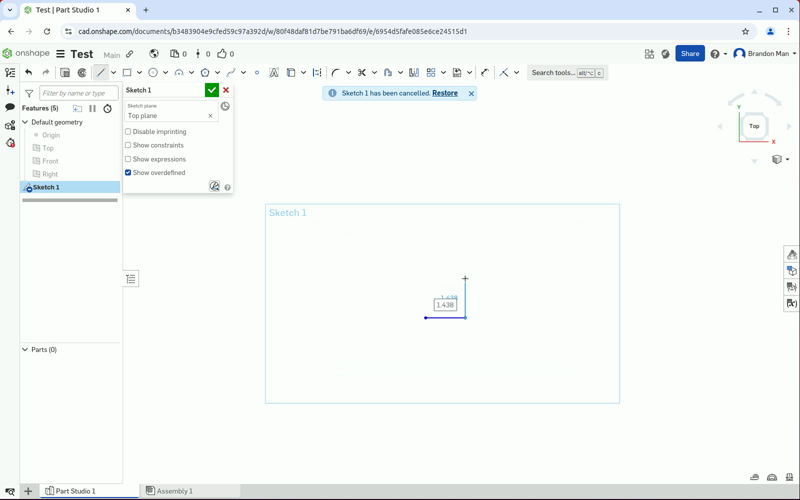
scroll(6)
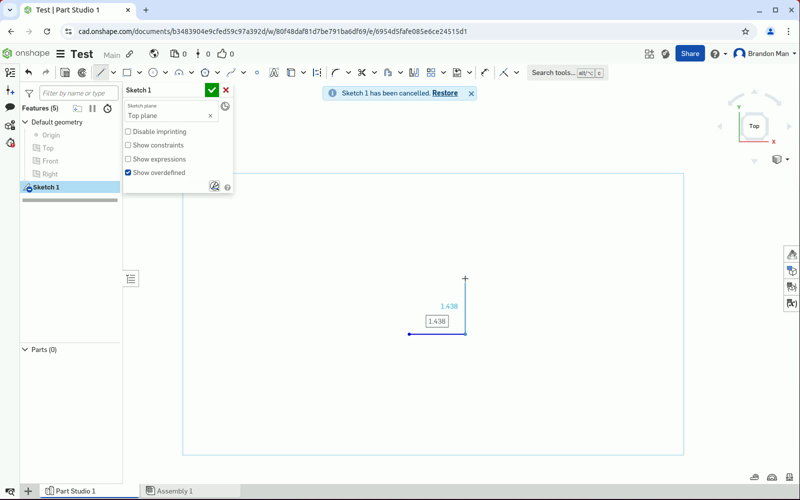
scroll(6)
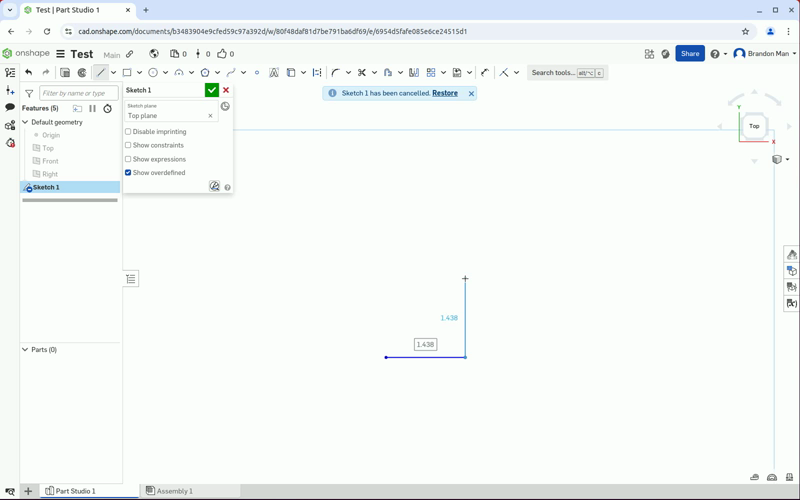
click(465, 278)
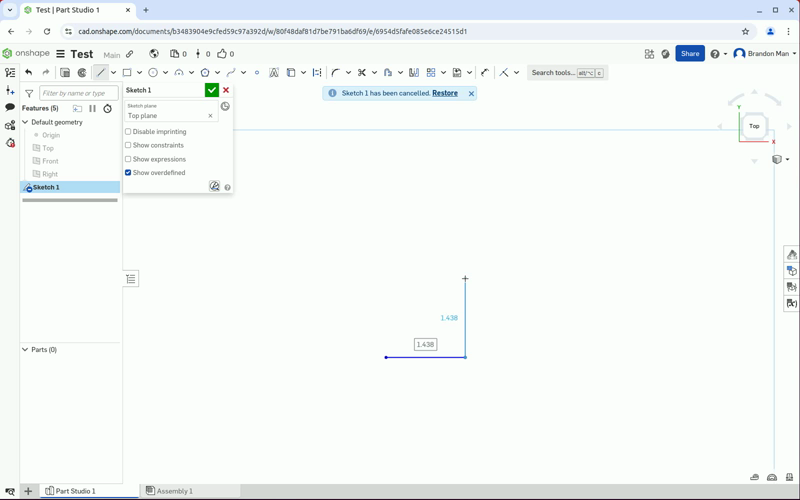
scroll(-6)
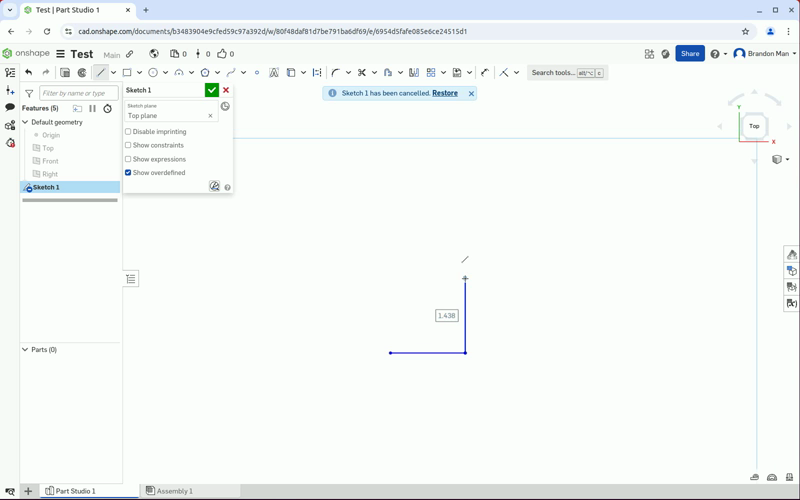
scroll(-6)
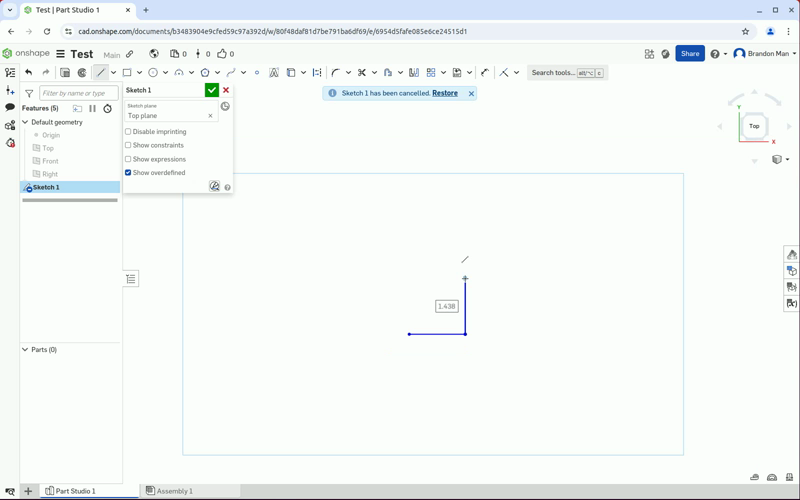
scroll(-6)
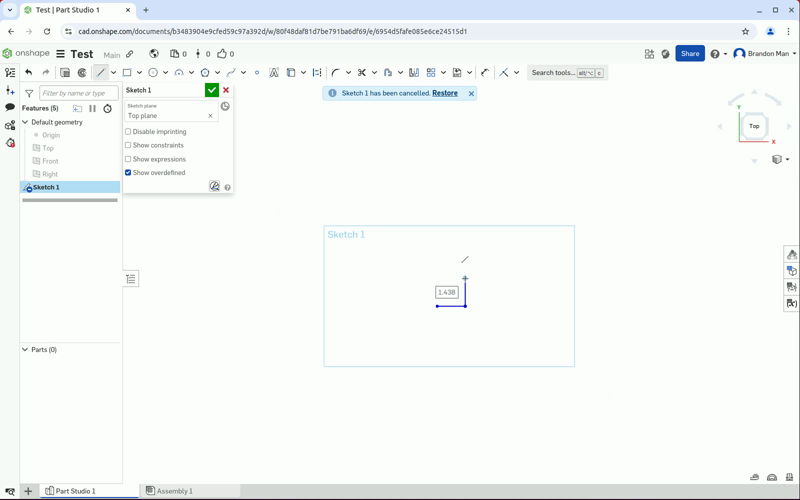
scroll(-6)
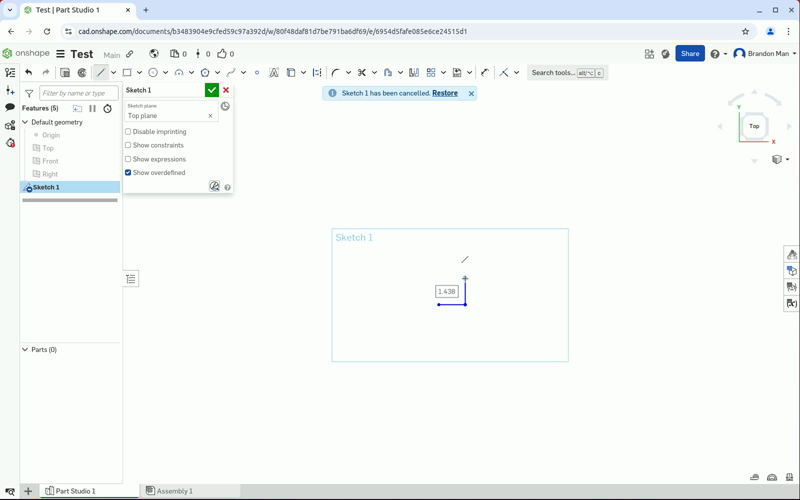
scroll(-6)
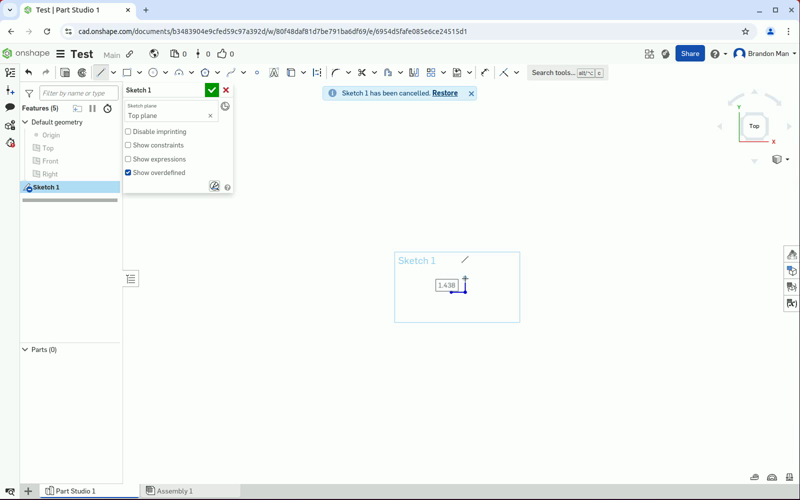
scroll(-6)
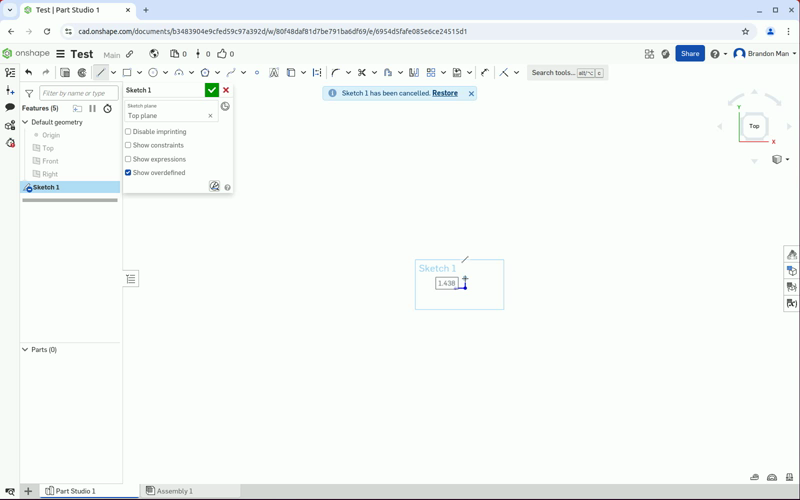
scroll(-6)
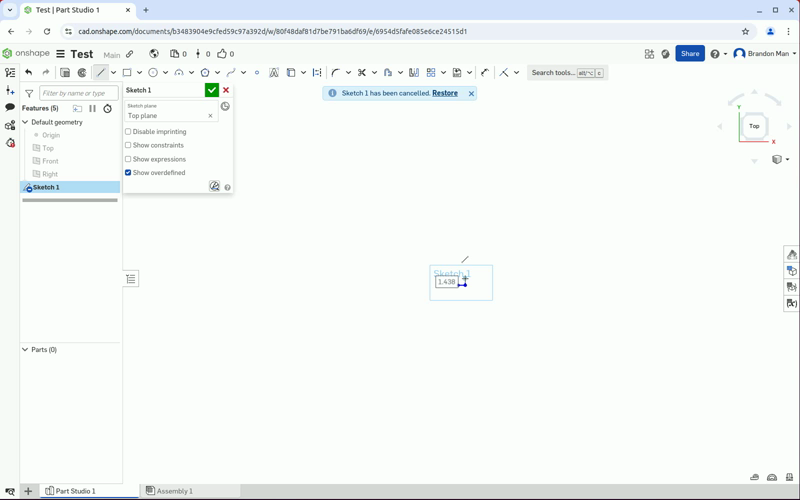
key_up(shift)
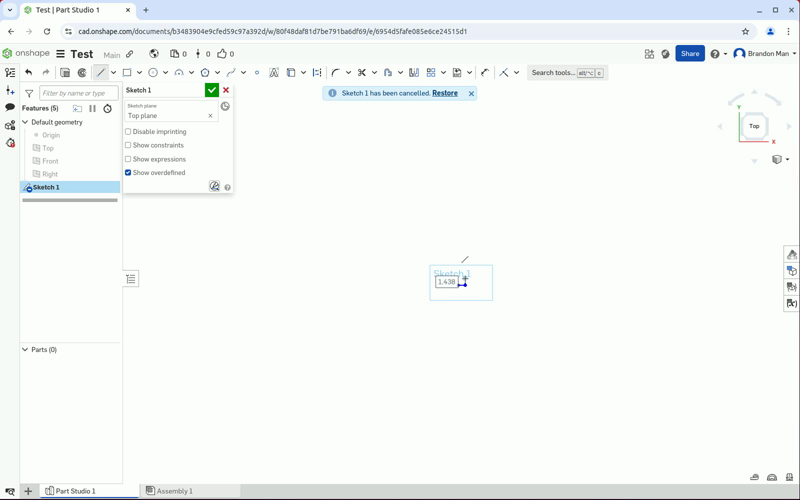
key_down(shift)
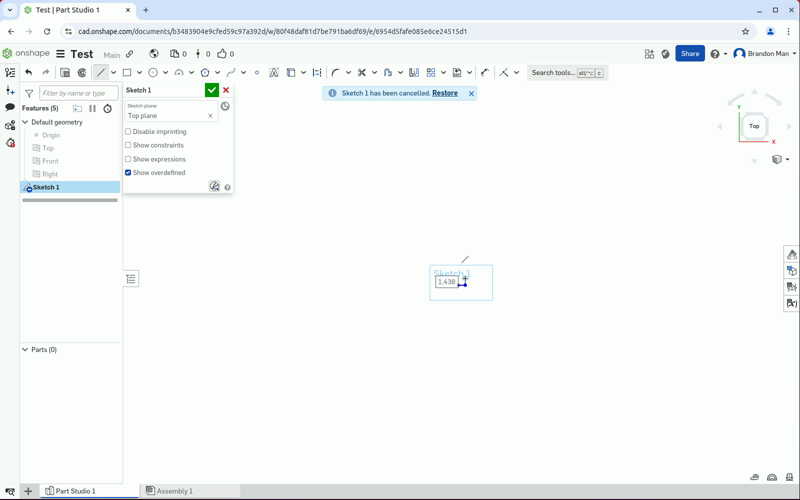
mouse_move(495, 278)
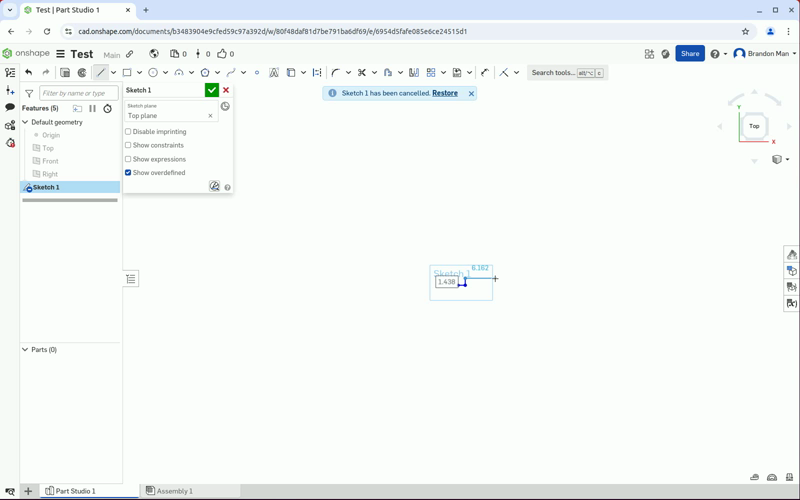
mouse_move(458, 278)
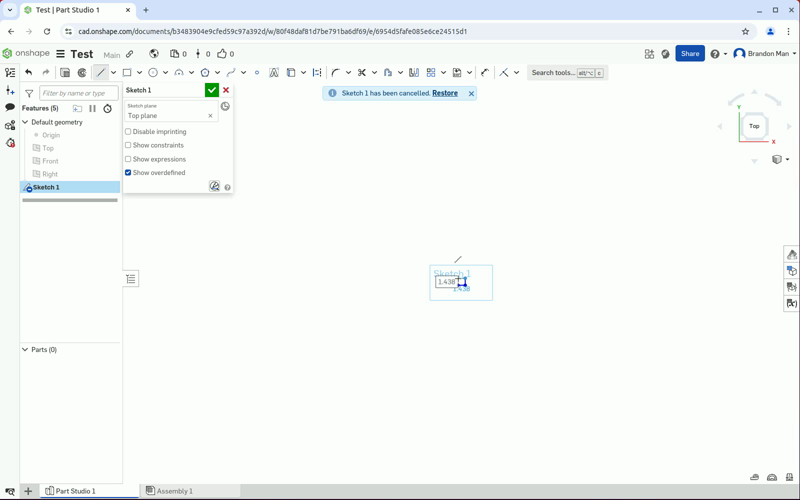
scroll(6)
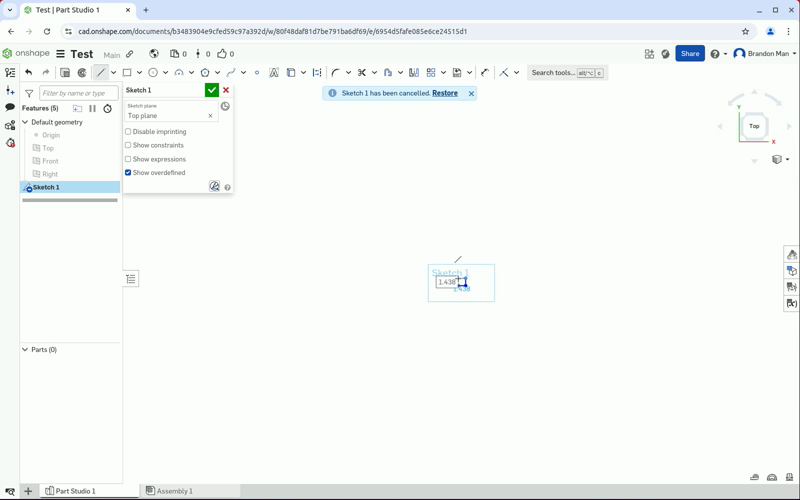
scroll(6)
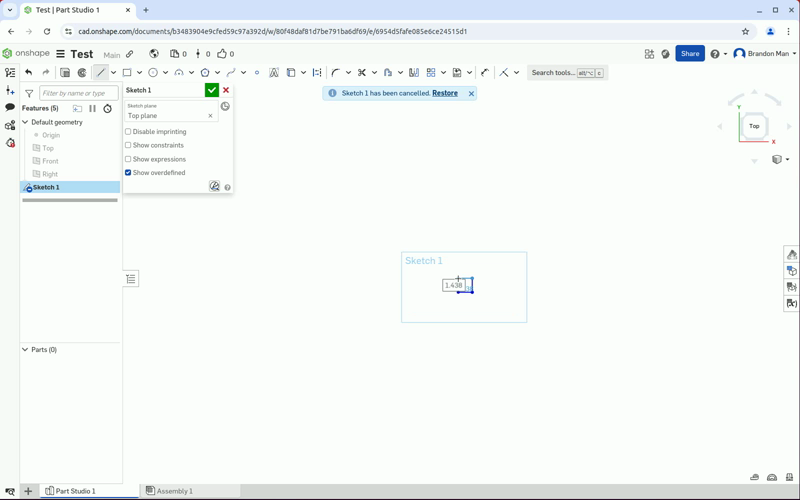
scroll(6)
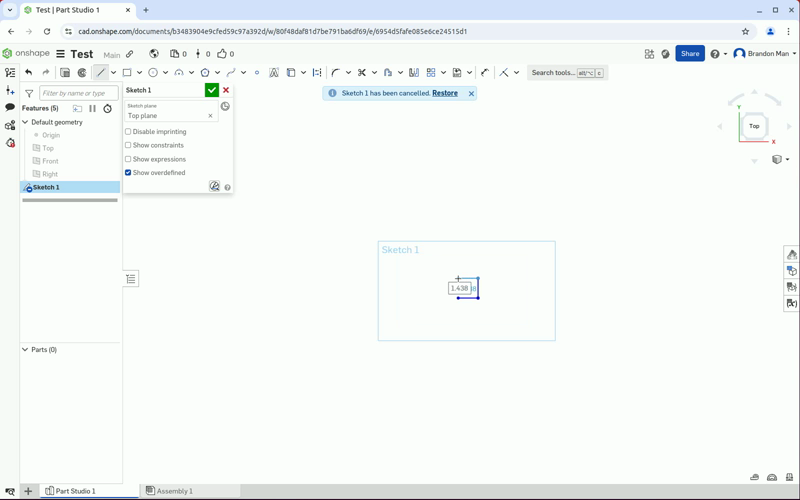
scroll(6)
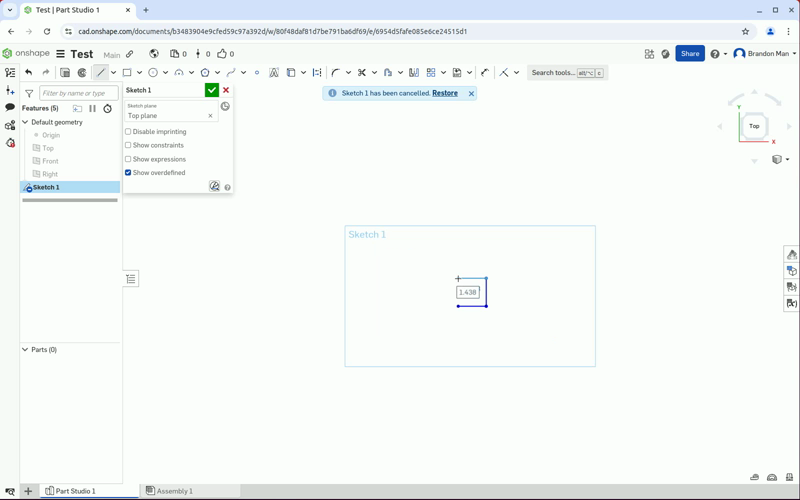
scroll(6)
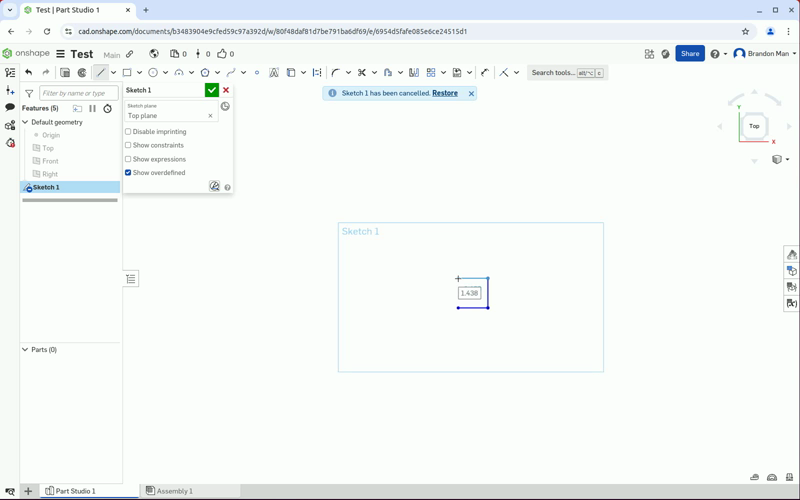
scroll(6)
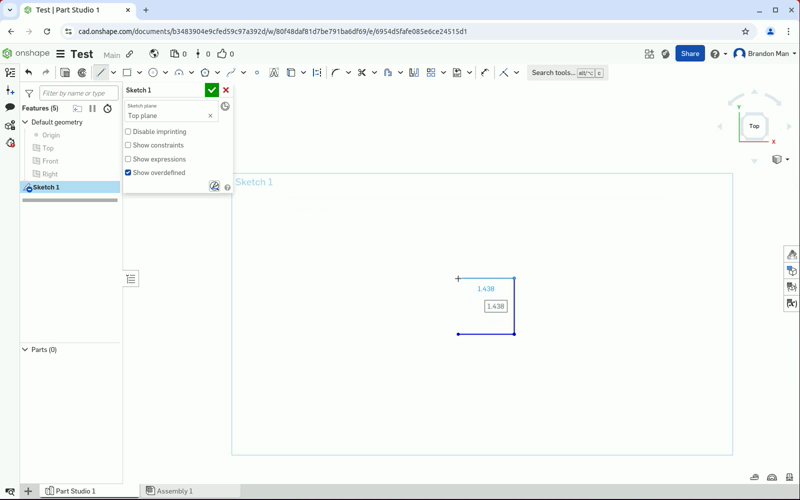
scroll(6)
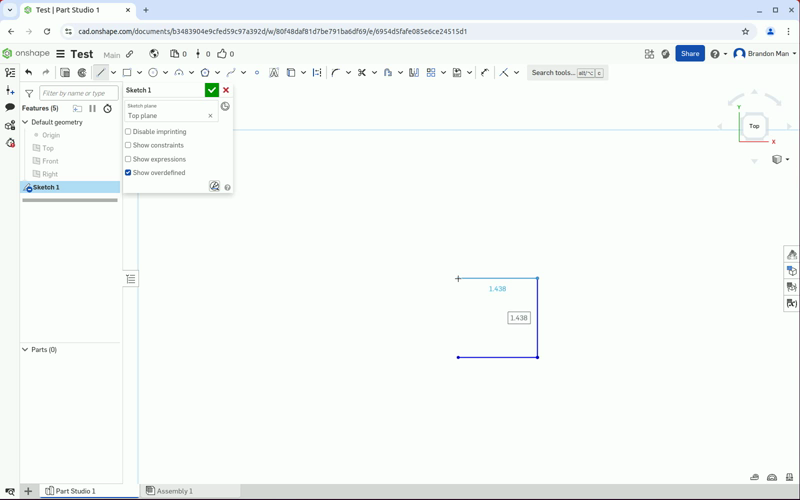
click(458, 278)
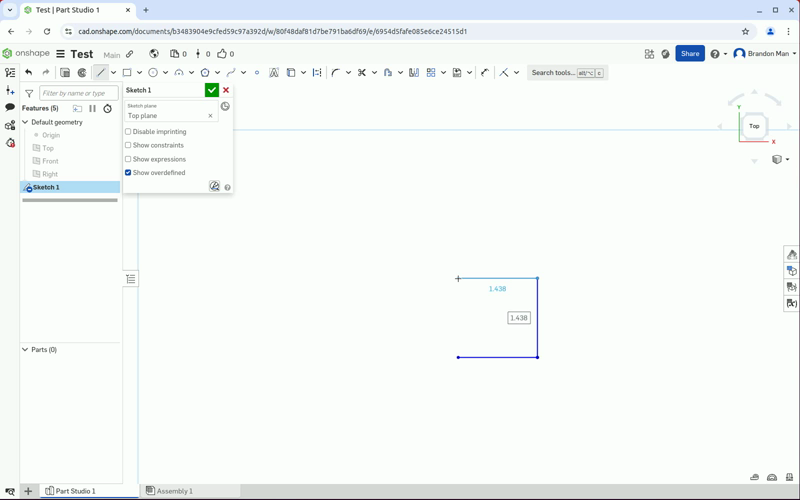
scroll(-6)
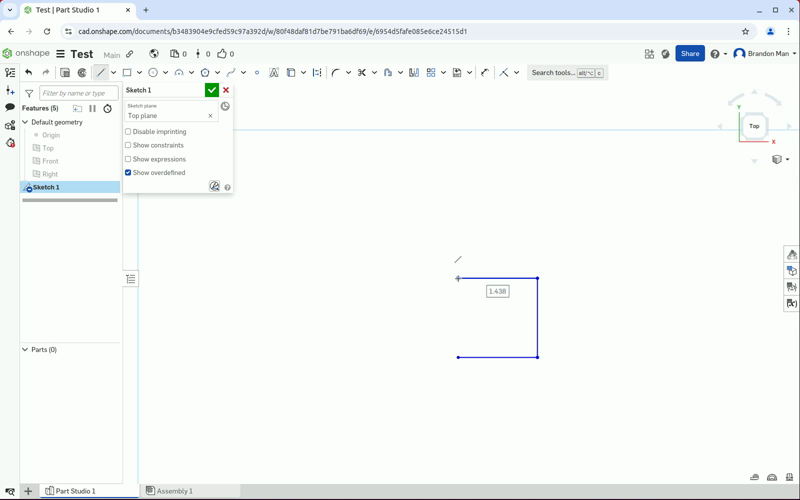
scroll(-6)
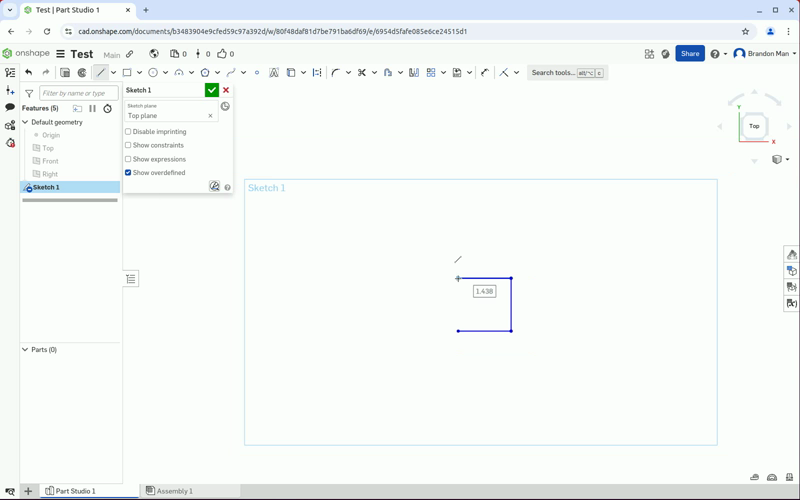
scroll(-6)
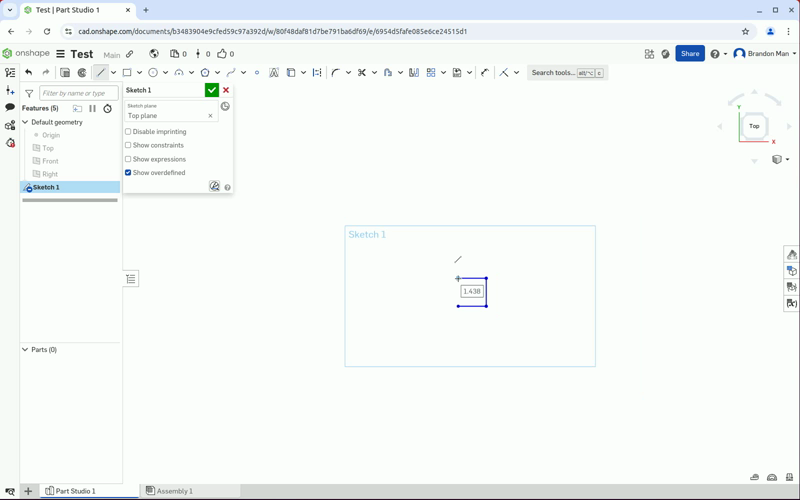
scroll(-6)
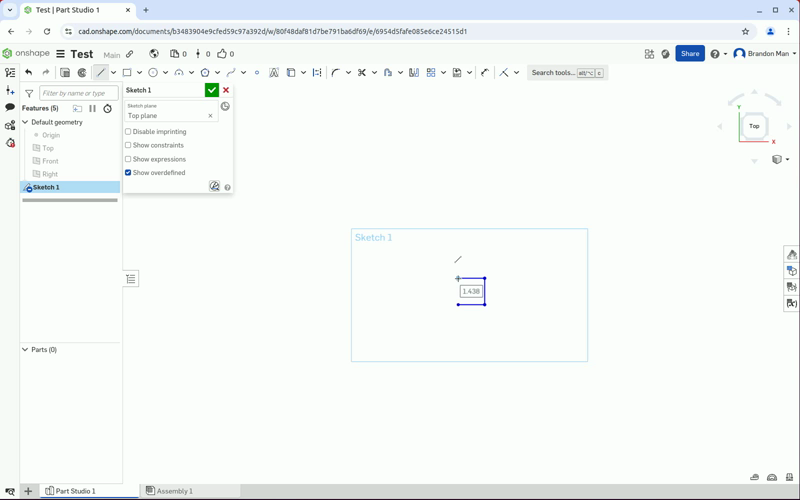
scroll(-6)
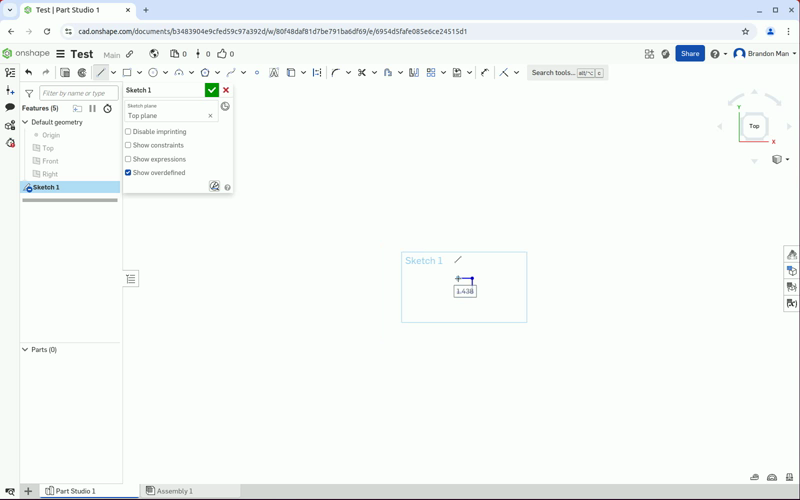
scroll(-6)
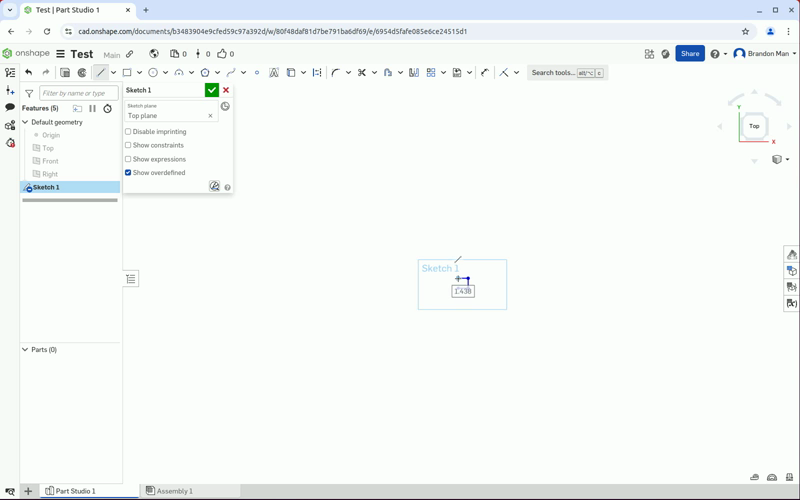
scroll(-6)
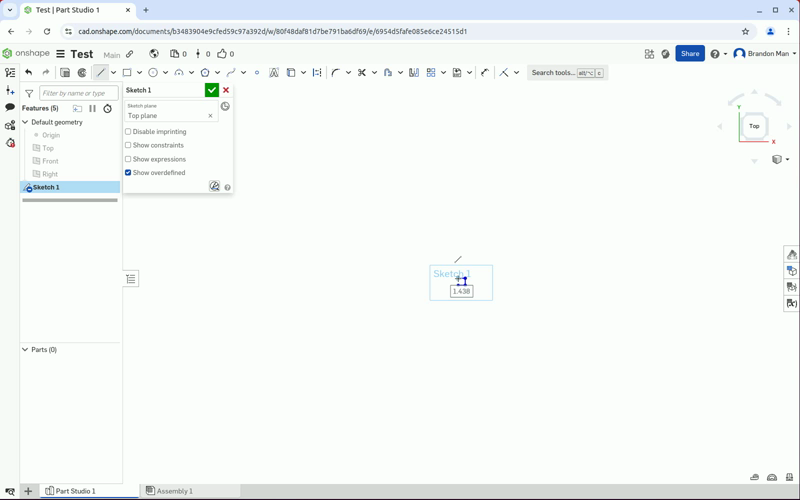
key_up(shift)
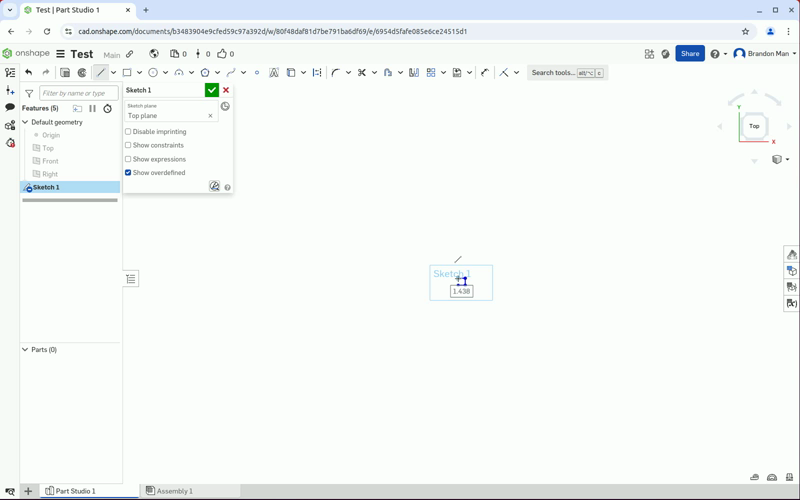
mouse_move(488, 278)
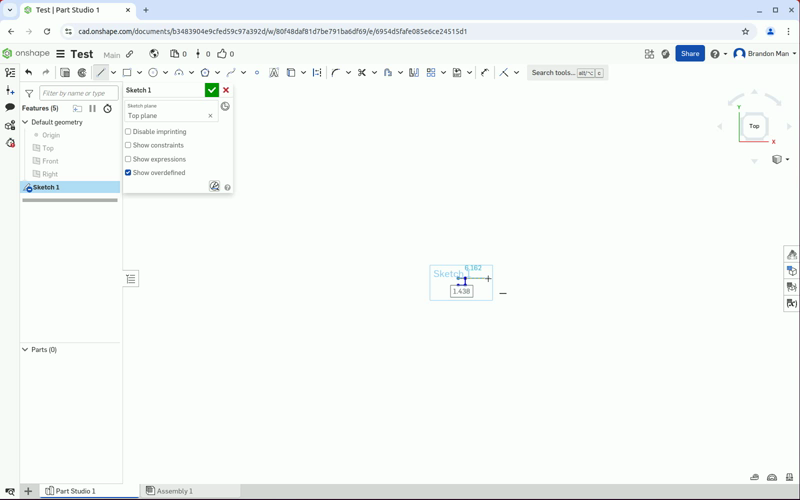
key_down(shift)
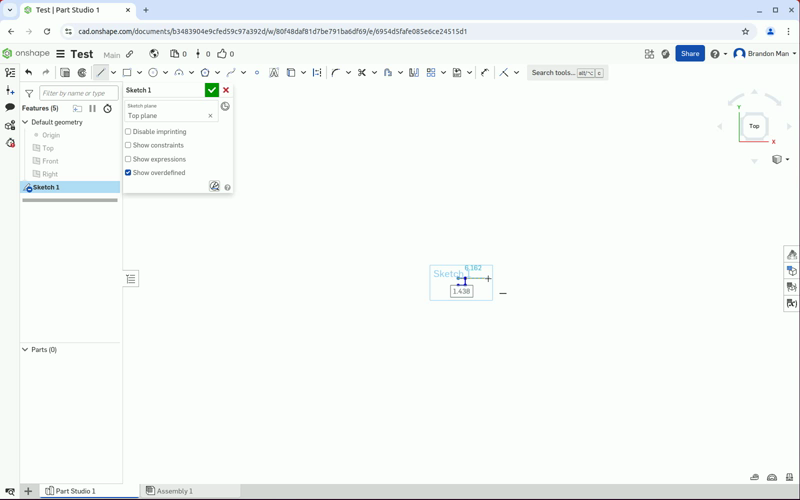
mouse_move(458, 285)
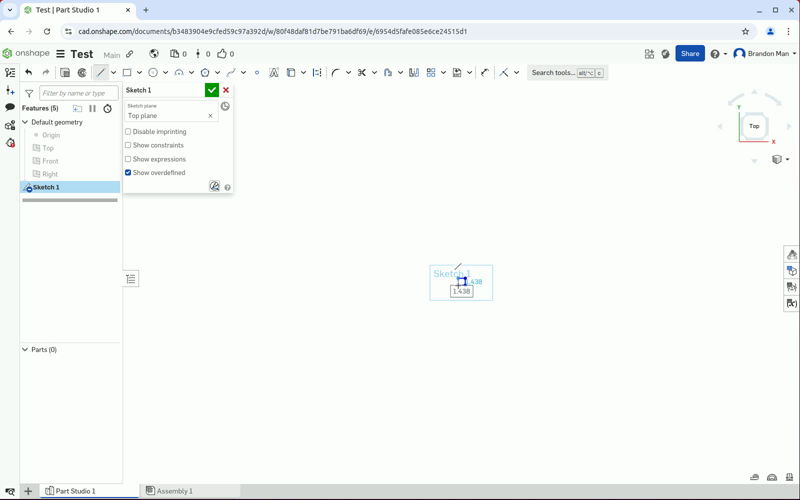
scroll(6)
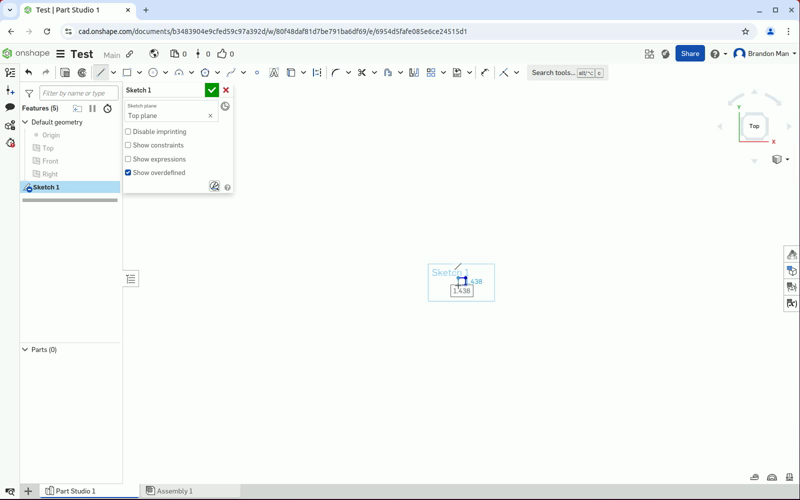
scroll(6)
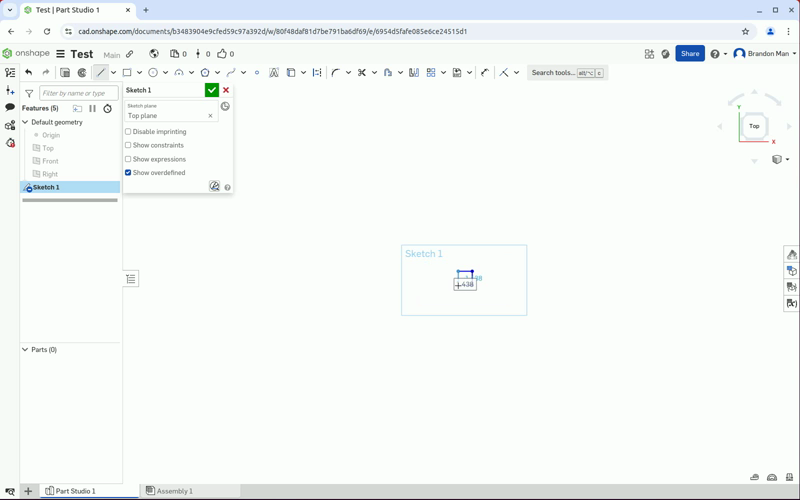
scroll(6)
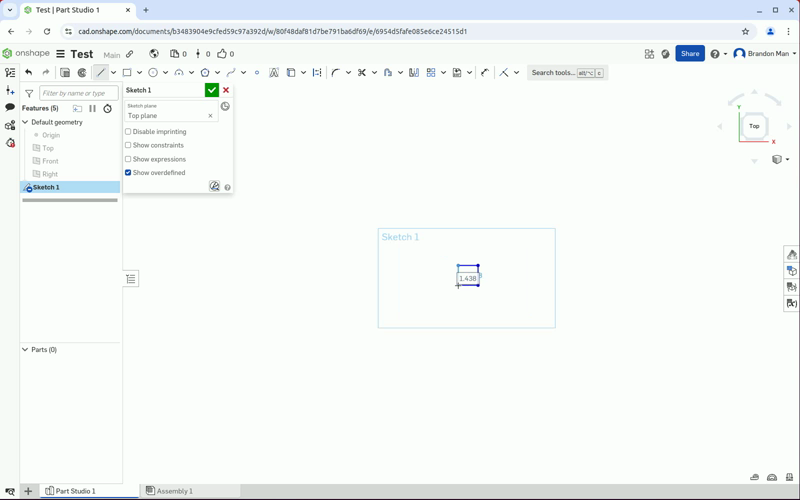
scroll(6)
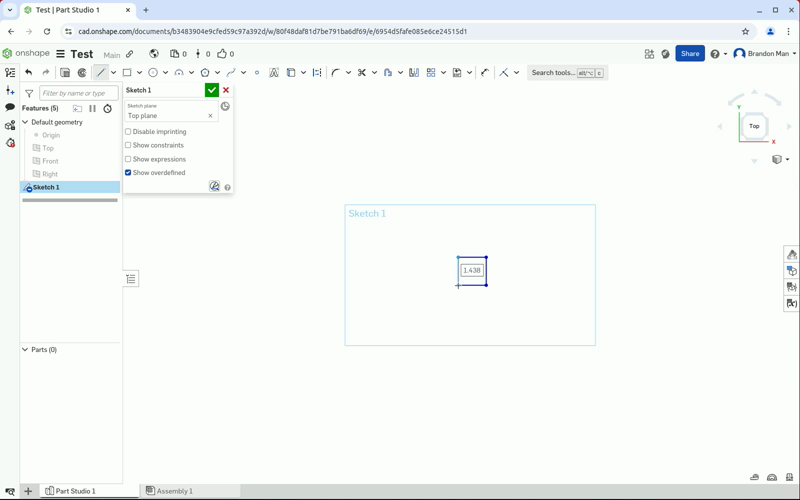
scroll(6)
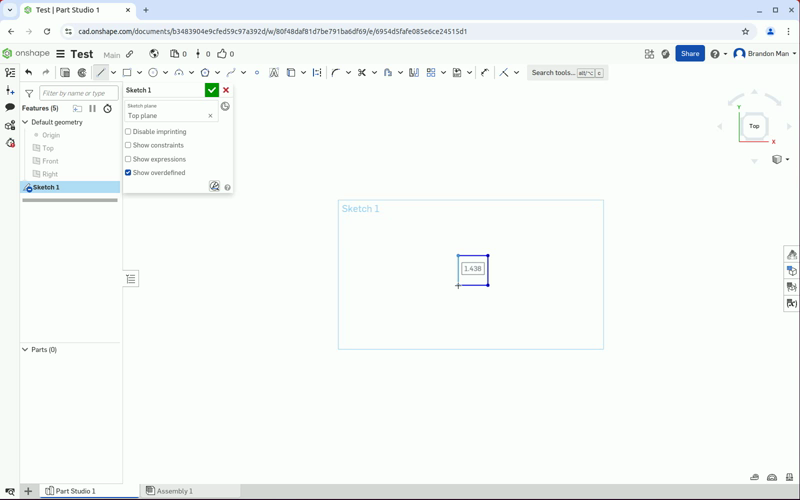
scroll(6)
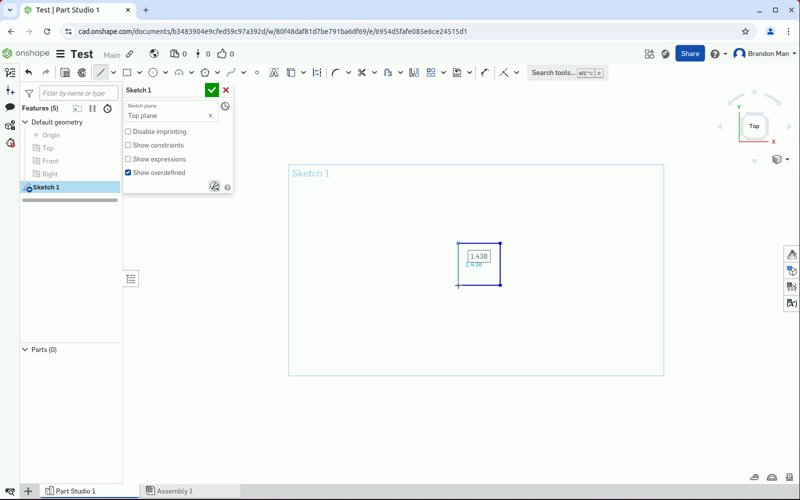
scroll(6)
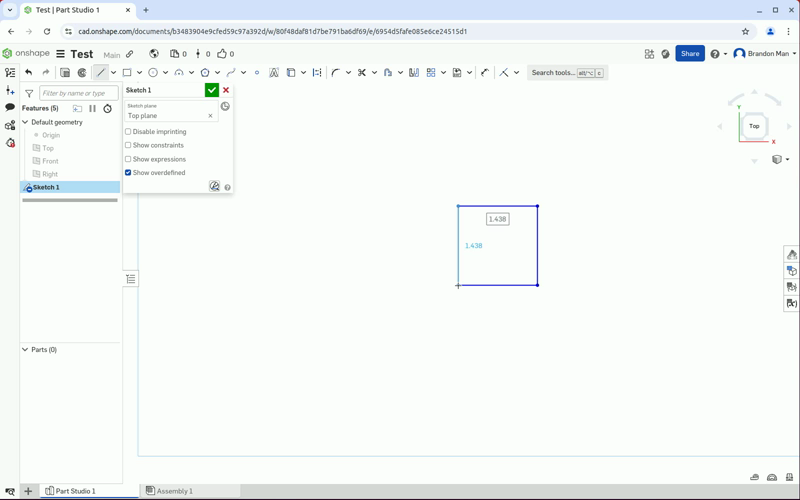
key_up(shift)
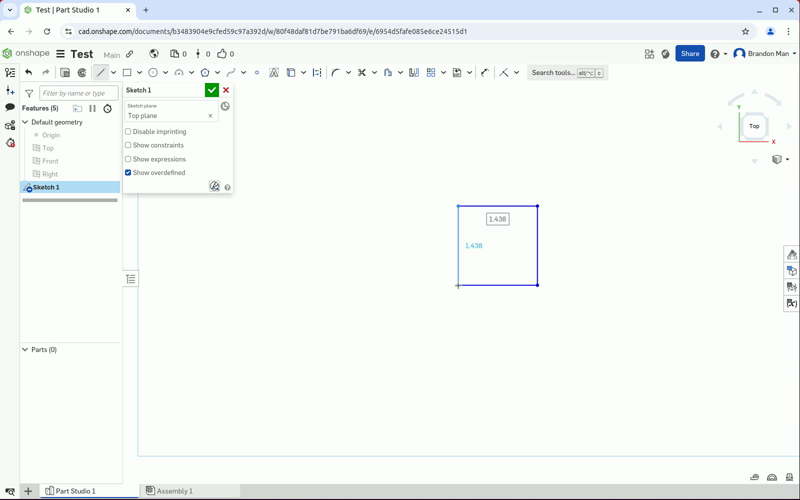
click(458, 285)
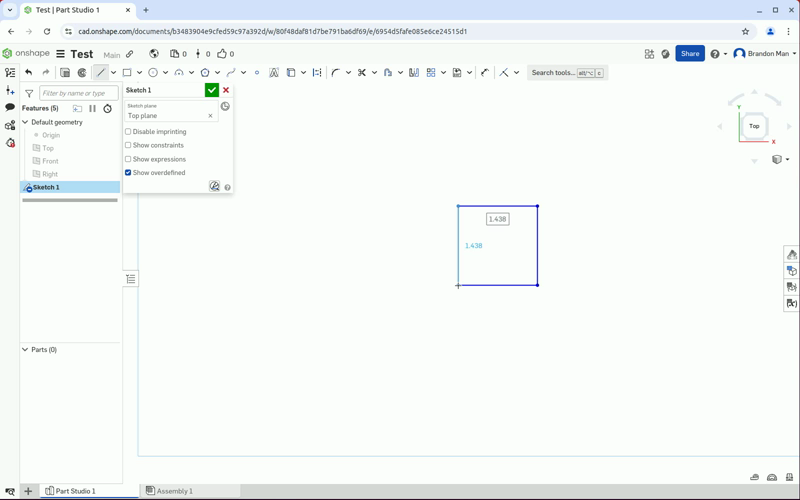
scroll(-6)
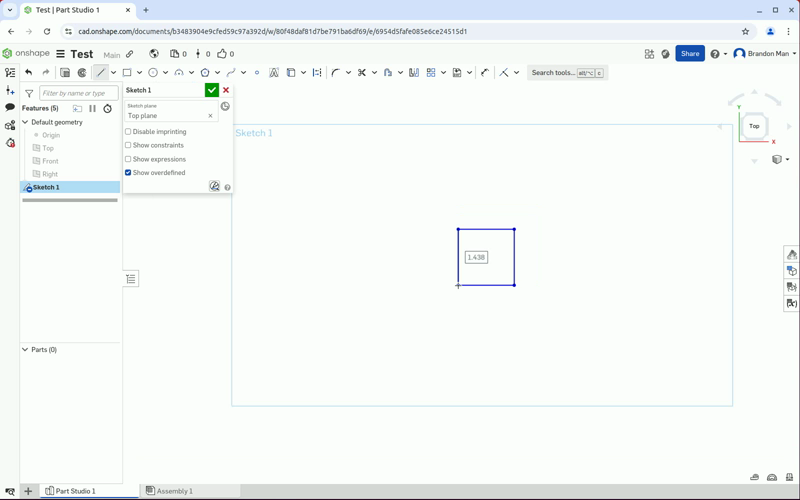
scroll(-6)
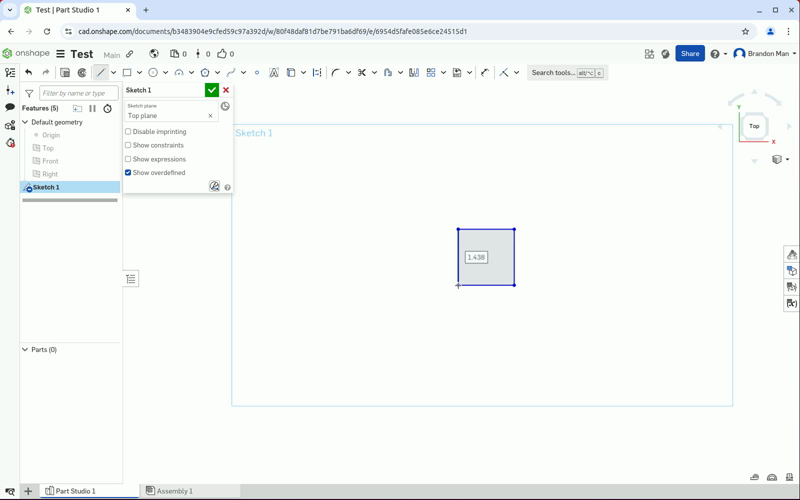
scroll(-6)
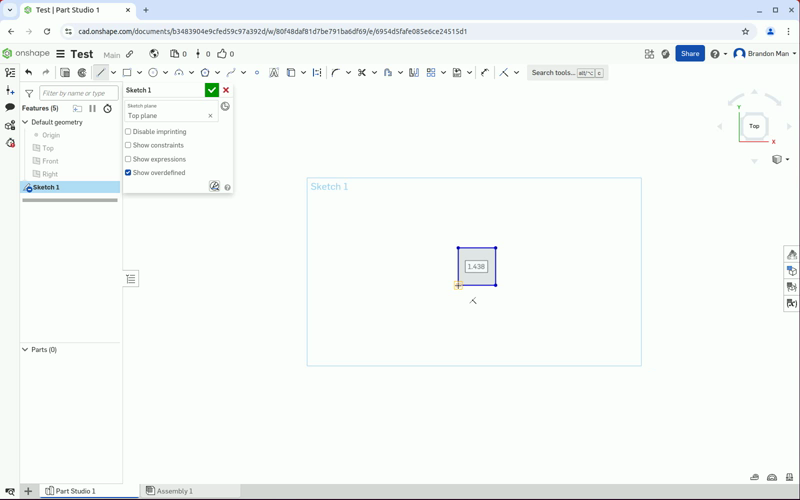
scroll(-6)
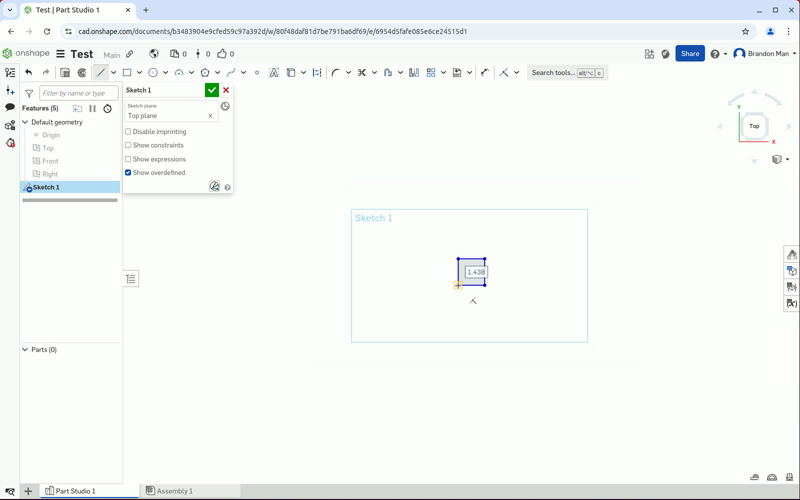
scroll(-6)
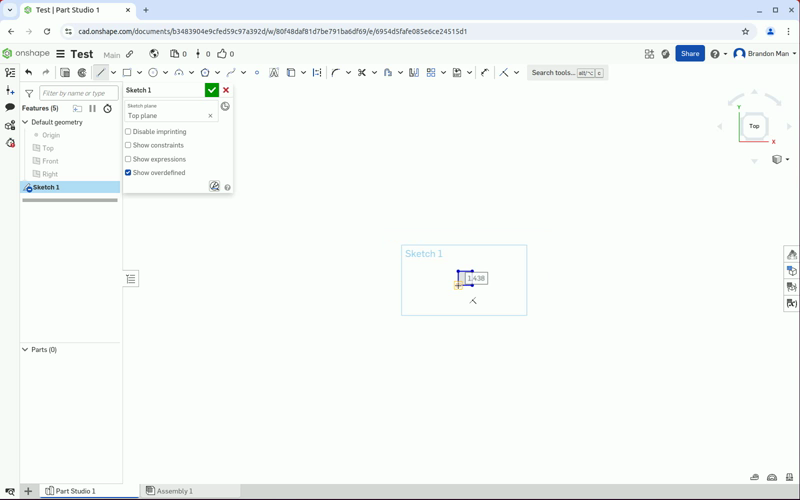
scroll(-6)
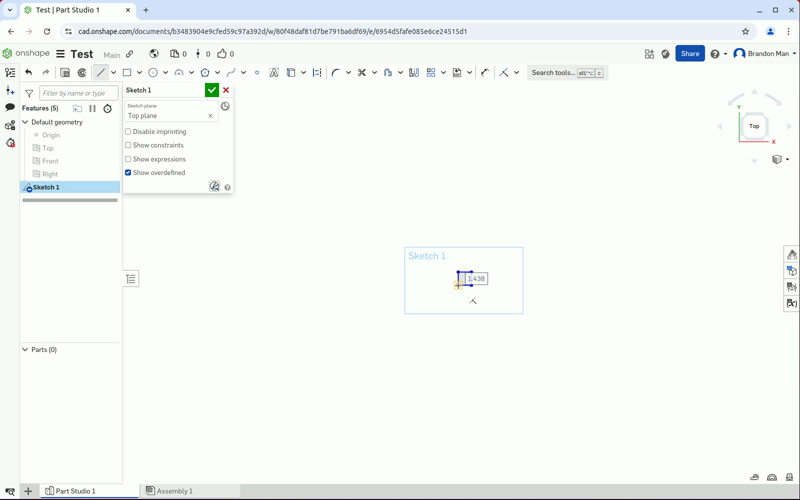
scroll(-6)
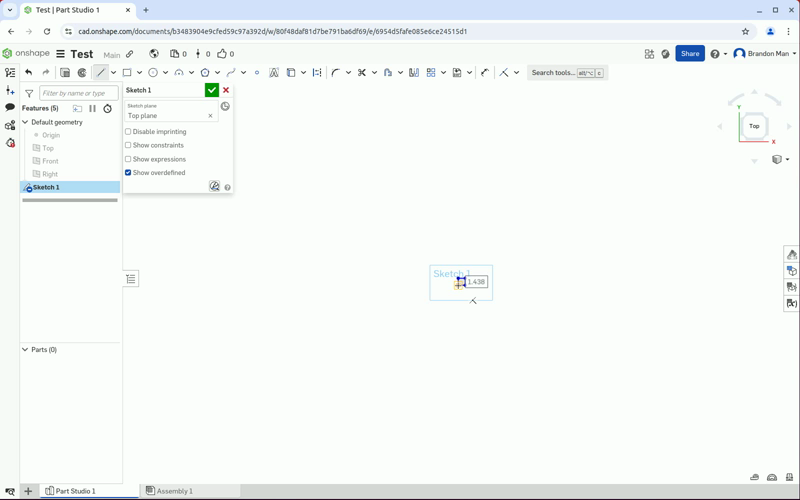
key(esc)
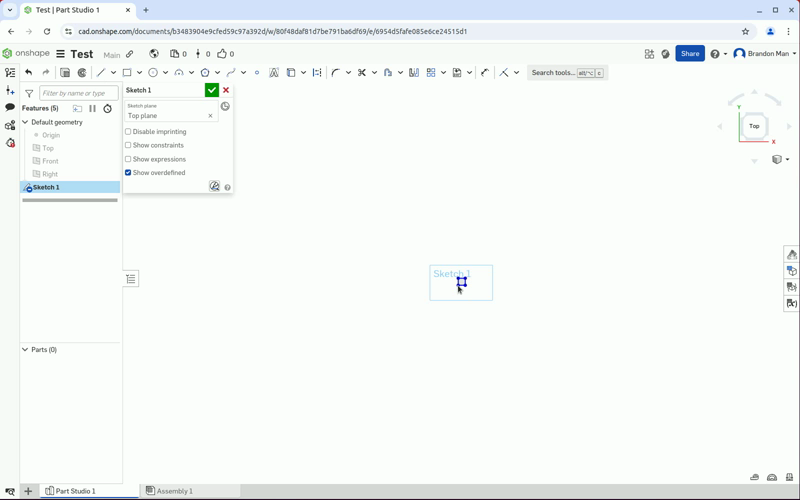
mouse_move(463, 280)
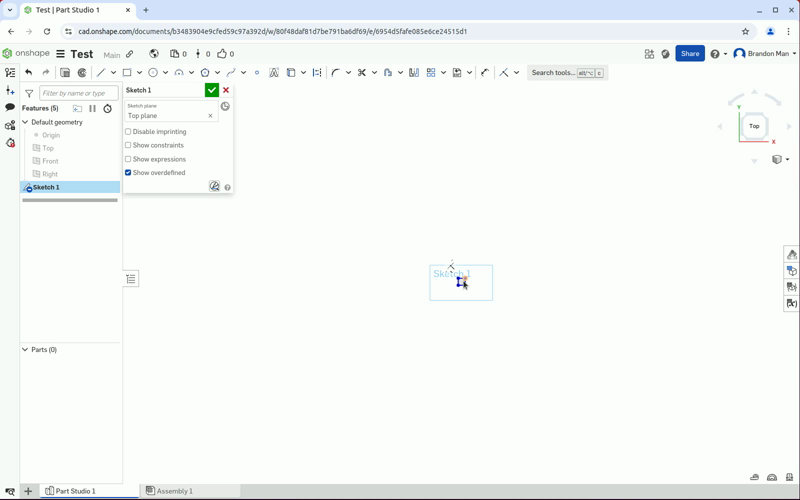
scroll(6)
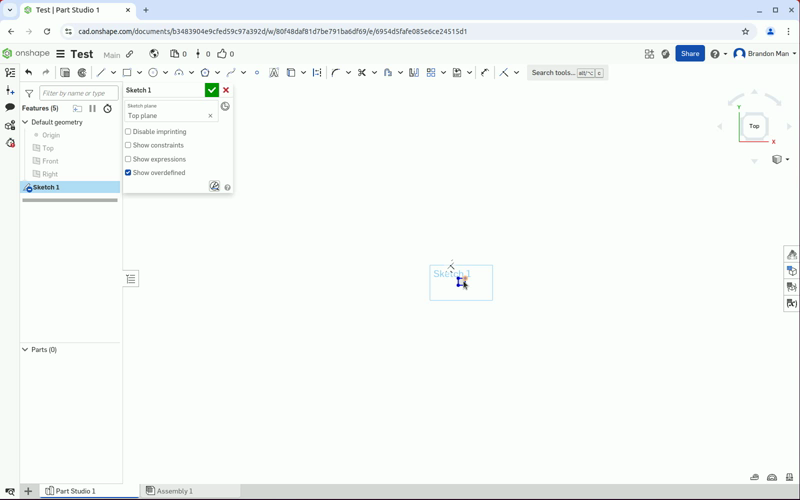
scroll(6)
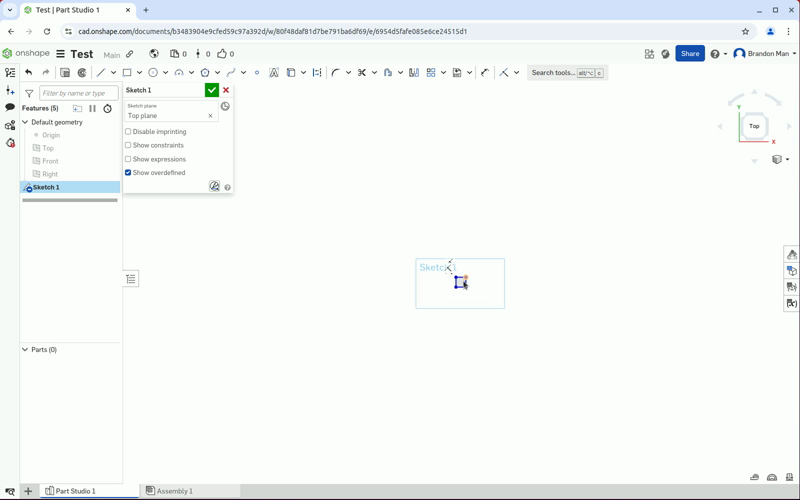
scroll(6)
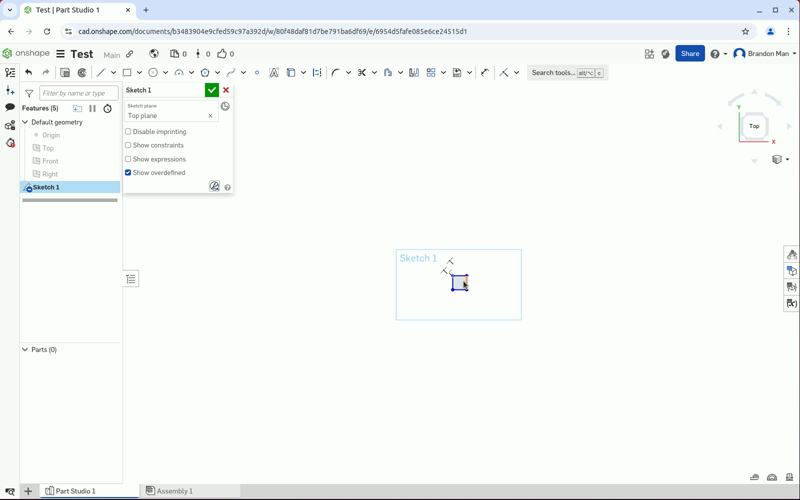
scroll(6)
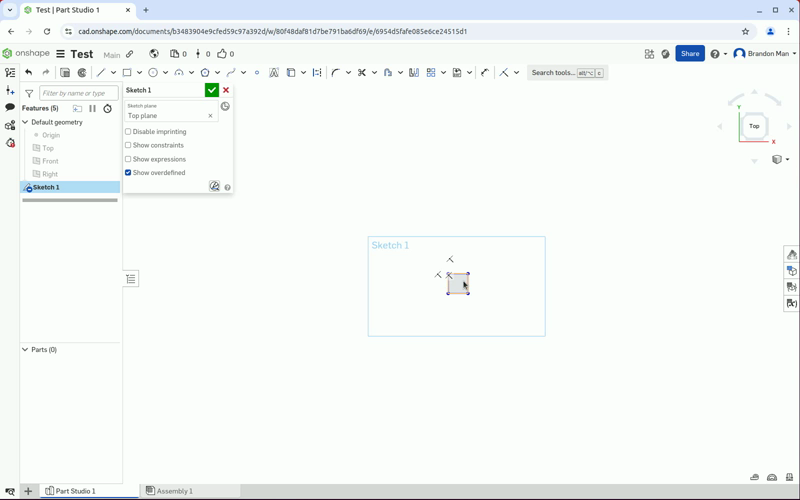
scroll(6)
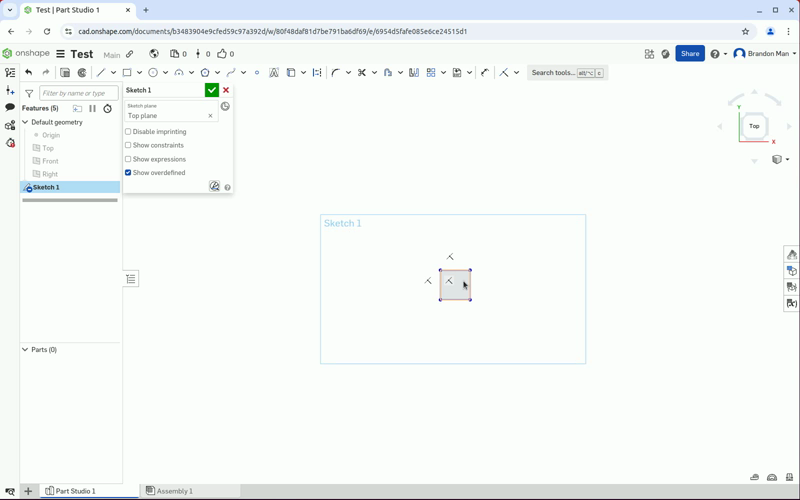
scroll(6)
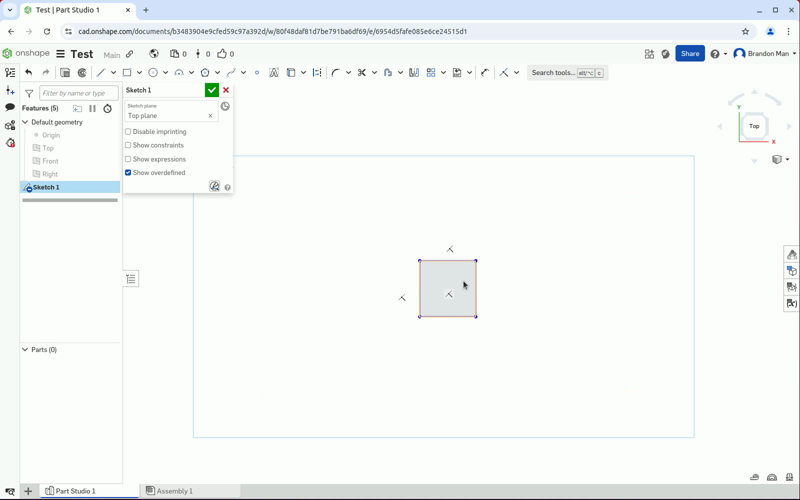
scroll(6)
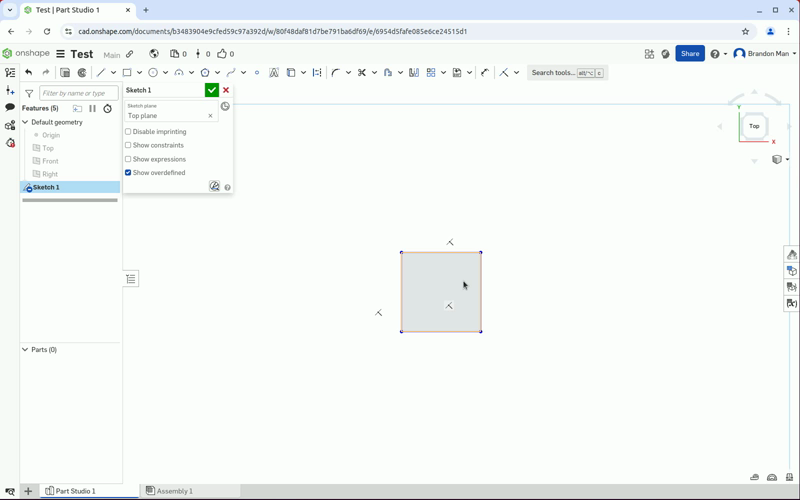
click(463, 280)
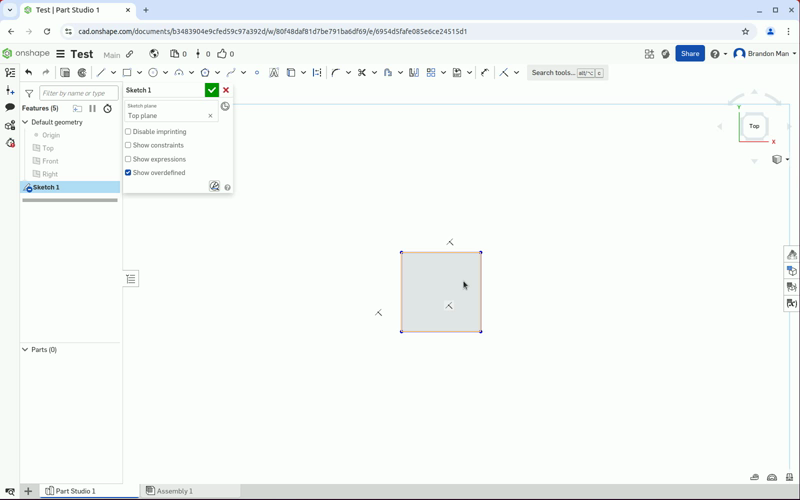
scroll(-6)
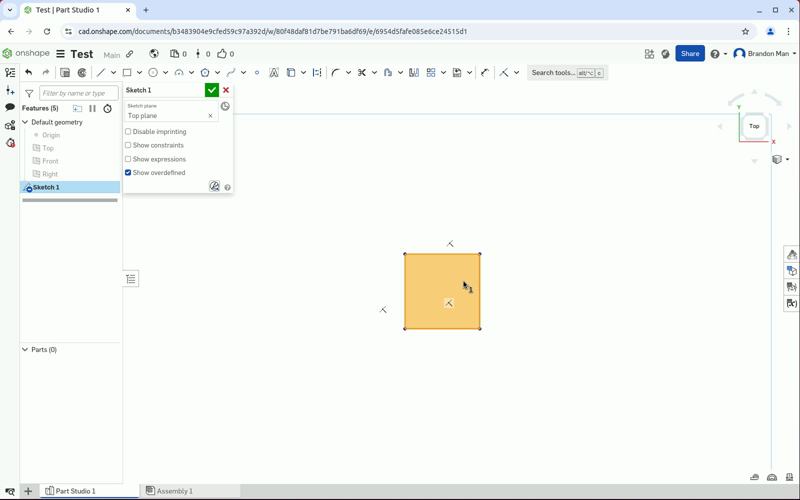
scroll(-6)
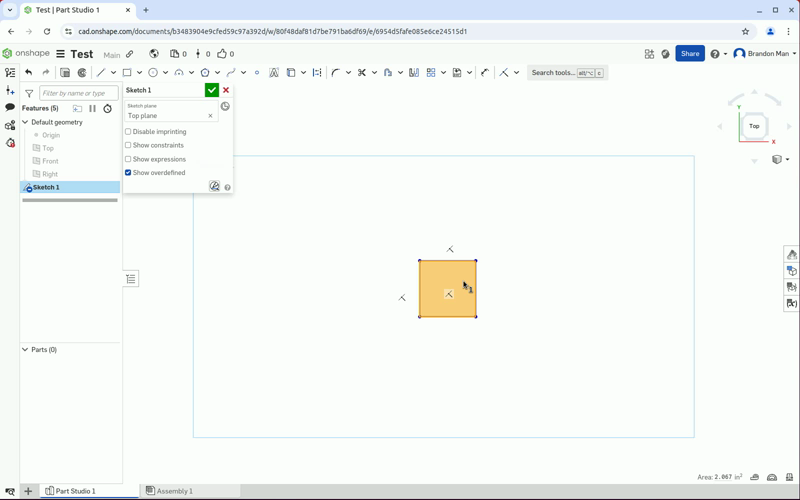
scroll(-6)
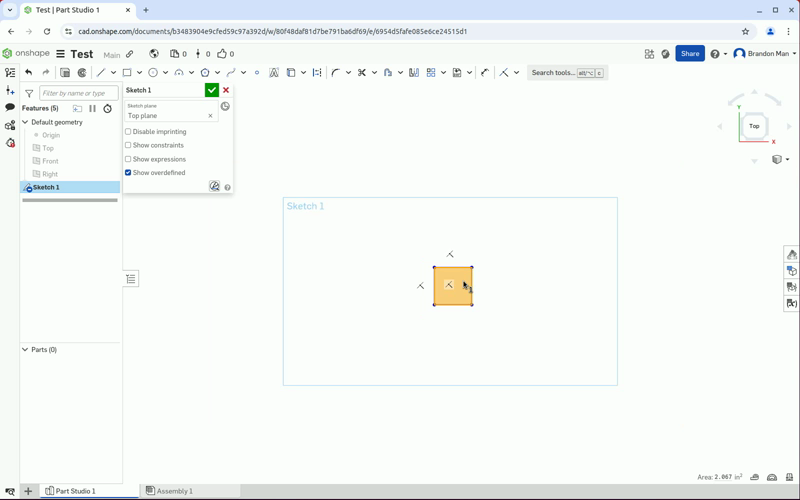
scroll(-6)
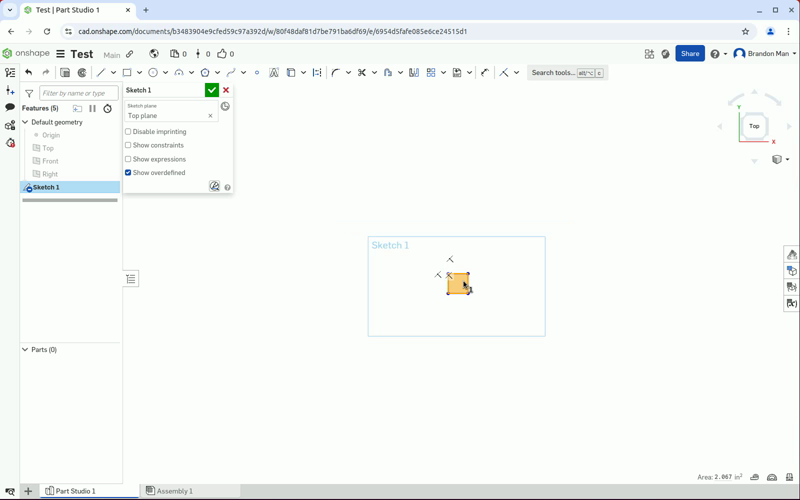
scroll(-6)
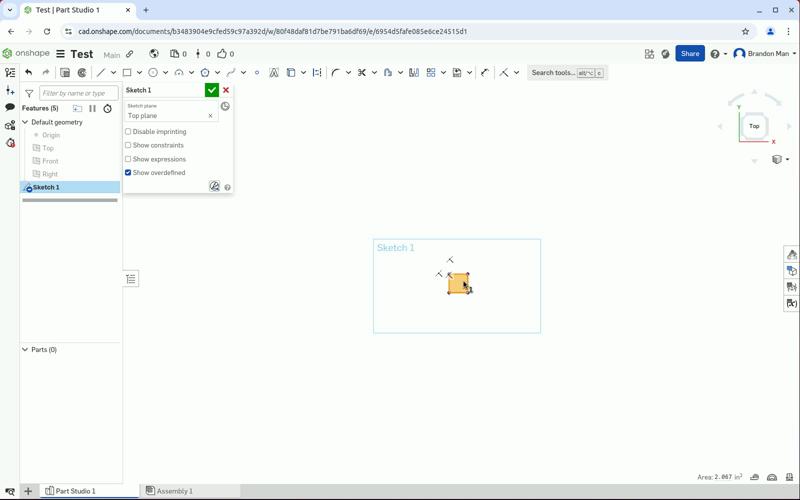
scroll(-6)
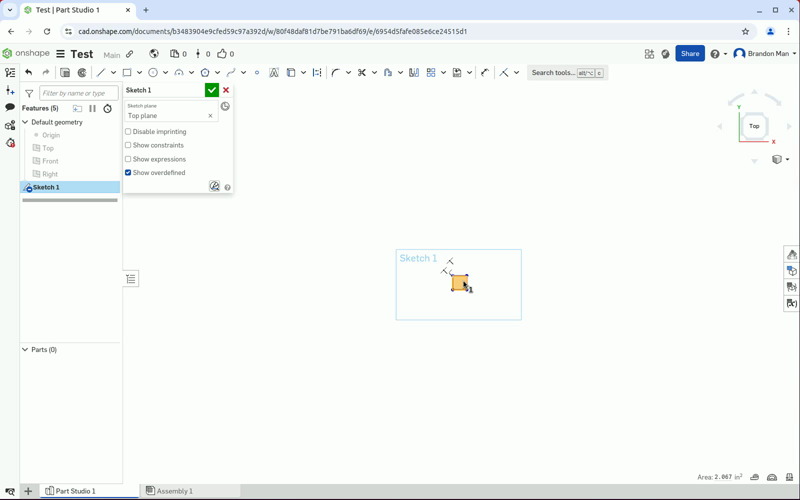
scroll(-6)
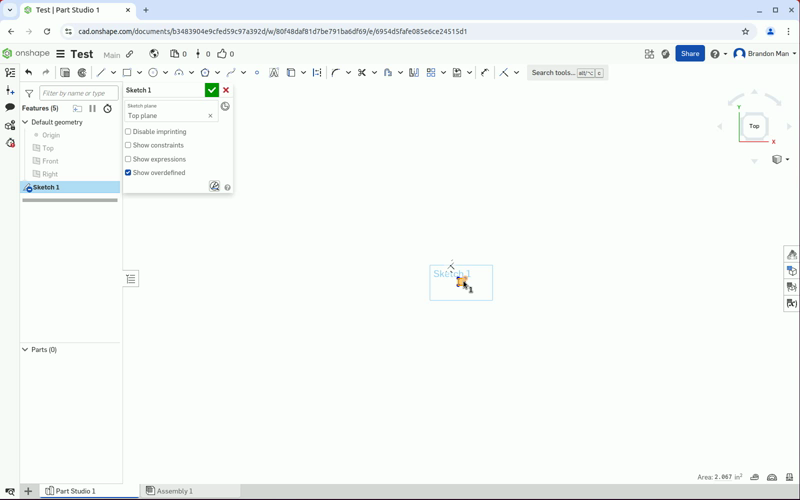
mouse_move(73, 352)
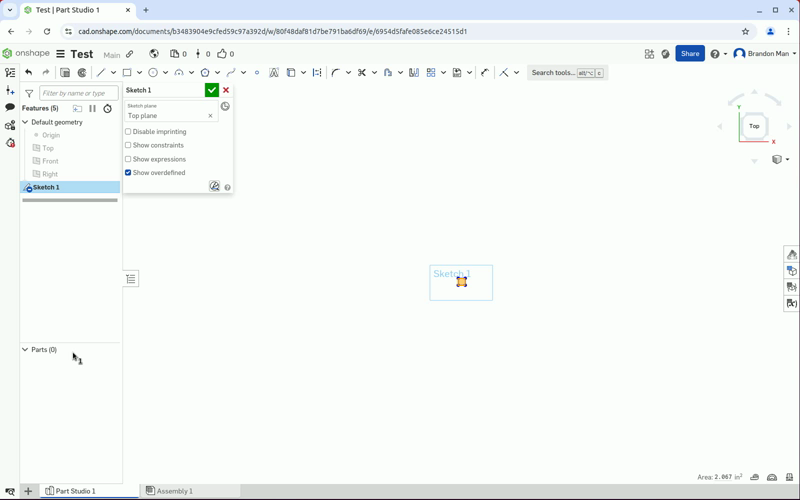
key(shift+y)
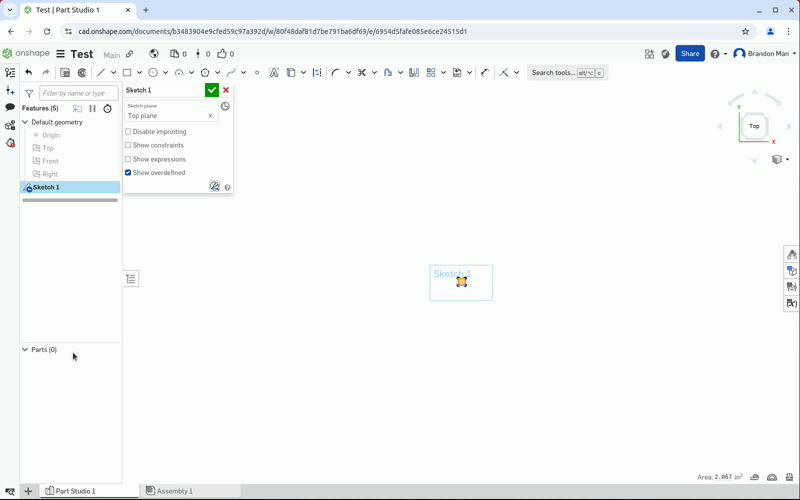
key(shift+e)
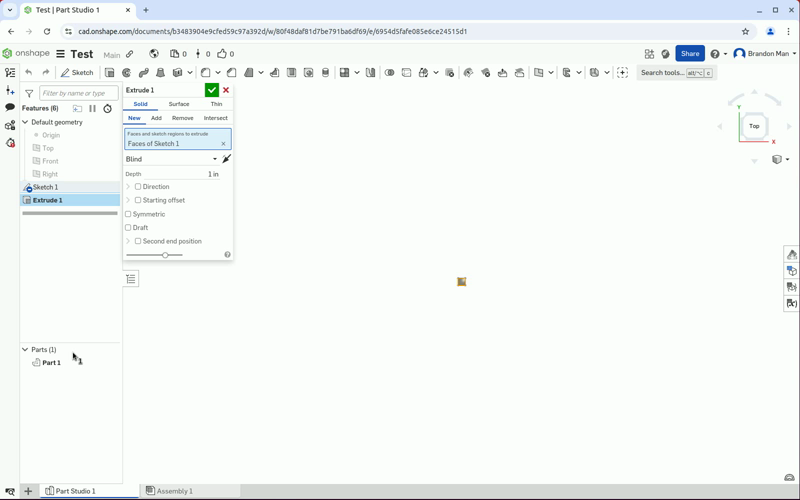
mouse_move(143, 106)
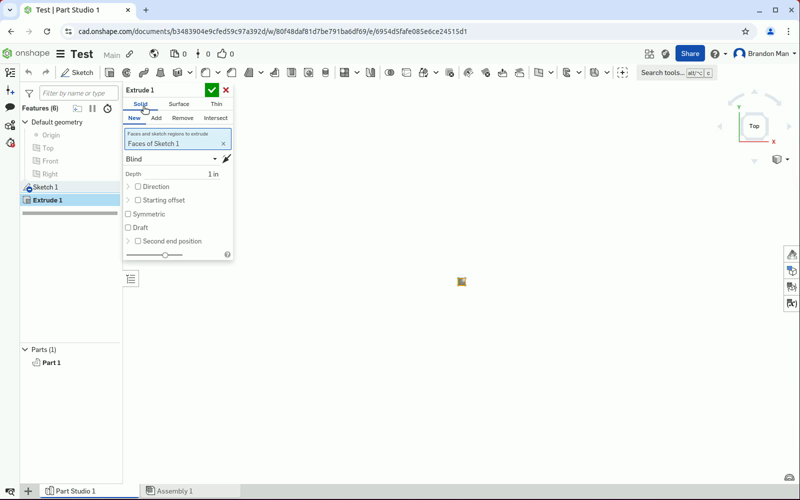
click(143, 106)
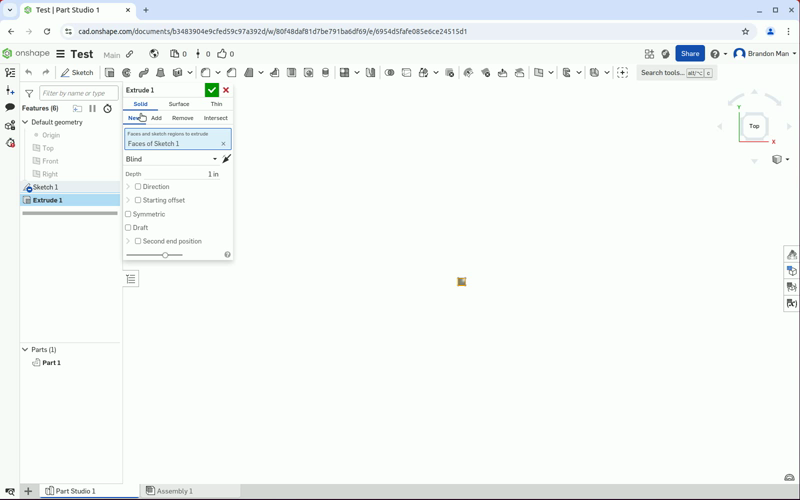
mouse_move(137, 120)
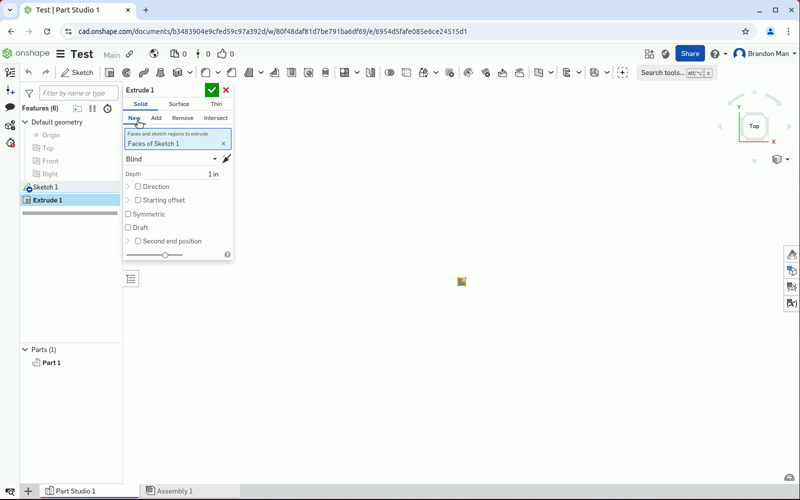
click(137, 120)
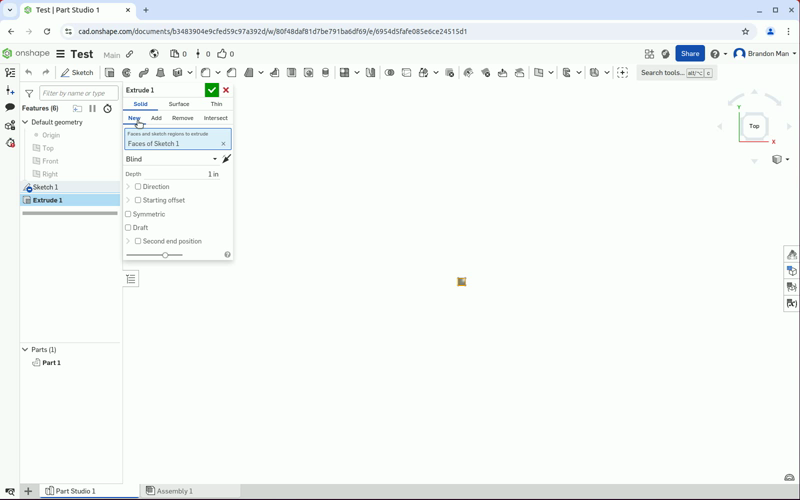
key(tab, 4)
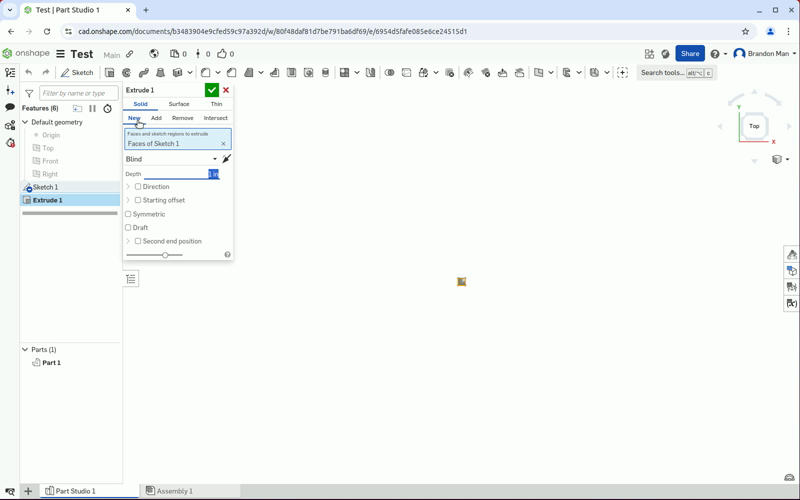
text(23.108)
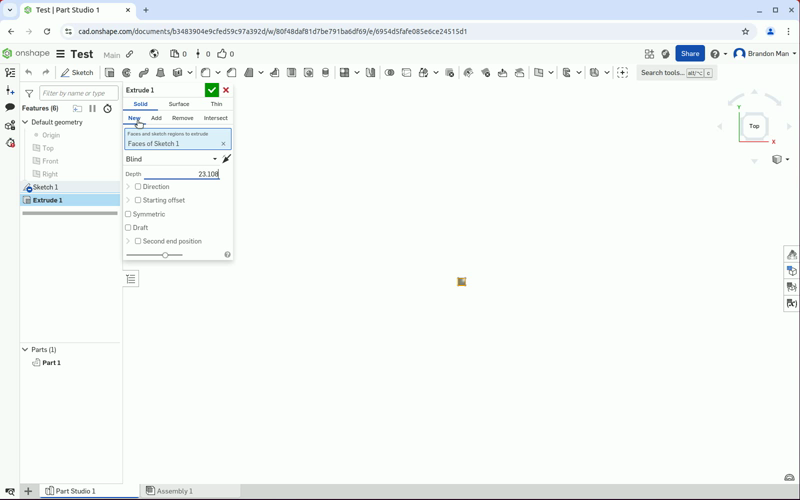
key(enter)
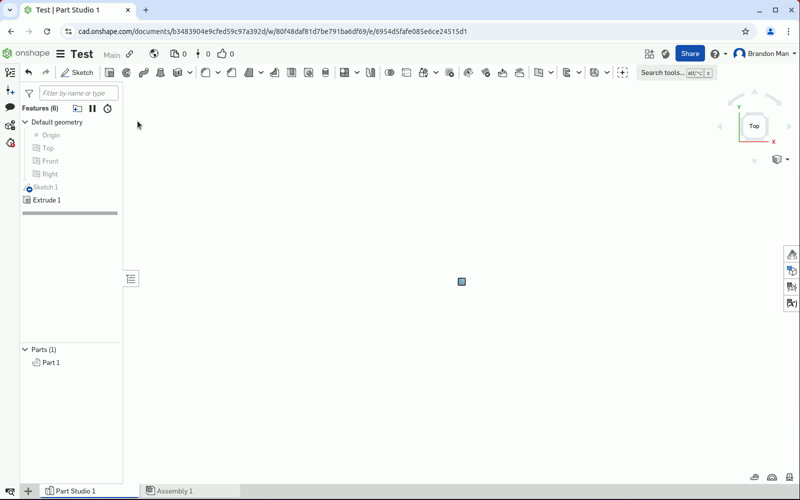
key(shift+h)
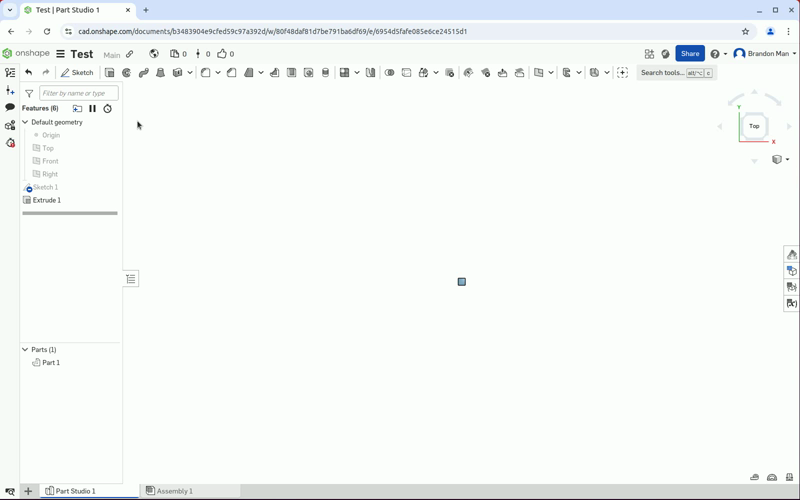
key(shift+h)
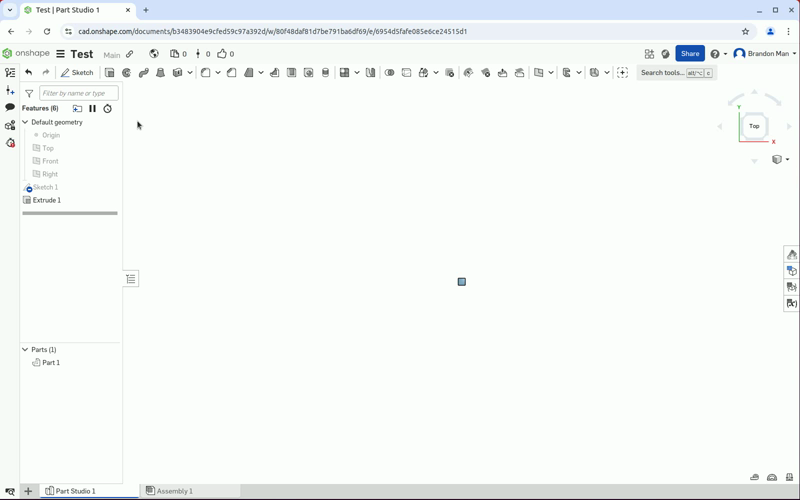
mouse_move(73, 189)
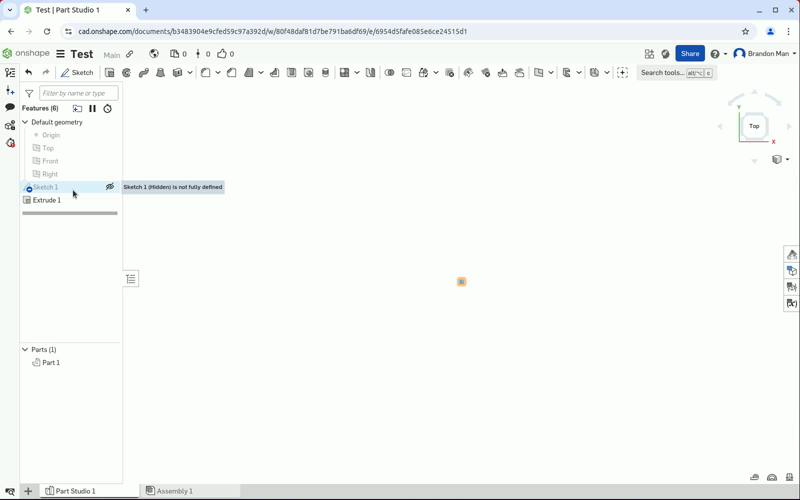
click(73, 189)
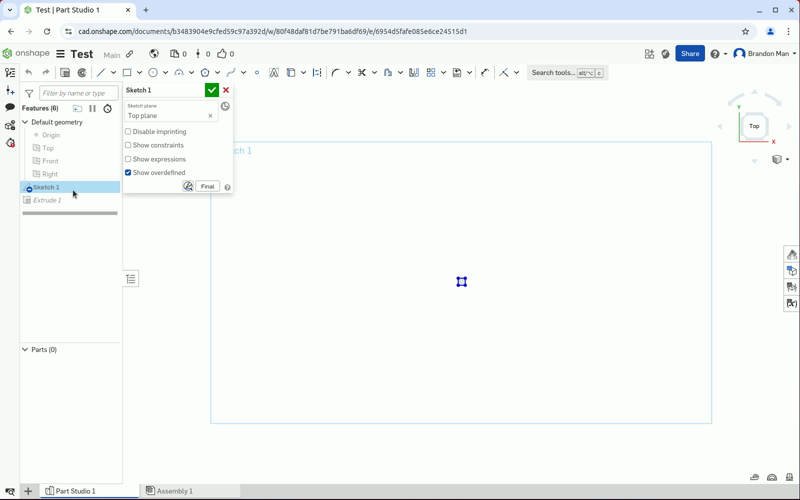
mouse_move(229, 92)
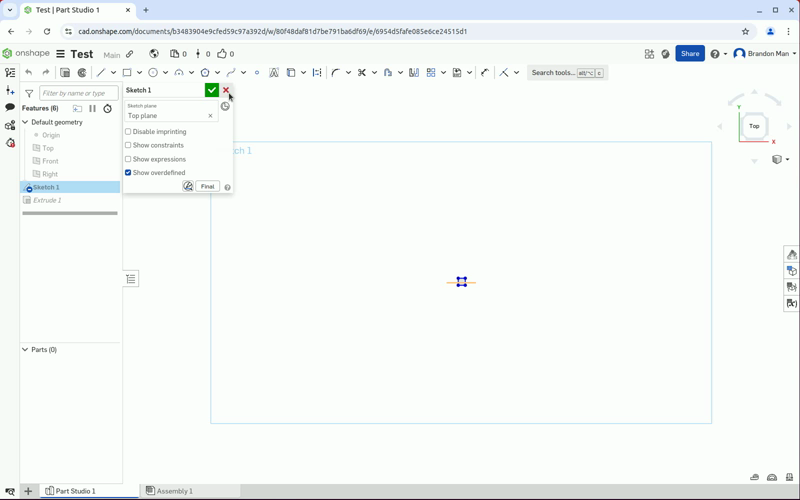
click(229, 92)
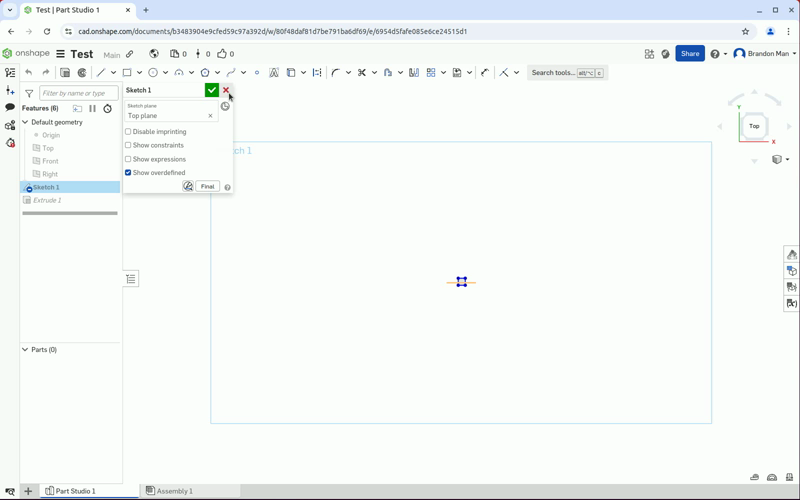
key(shift+s)
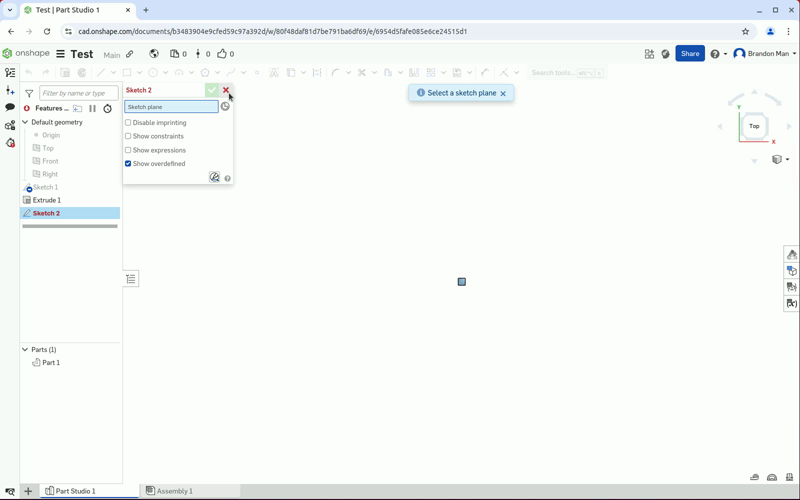
mouse_move(73, 150)
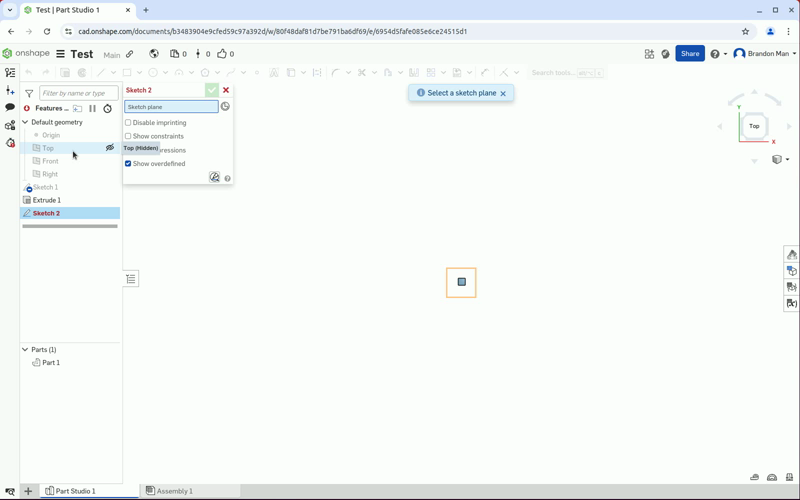
click(73, 150)
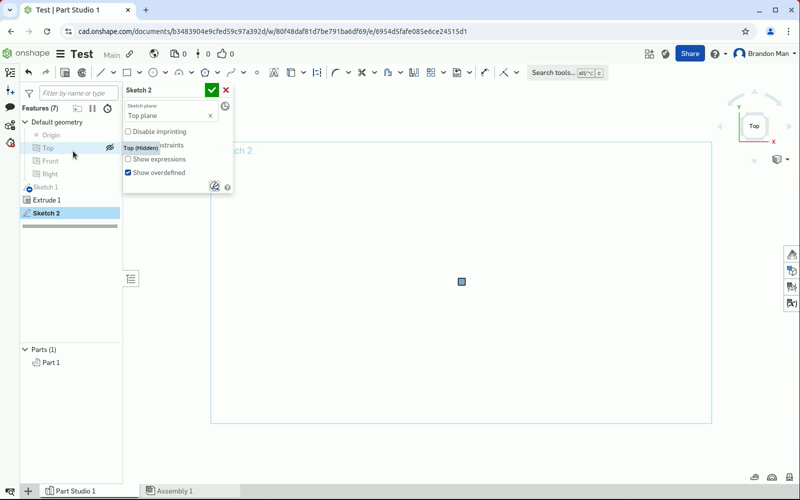
mouse_move(73, 352)
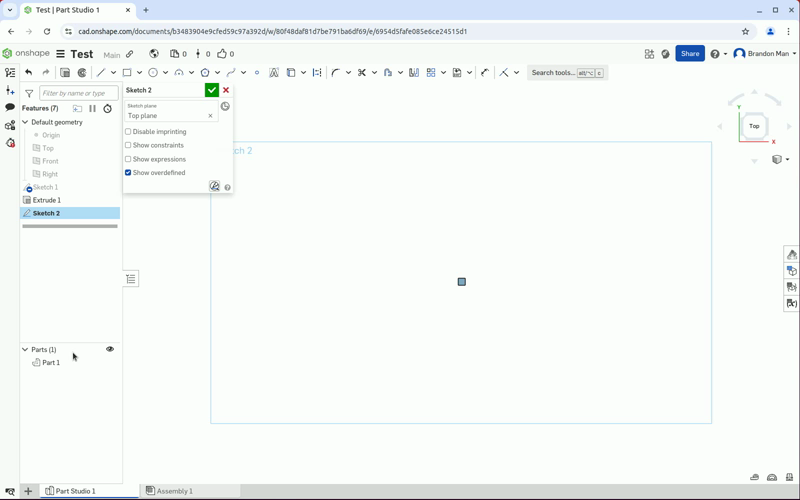
key(y)
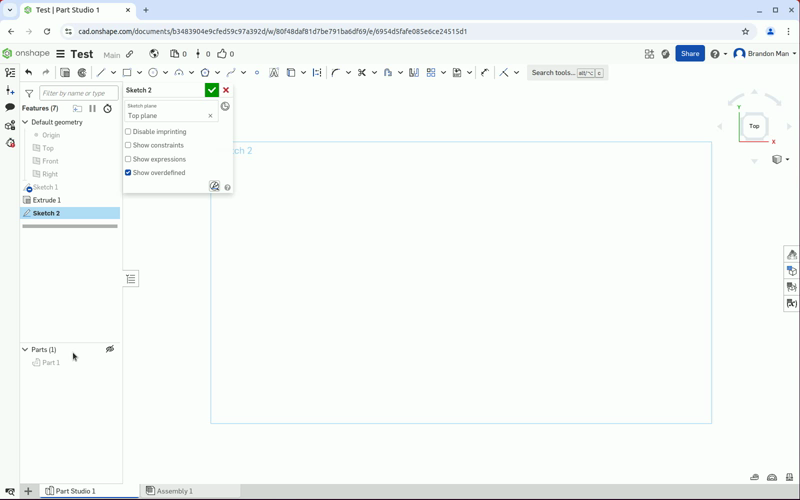
key(l)
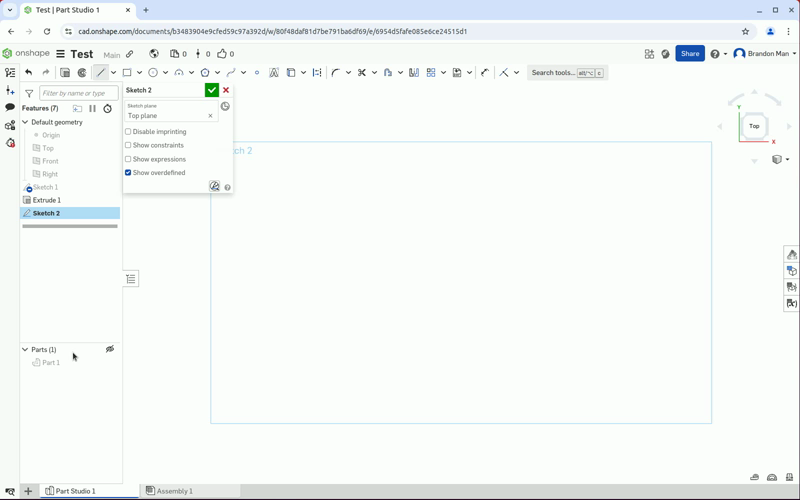
key_down(shift)
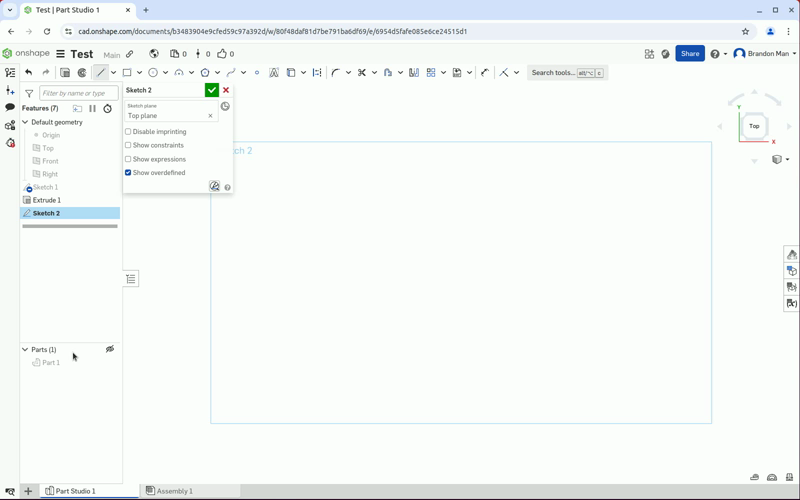
mouse_move(458, 285)
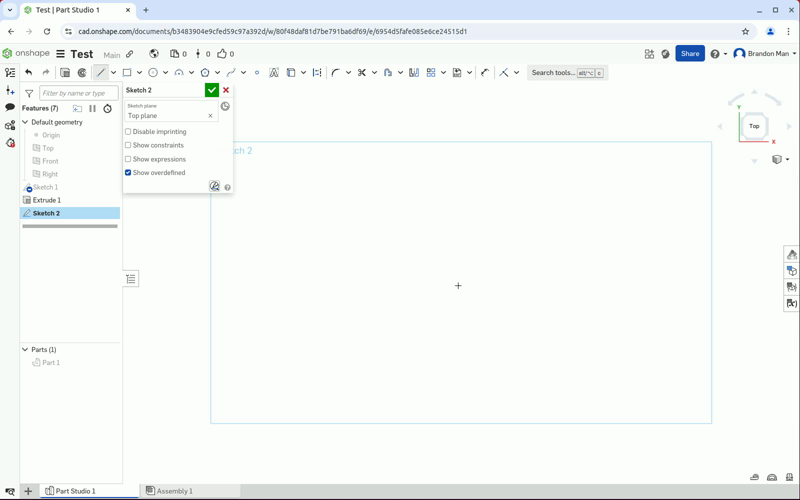
click(458, 285)
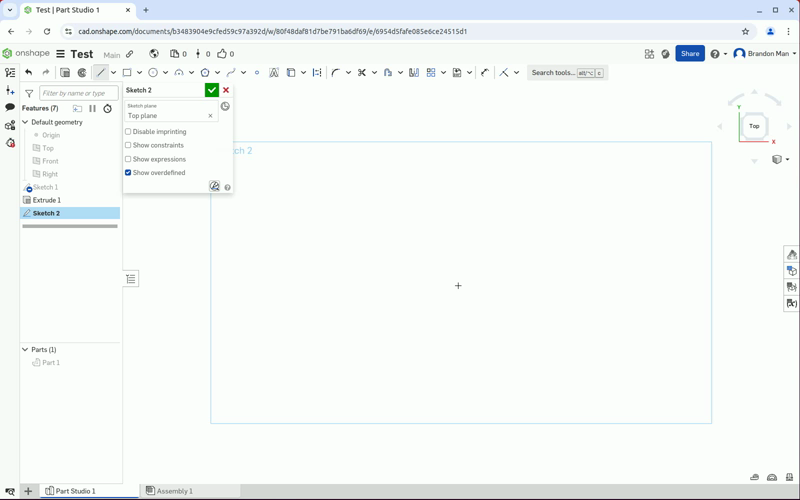
key_up(shift)
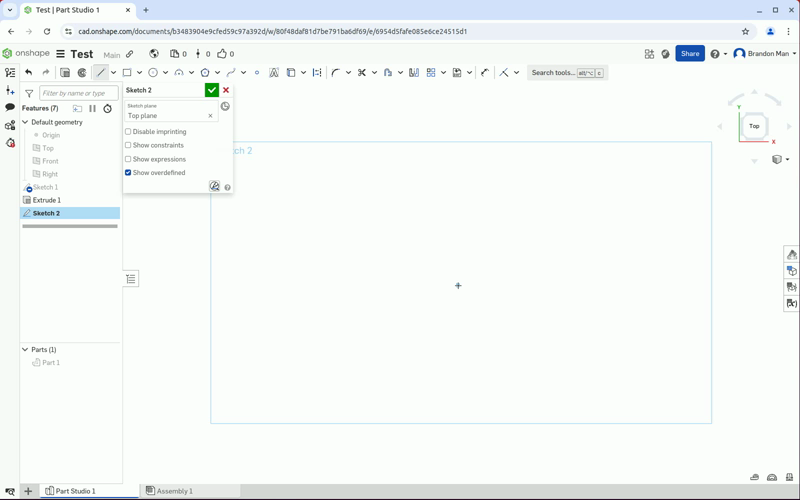
key_down(shift)
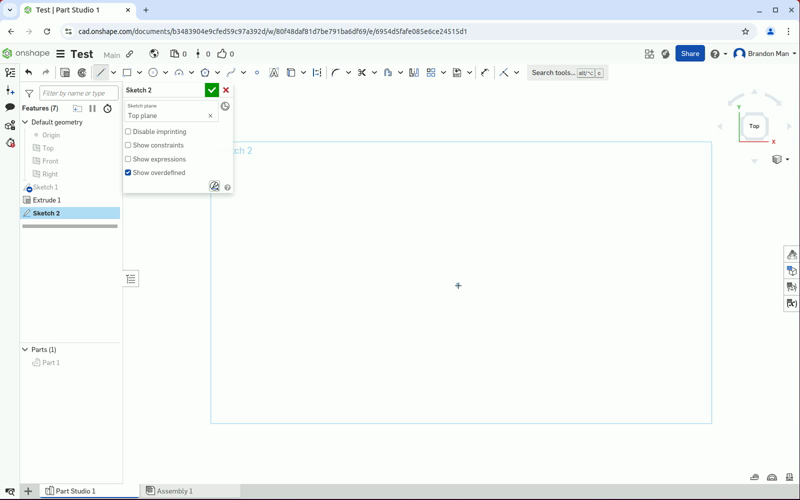
mouse_move(488, 285)
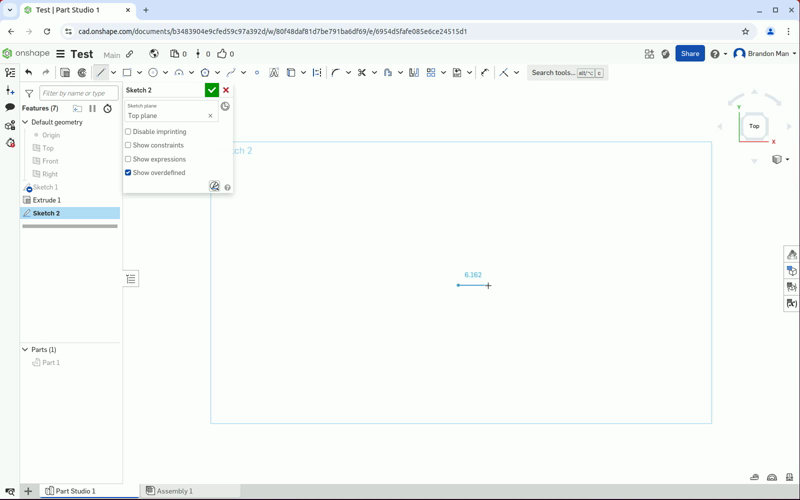
mouse_move(465, 285)
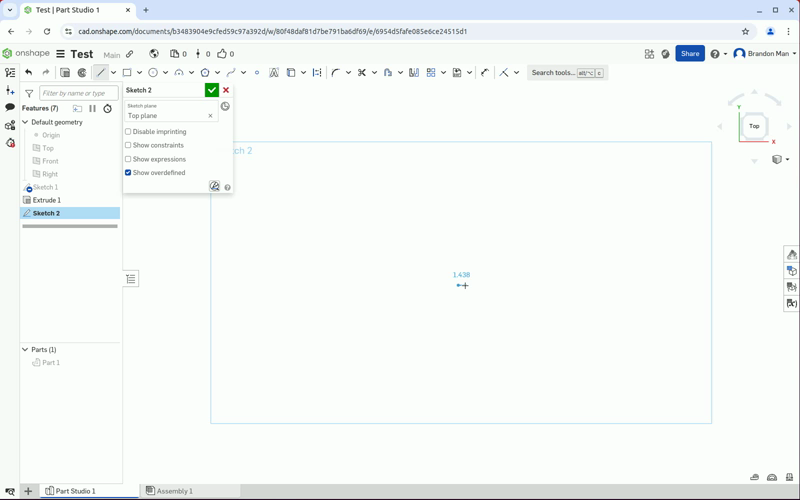
scroll(6)
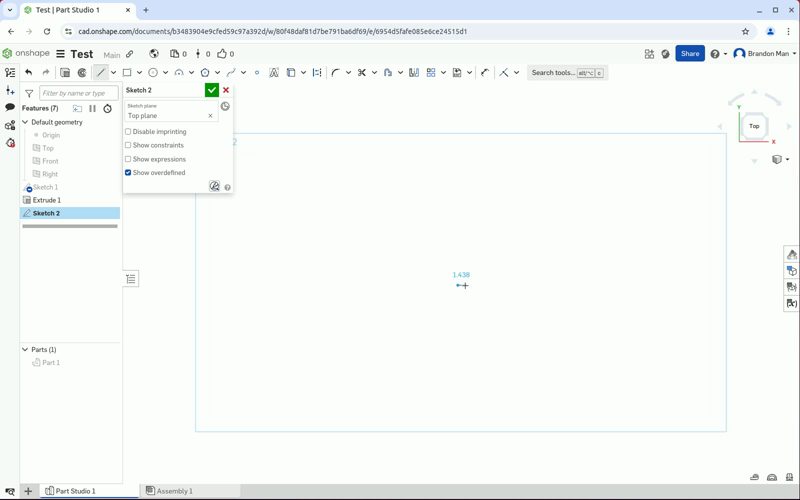
scroll(6)
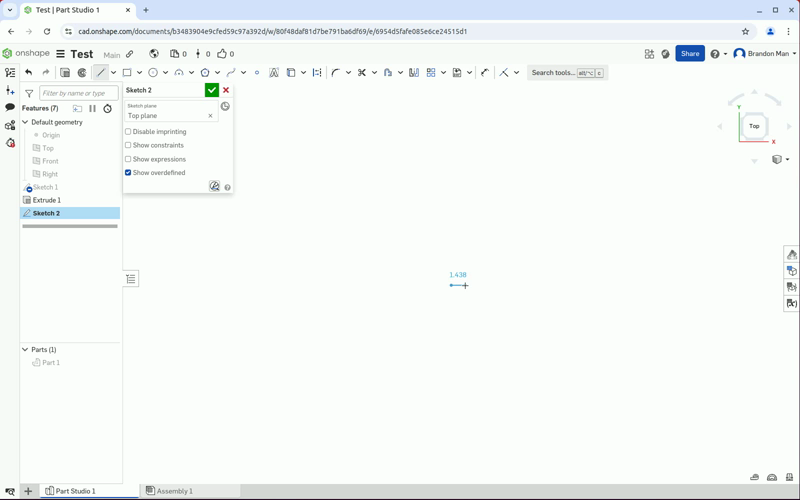
scroll(6)
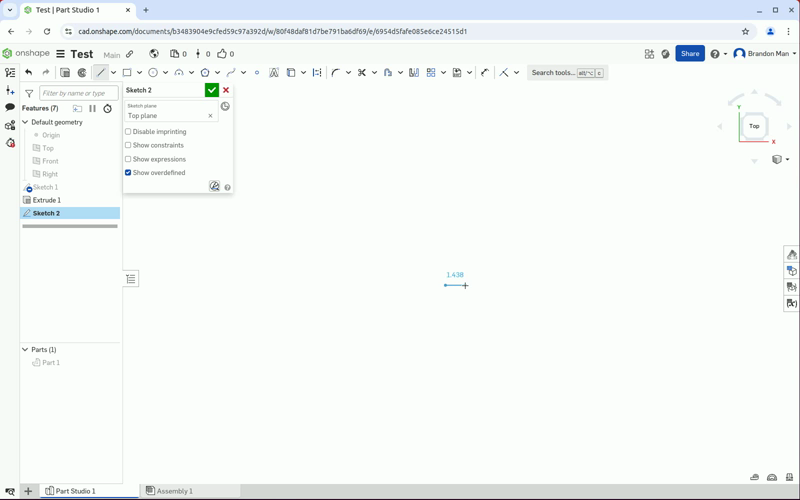
scroll(6)
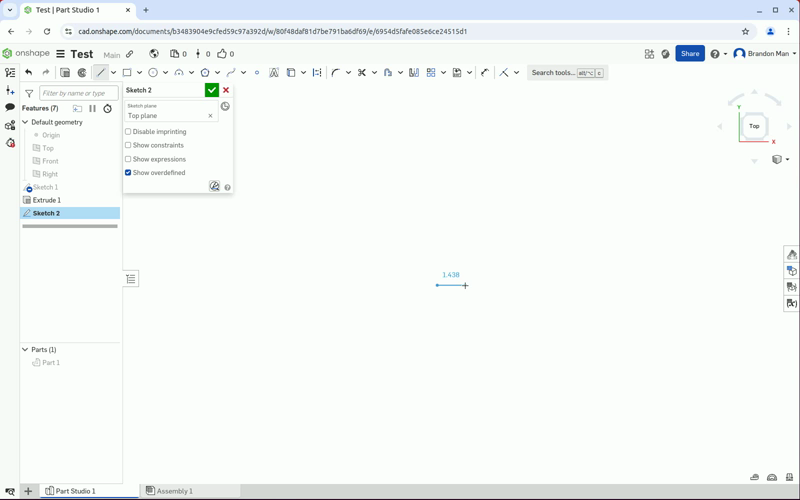
scroll(6)
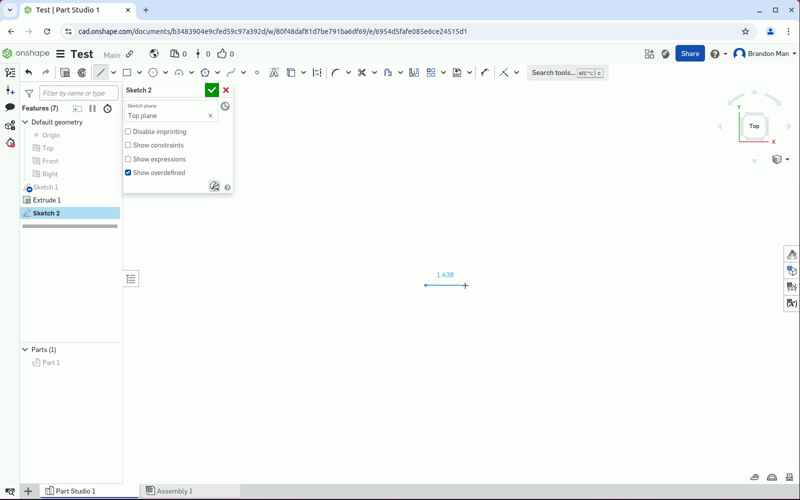
scroll(6)
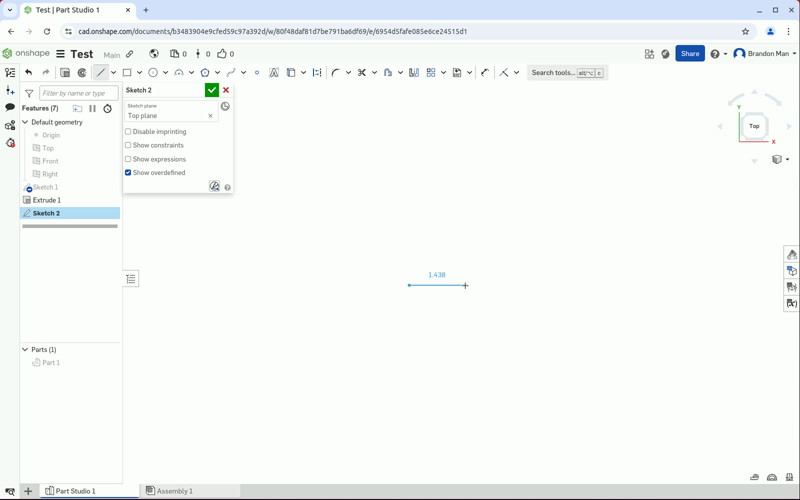
scroll(6)
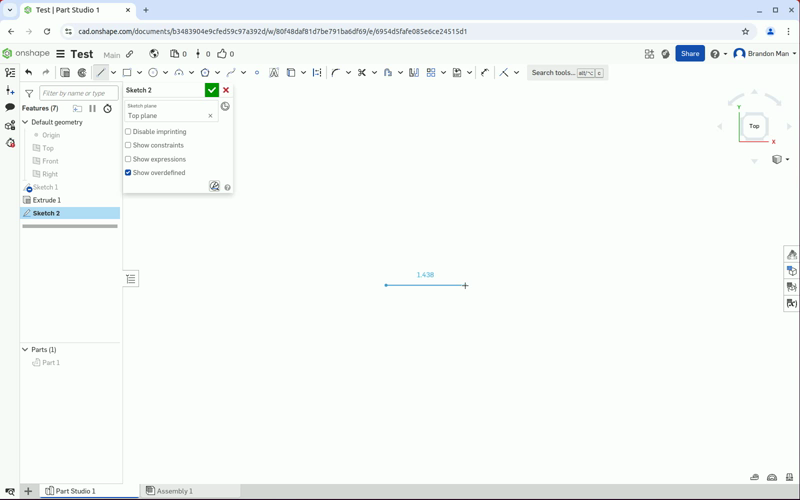
click(465, 285)
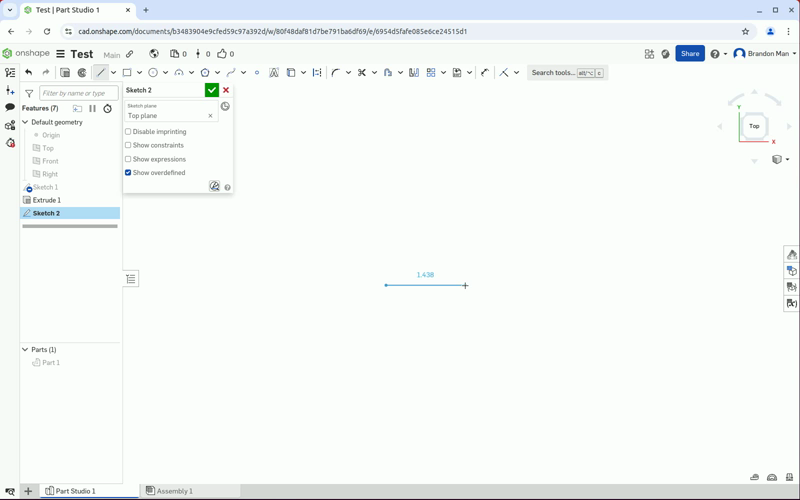
scroll(-6)
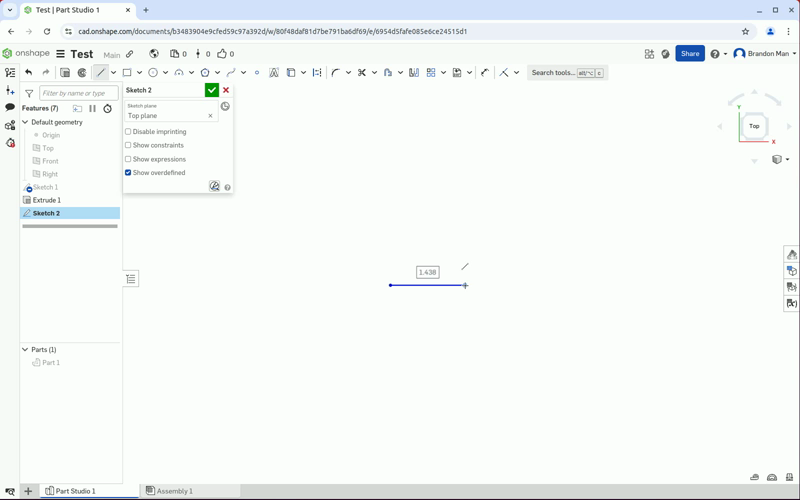
scroll(-6)
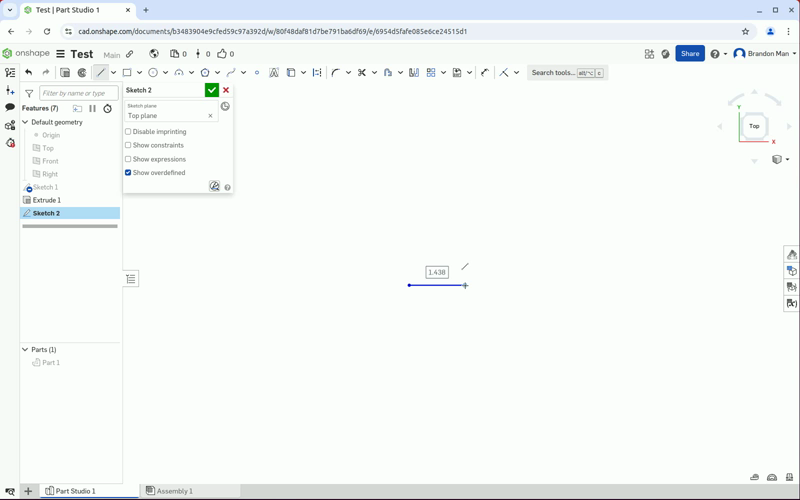
scroll(-6)
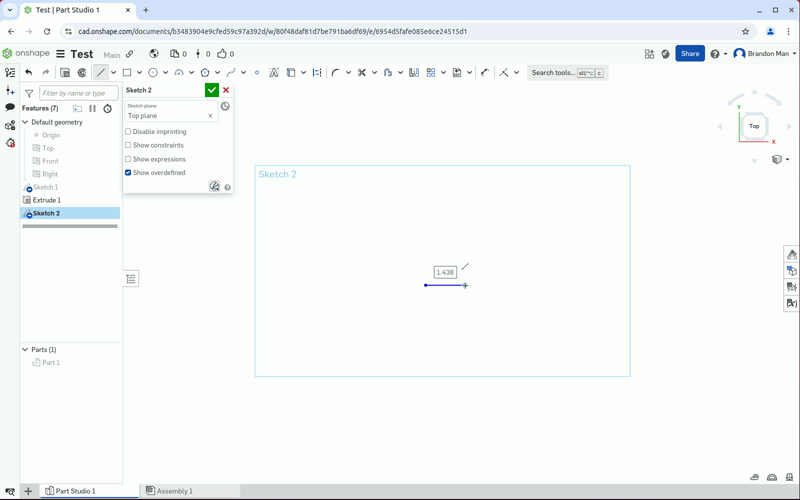
scroll(-6)
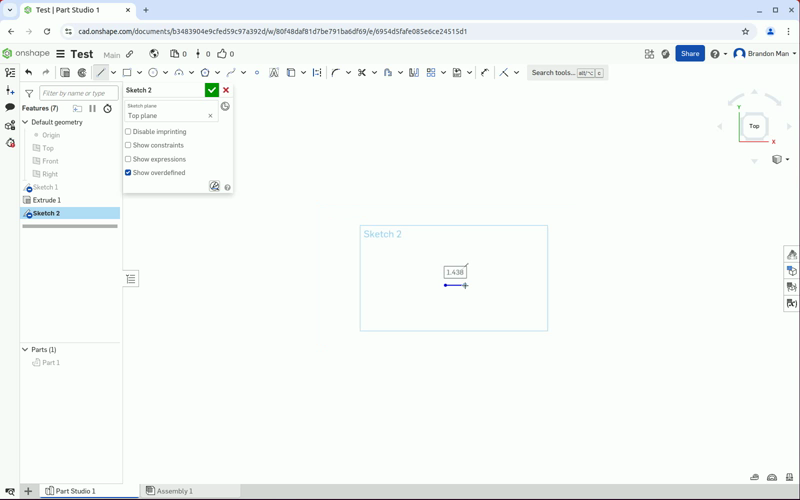
scroll(-6)
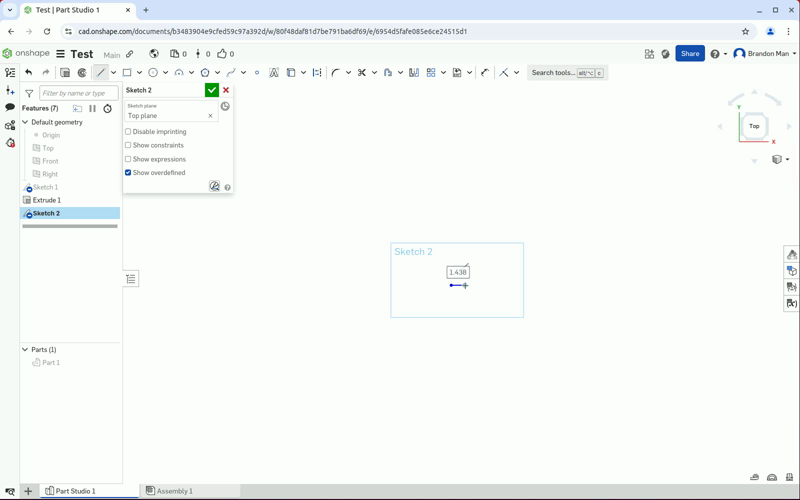
scroll(-6)
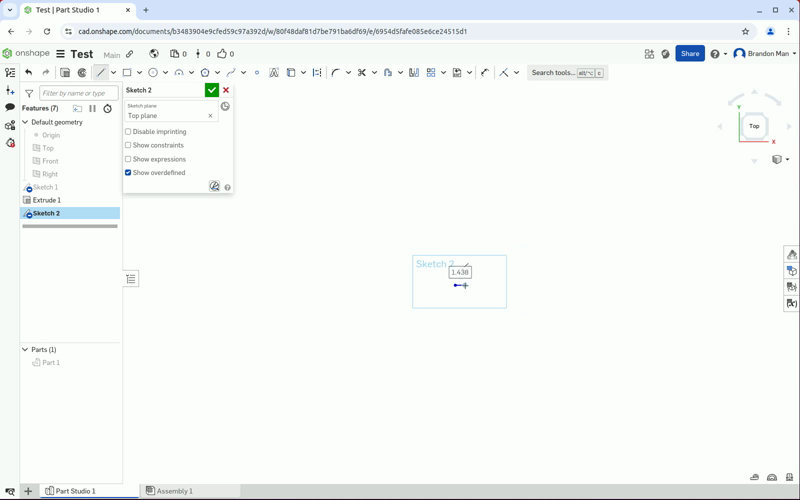
scroll(-6)
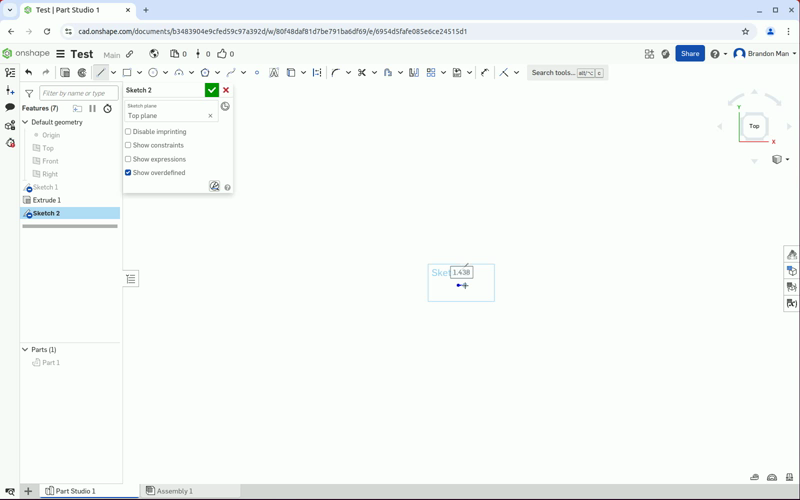
key_up(shift)
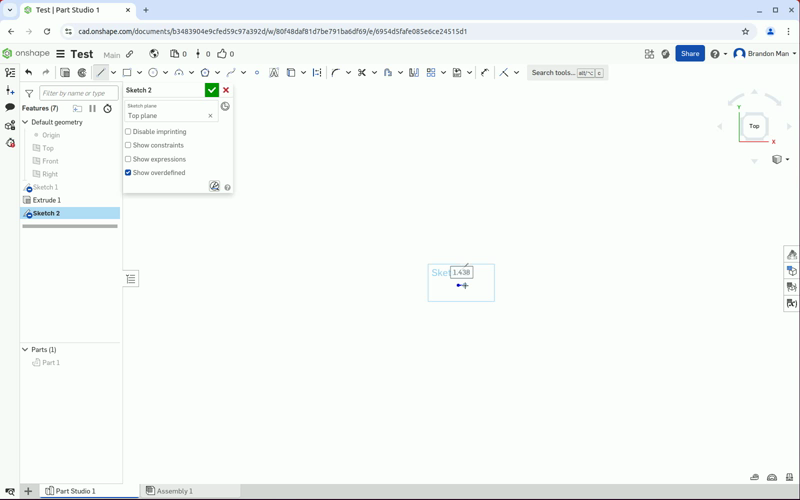
key_down(shift)
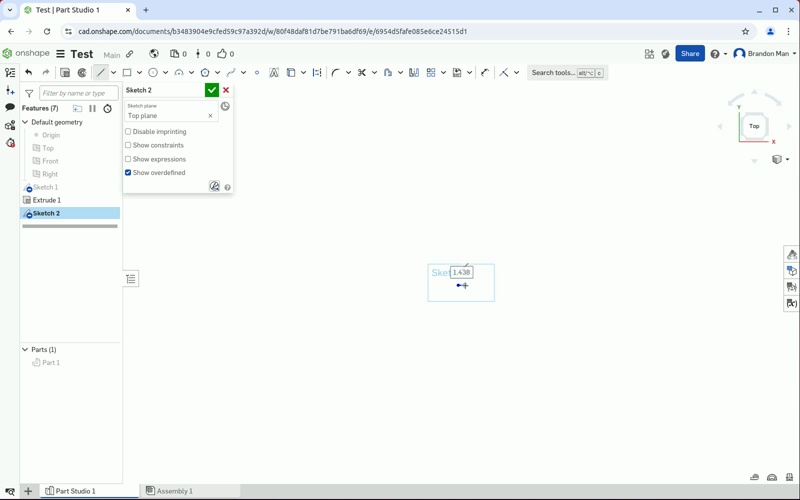
mouse_move(495, 285)
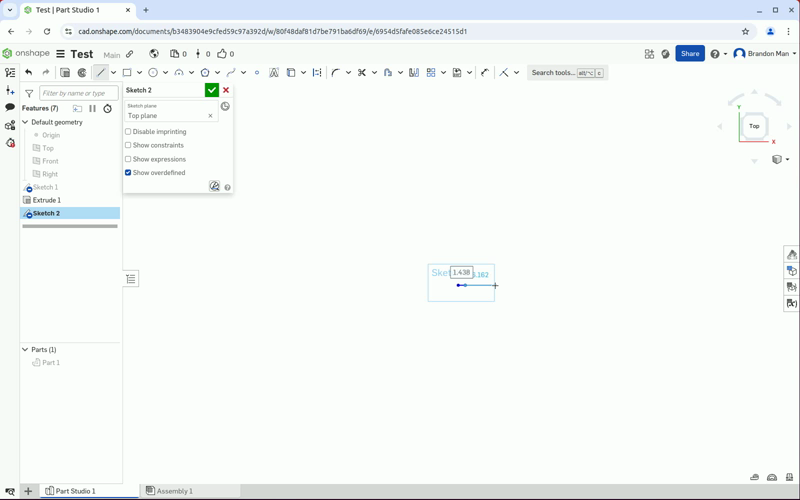
mouse_move(465, 278)
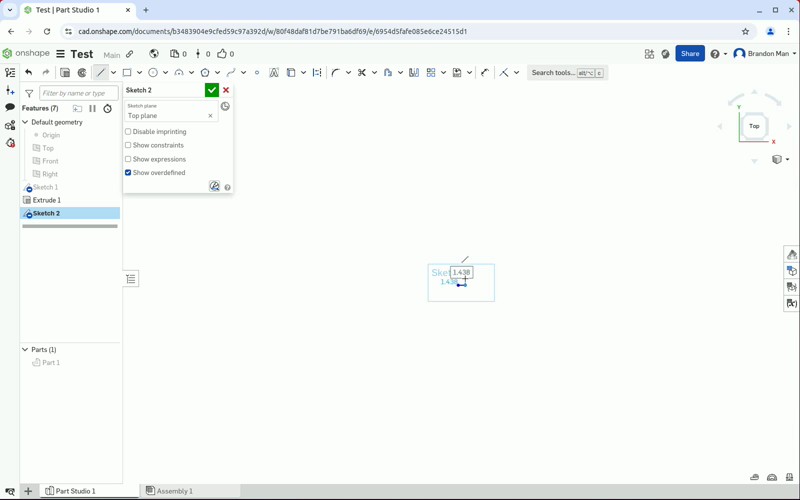
scroll(6)
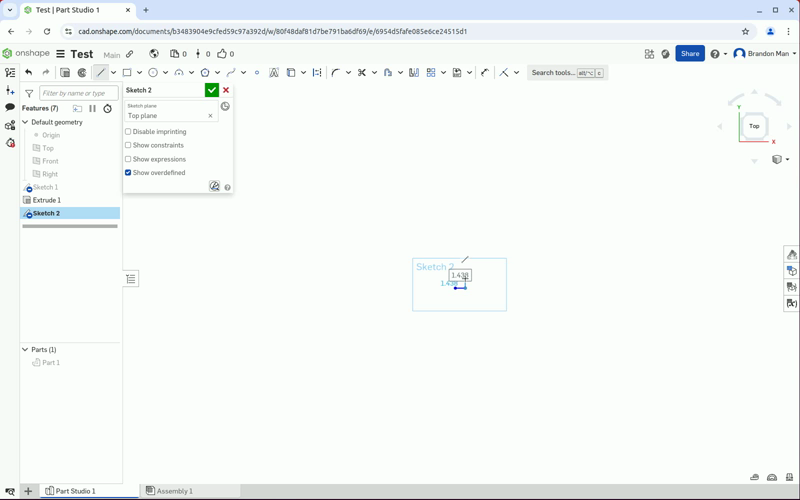
scroll(6)
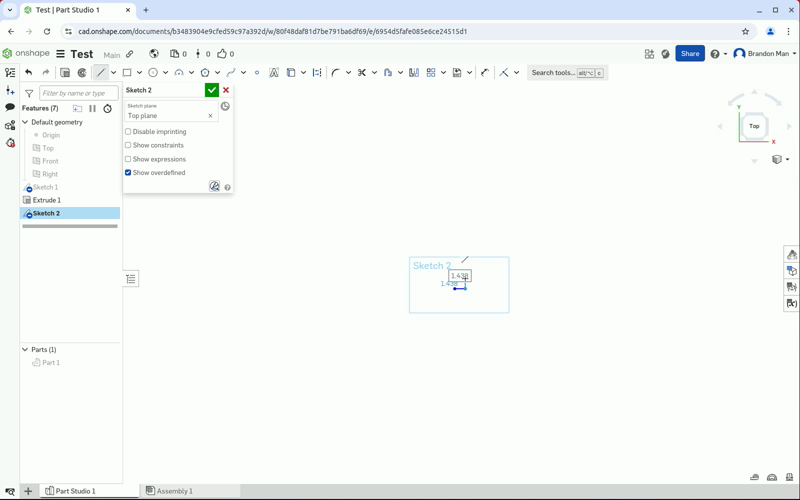
scroll(6)
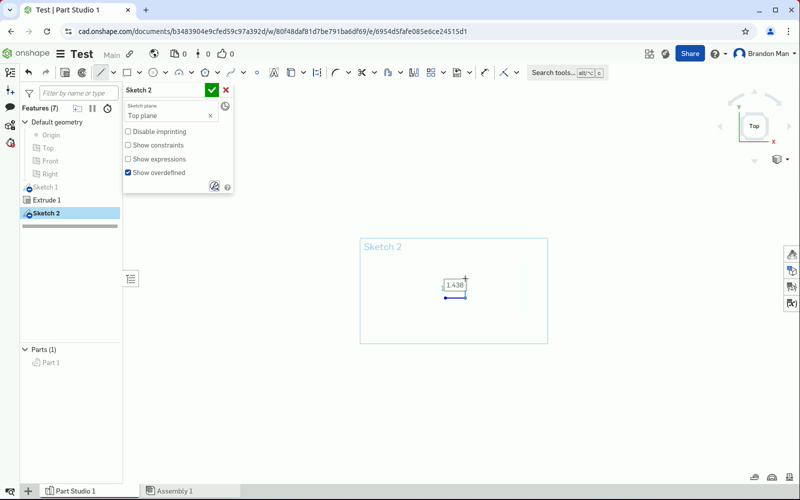
scroll(6)
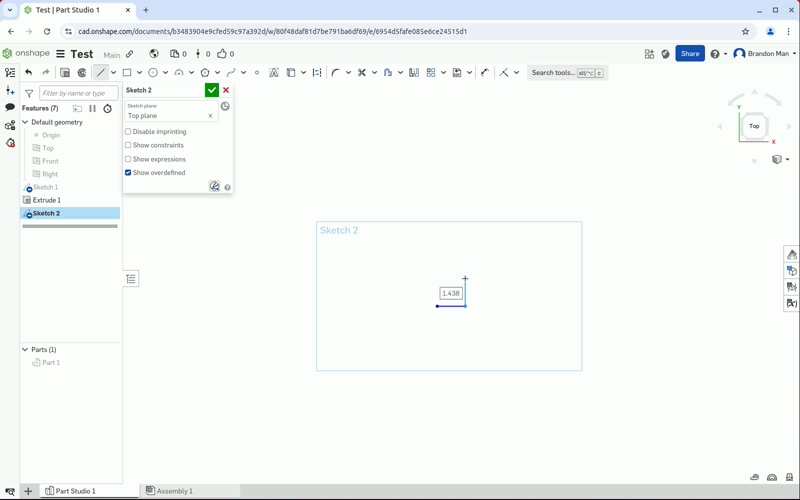
scroll(6)
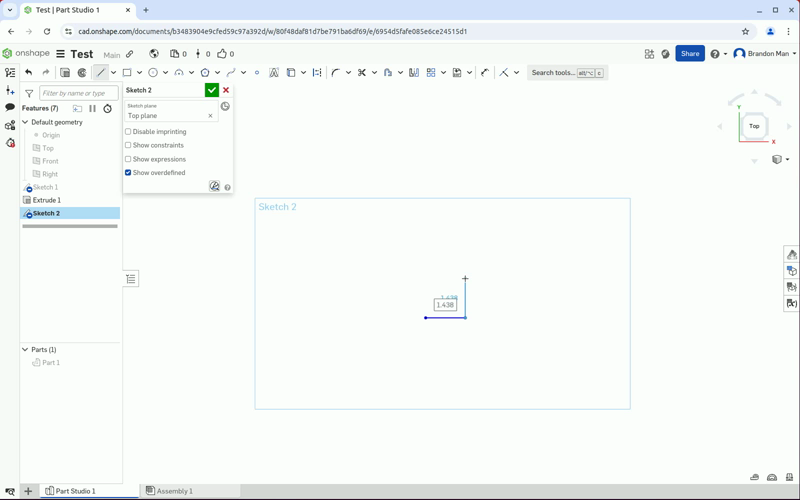
scroll(6)
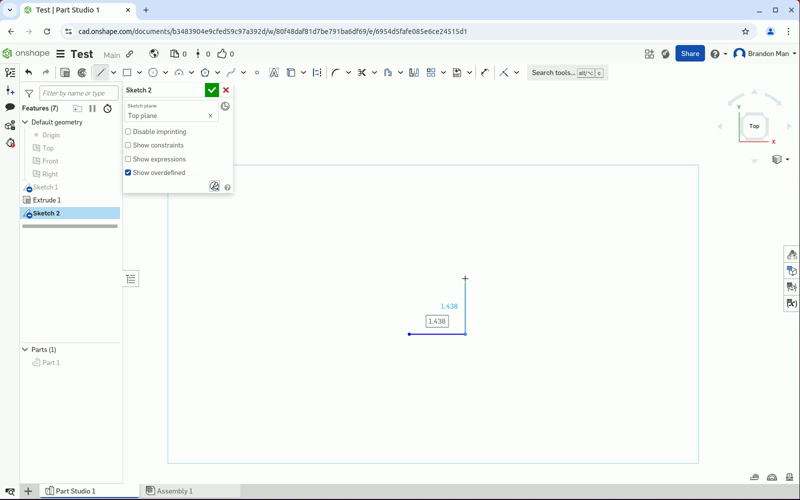
scroll(6)
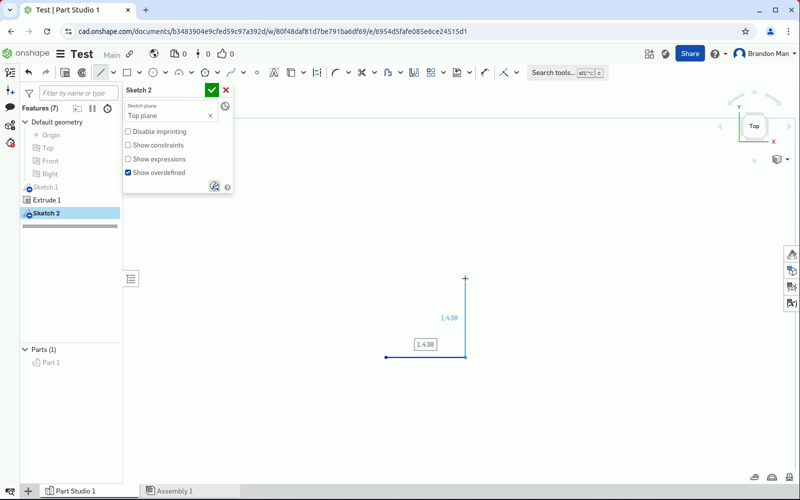
click(465, 278)
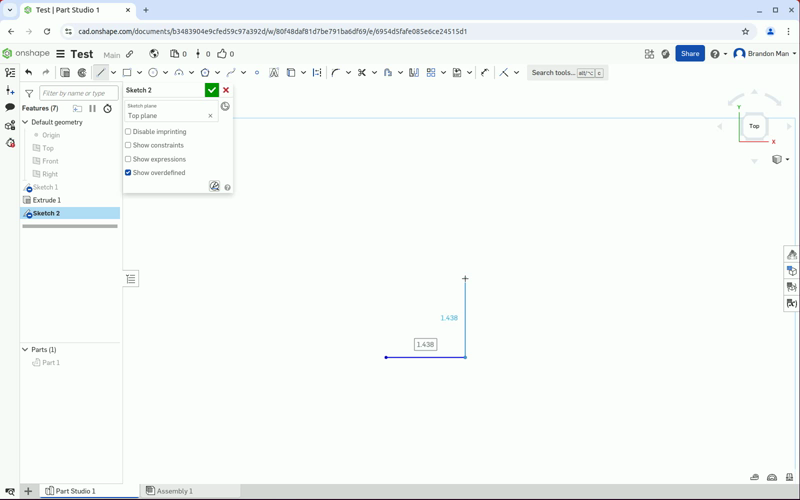
scroll(-6)
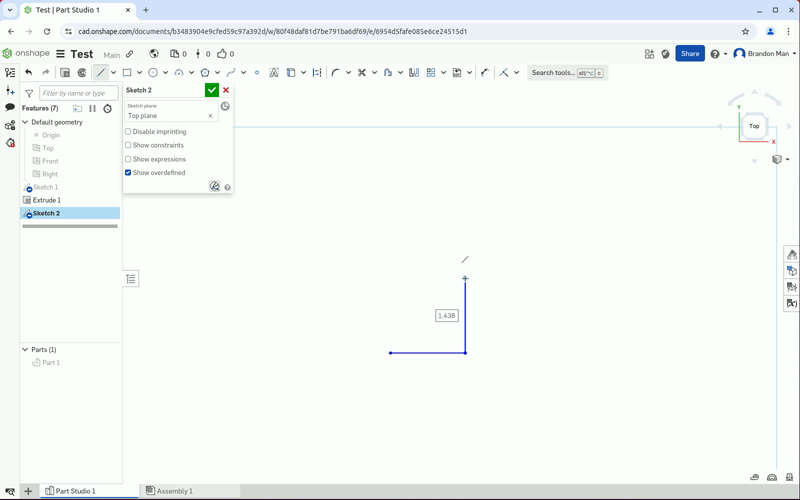
scroll(-6)
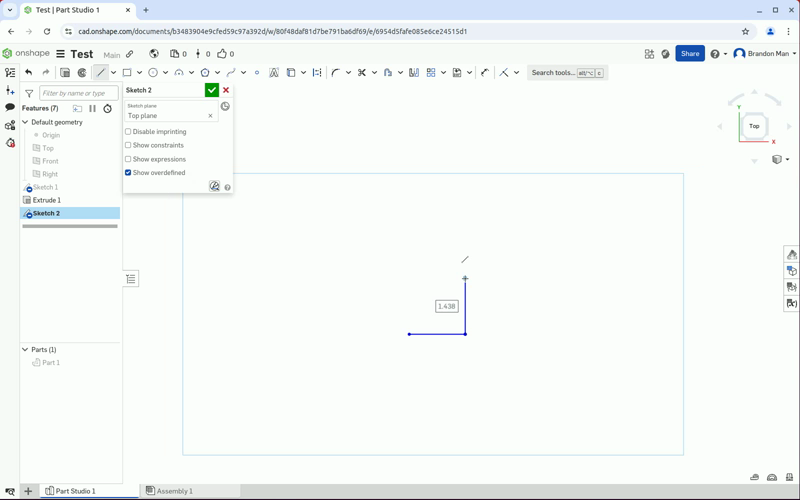
scroll(-6)
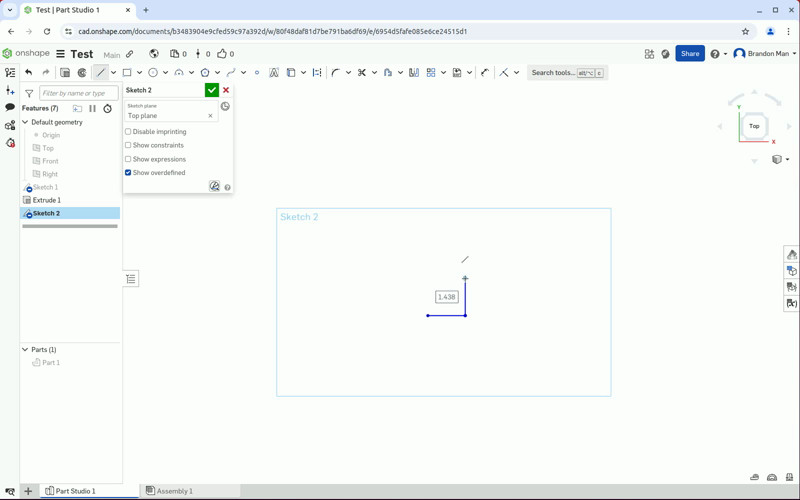
scroll(-6)
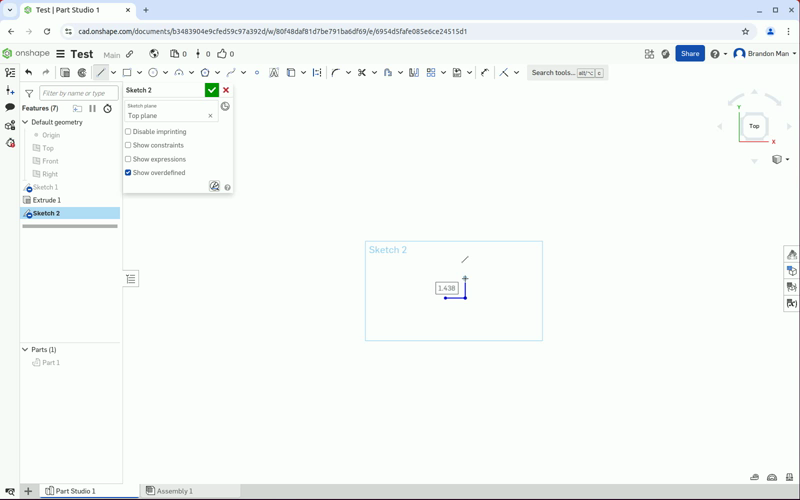
scroll(-6)
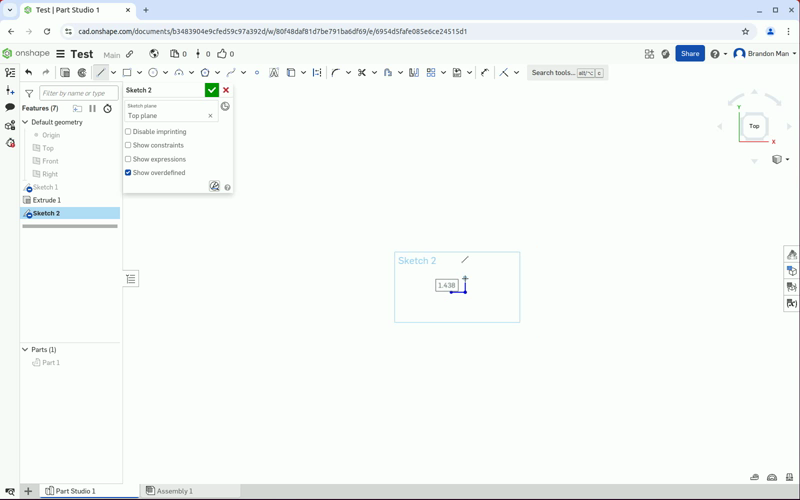
scroll(-6)
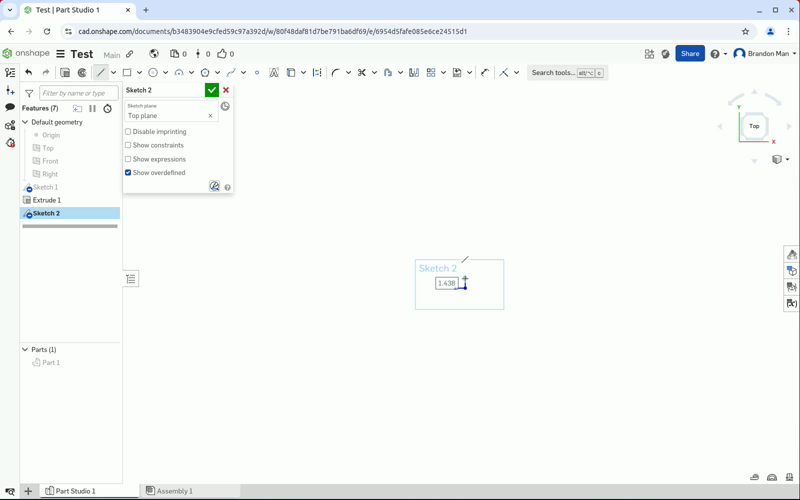
scroll(-6)
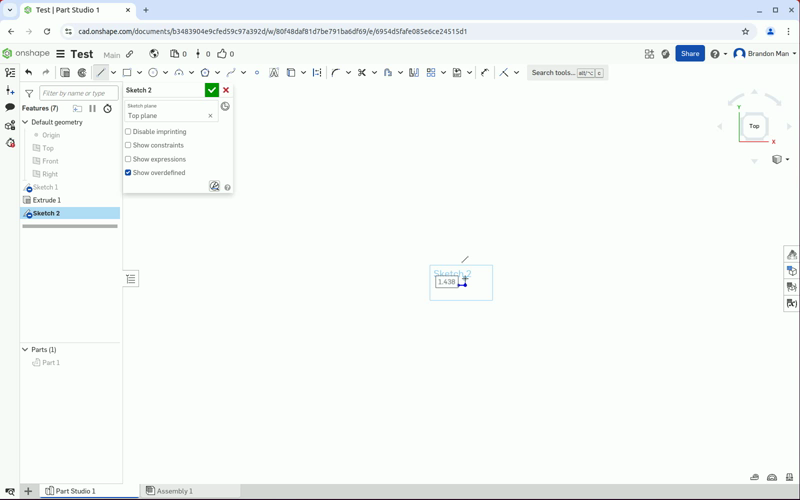
key_up(shift)
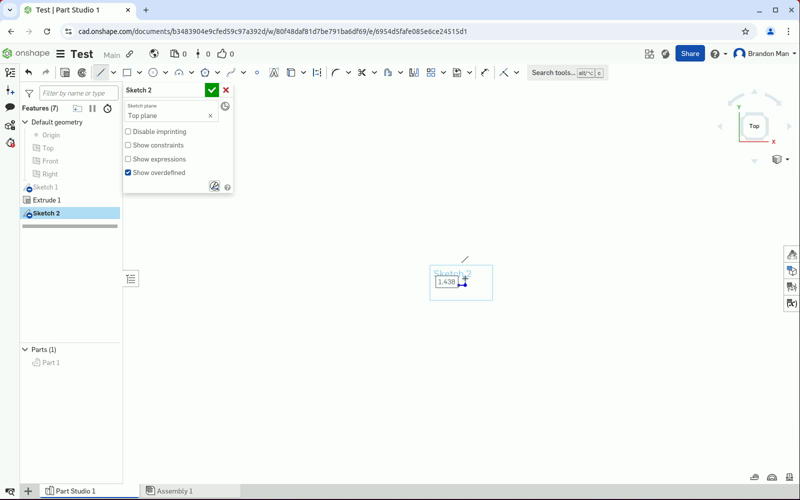
key_down(shift)
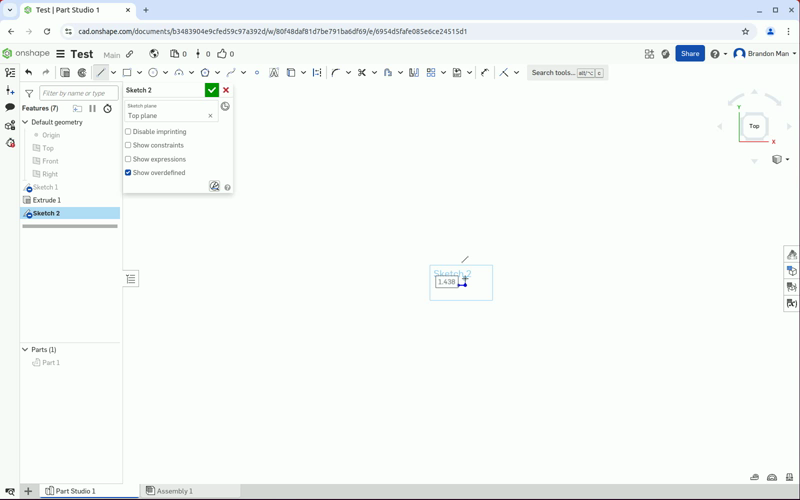
mouse_move(495, 278)
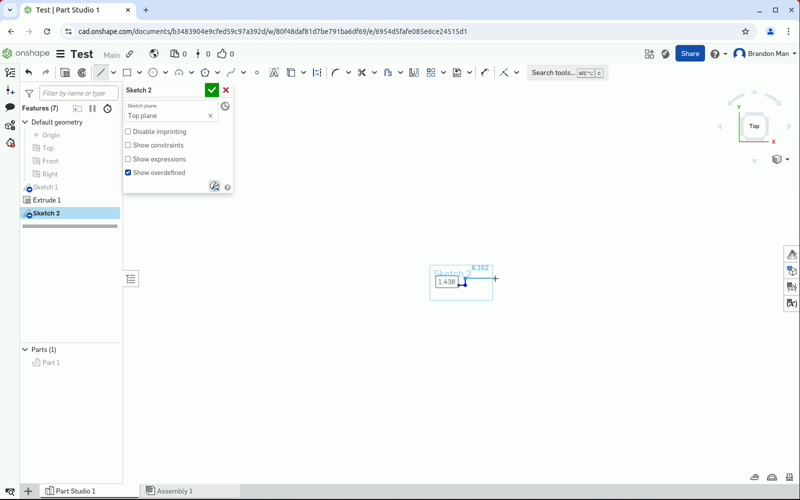
mouse_move(458, 278)
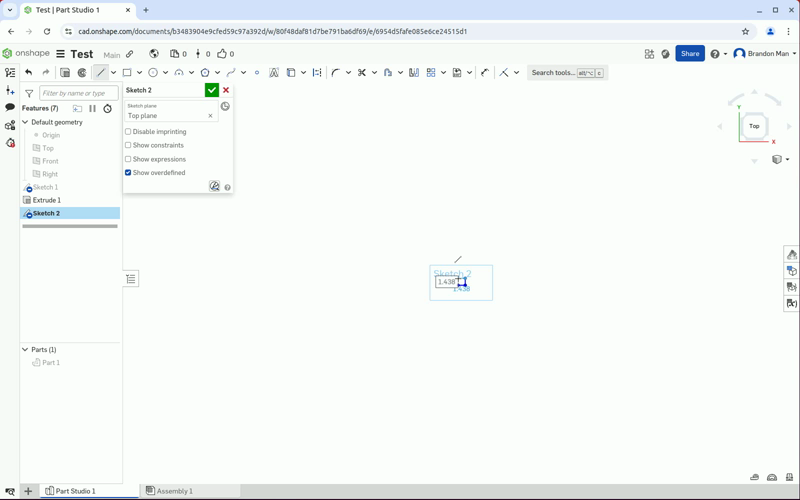
scroll(6)
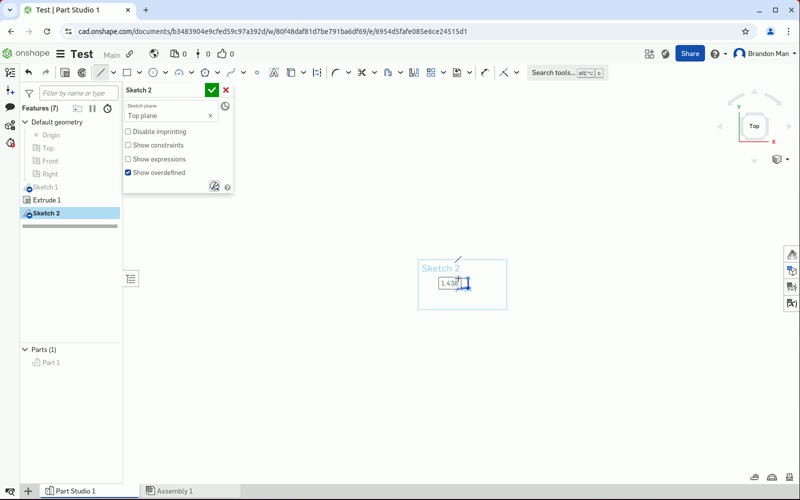
scroll(6)
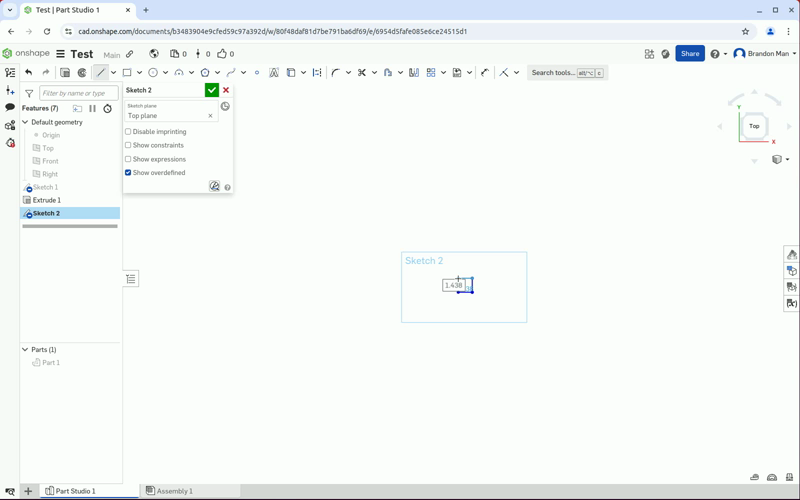
scroll(6)
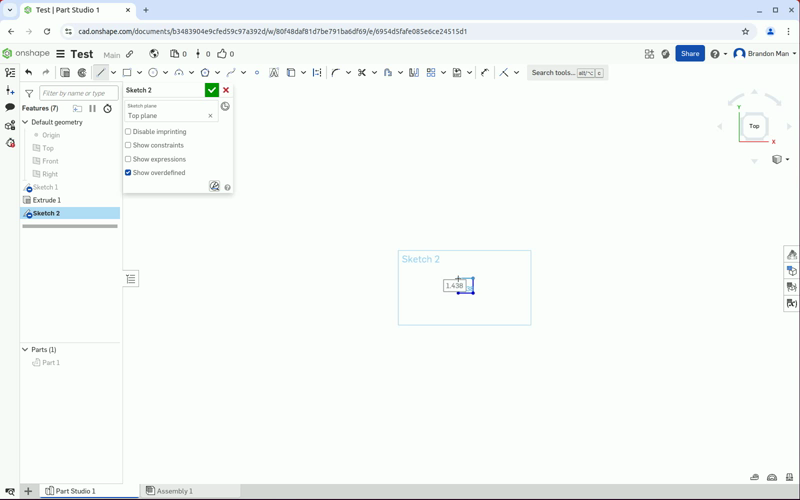
scroll(6)
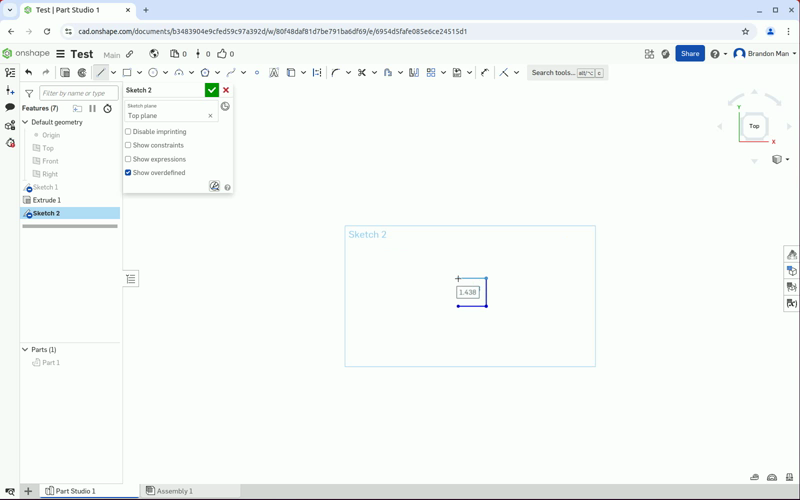
scroll(6)
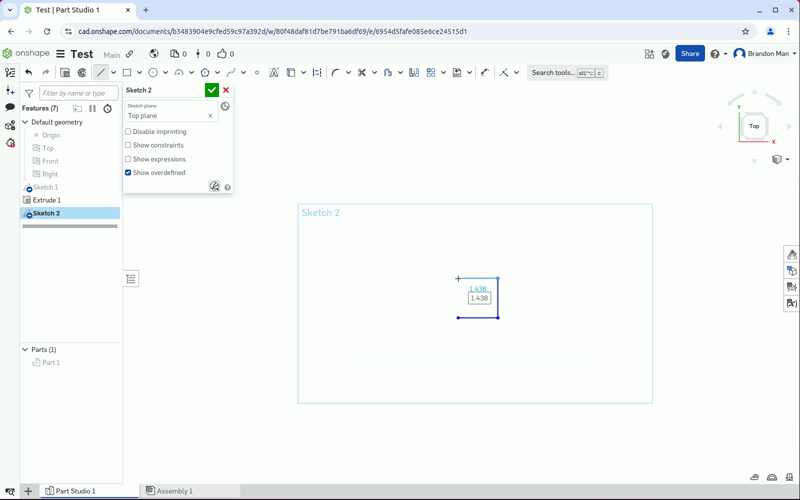
scroll(6)
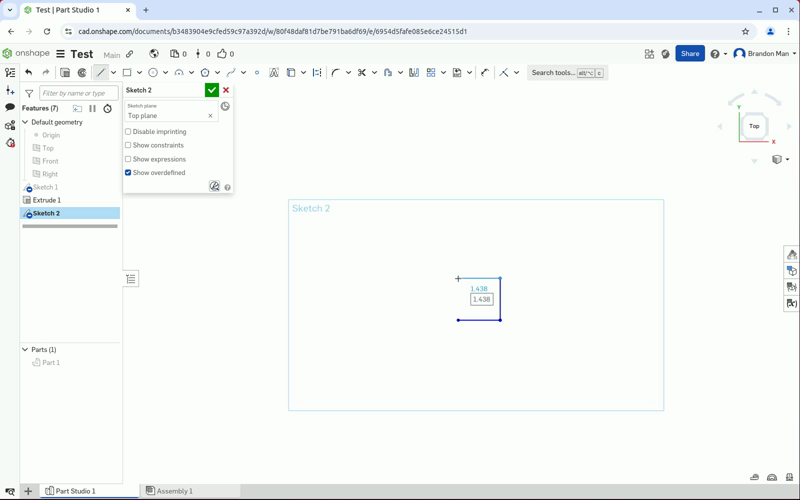
scroll(6)
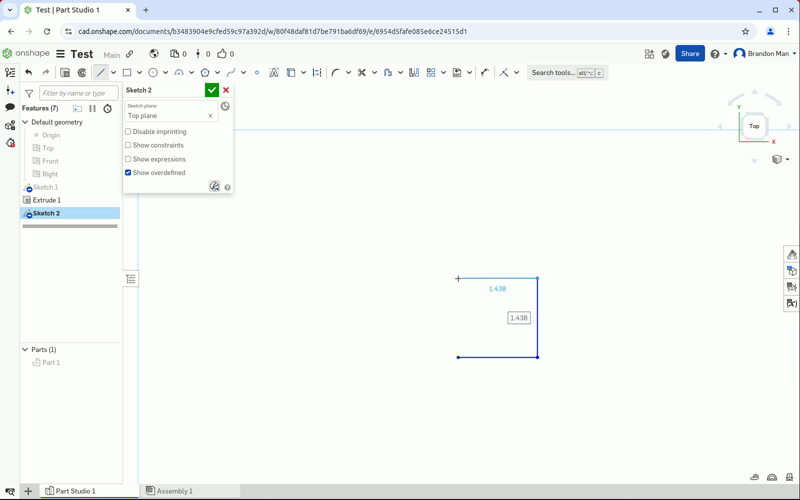
click(458, 278)
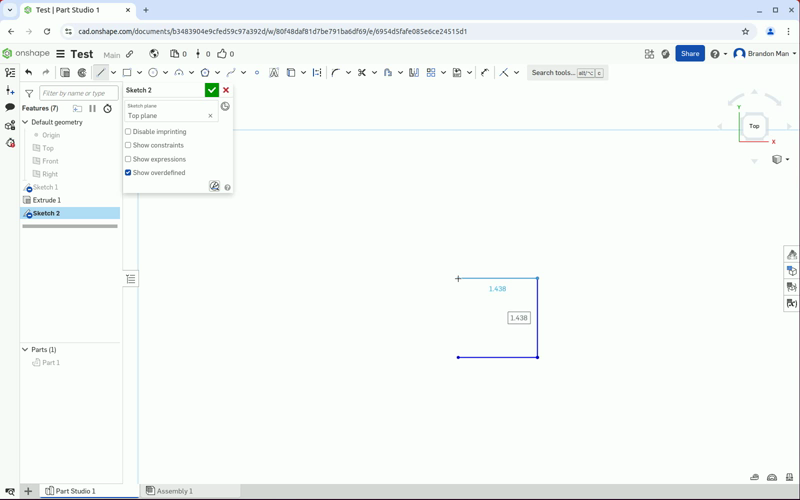
scroll(-6)
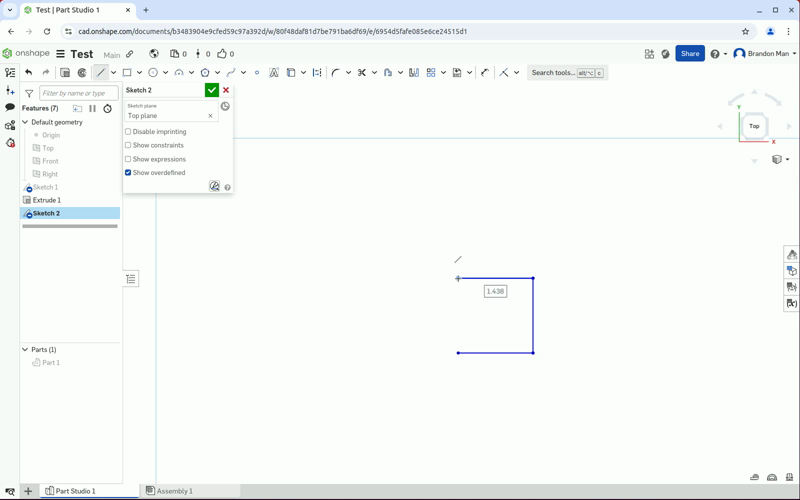
scroll(-6)
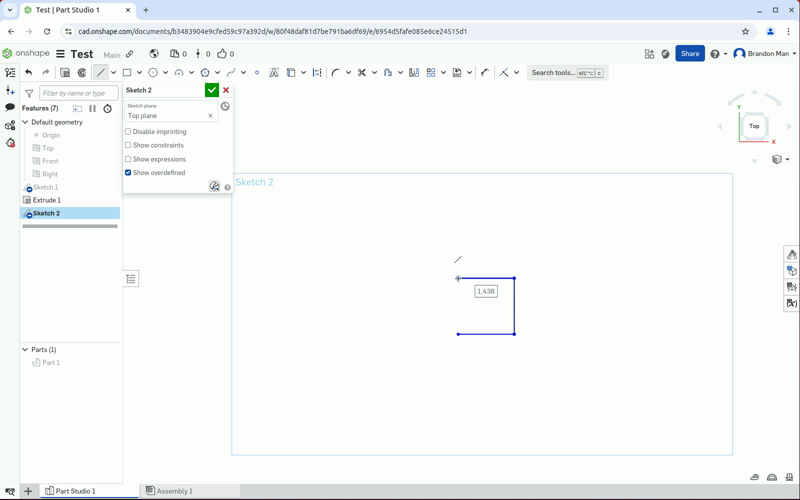
scroll(-6)
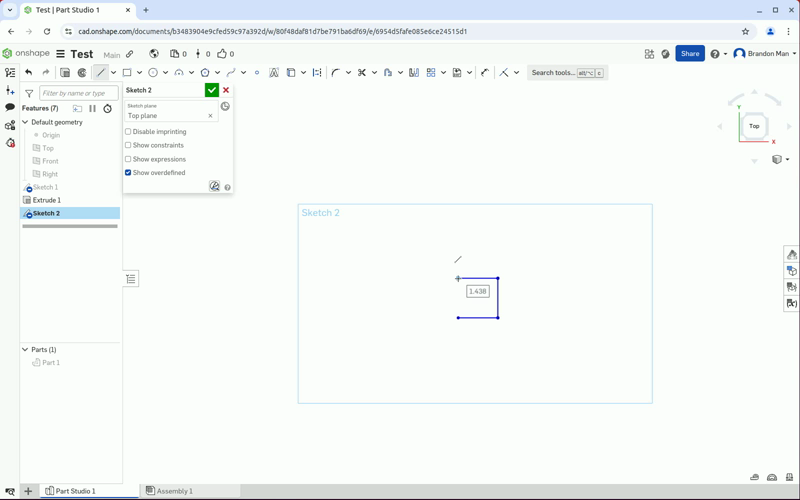
scroll(-6)
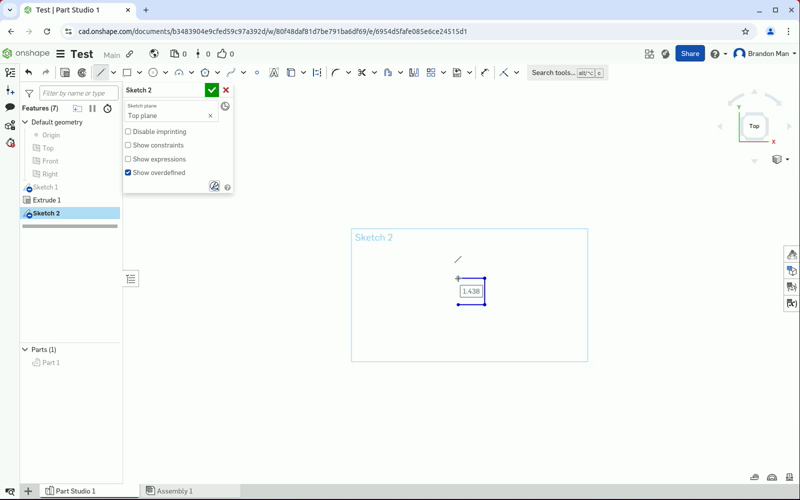
scroll(-6)
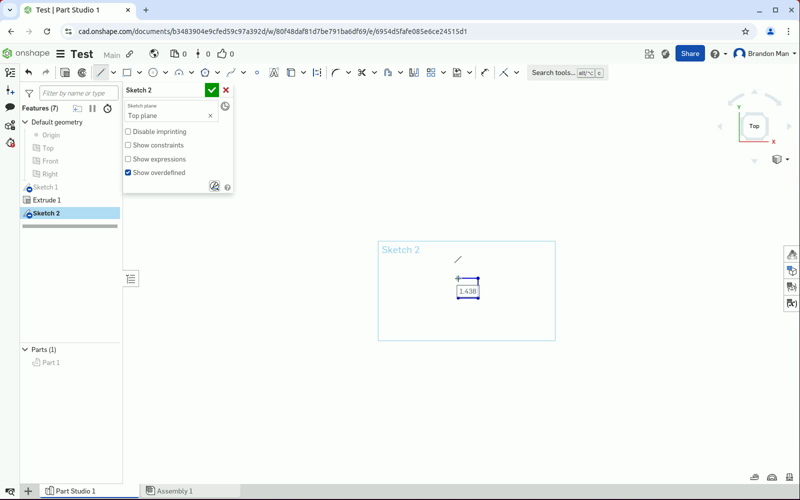
scroll(-6)
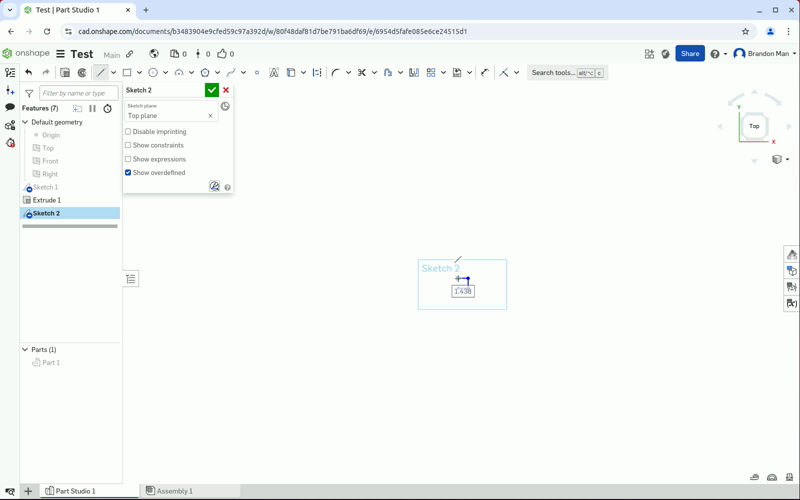
scroll(-6)
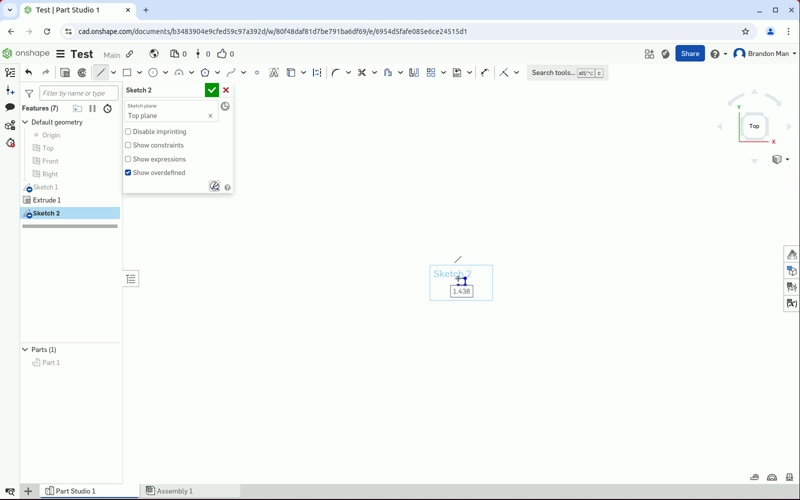
key_up(shift)
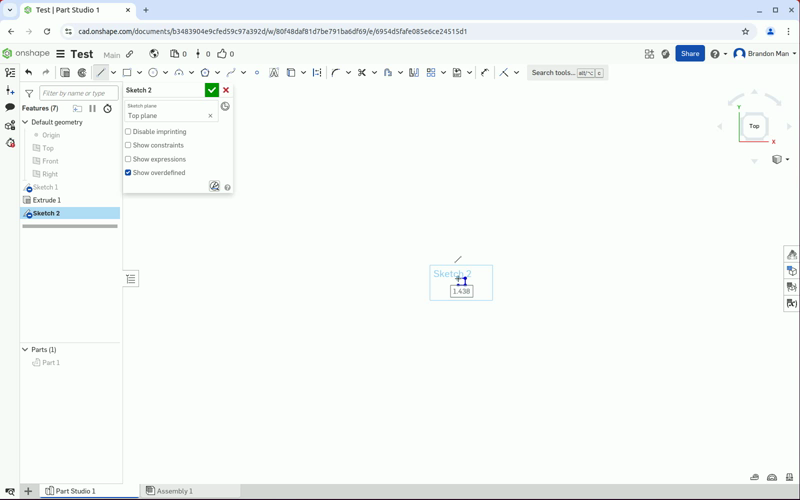
mouse_move(488, 278)
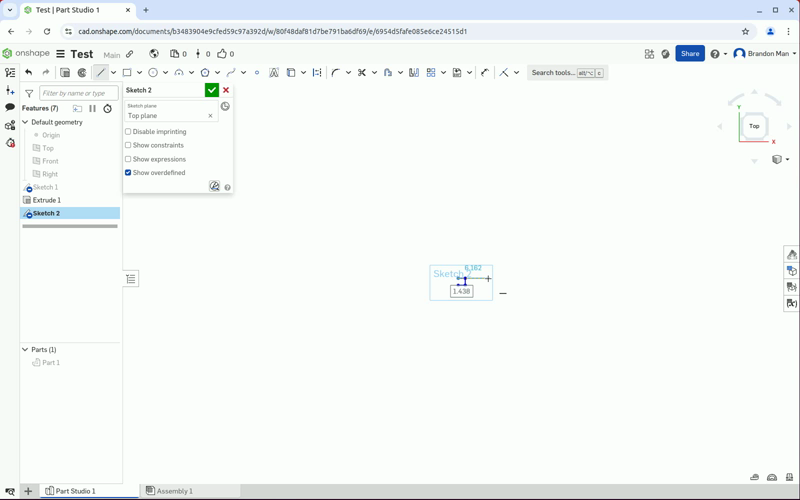
key_down(shift)
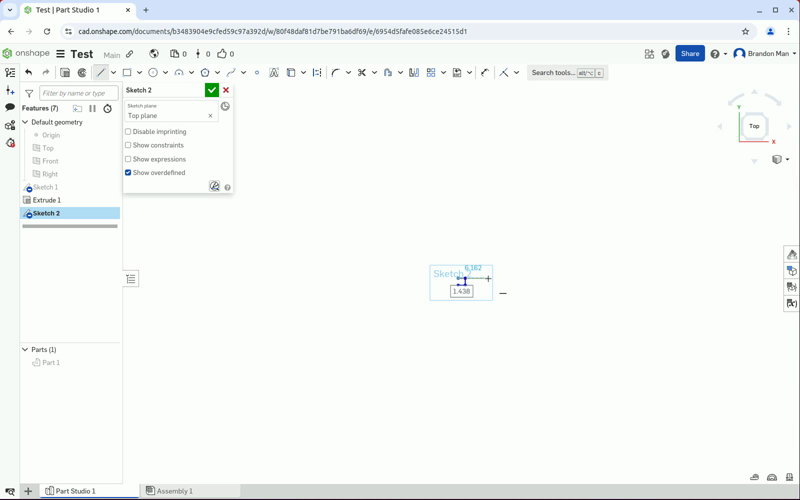
mouse_move(458, 285)
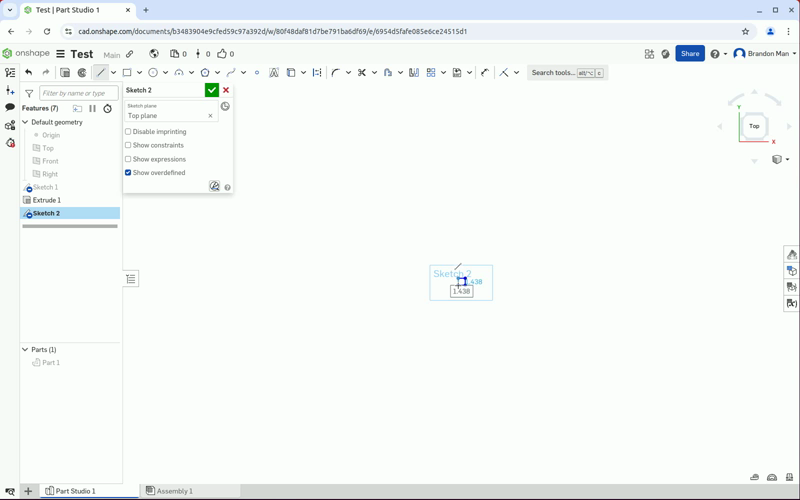
scroll(6)
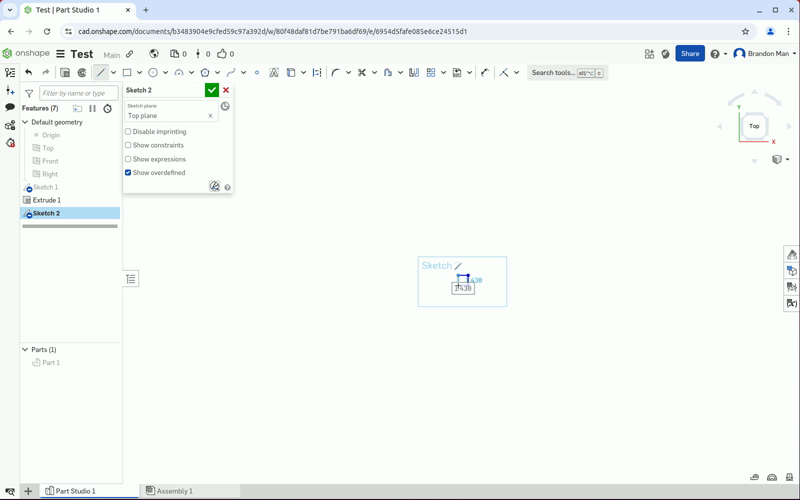
scroll(6)
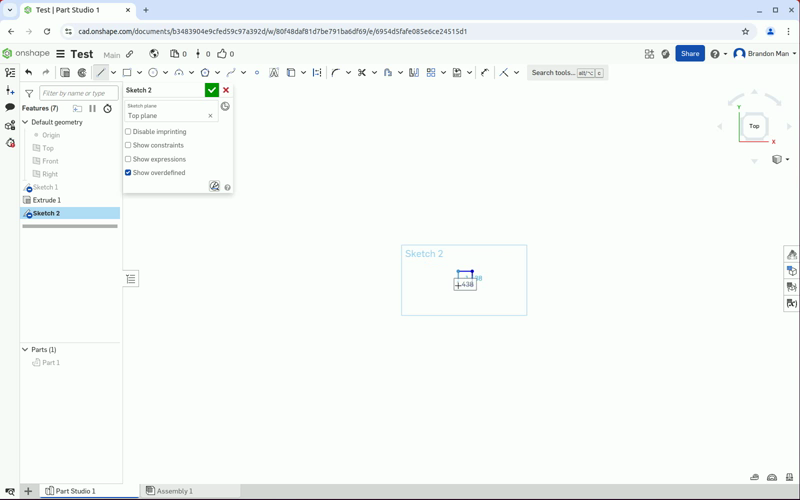
scroll(6)
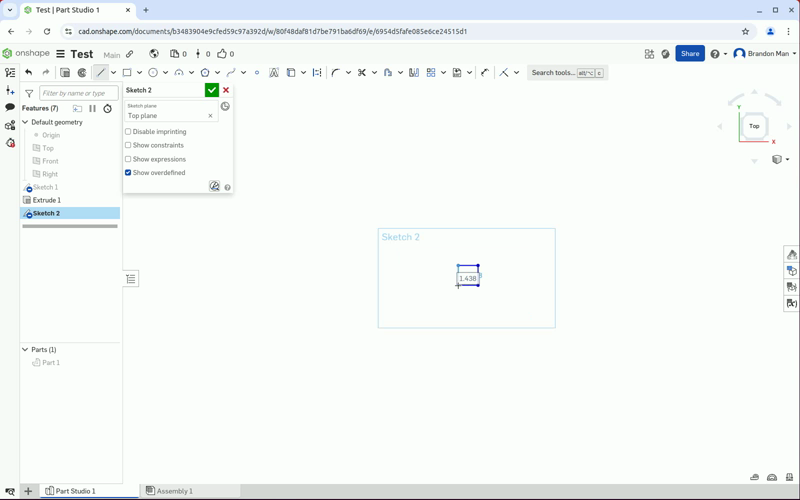
scroll(6)
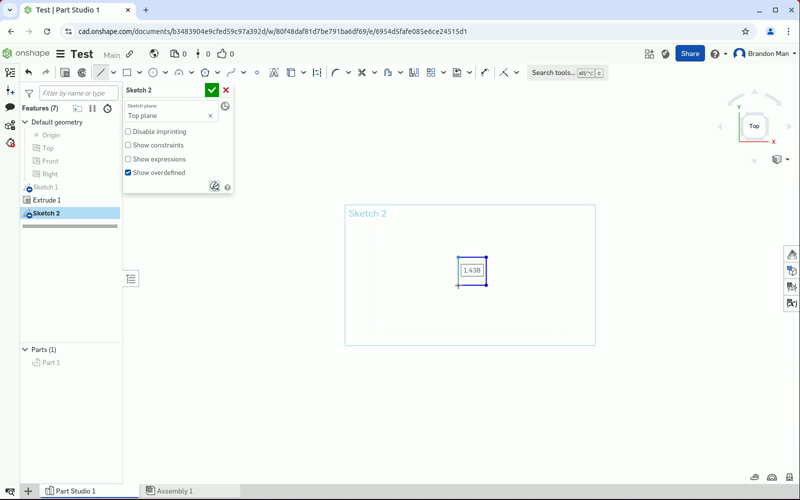
scroll(6)
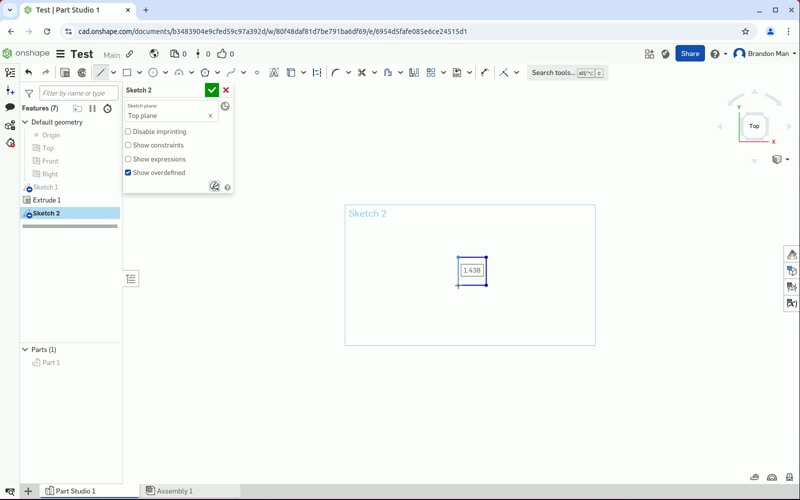
scroll(6)
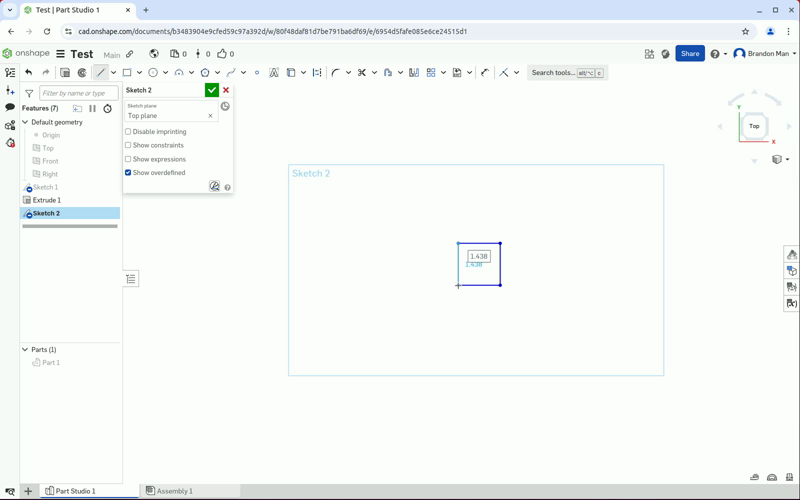
scroll(6)
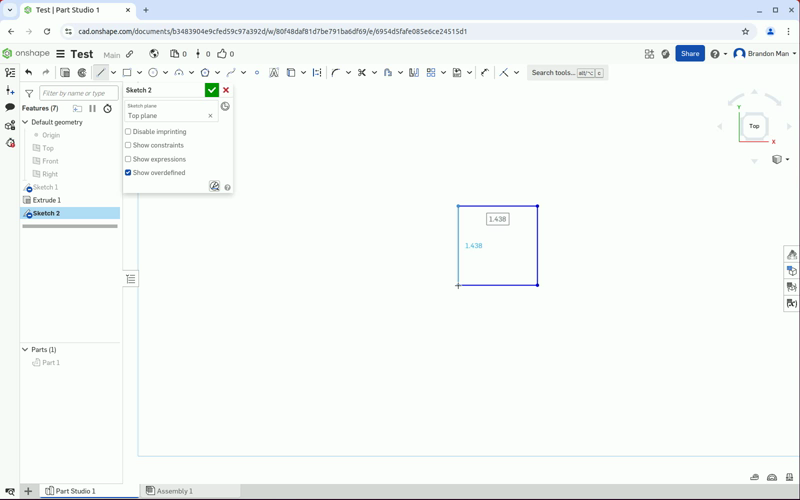
key_up(shift)
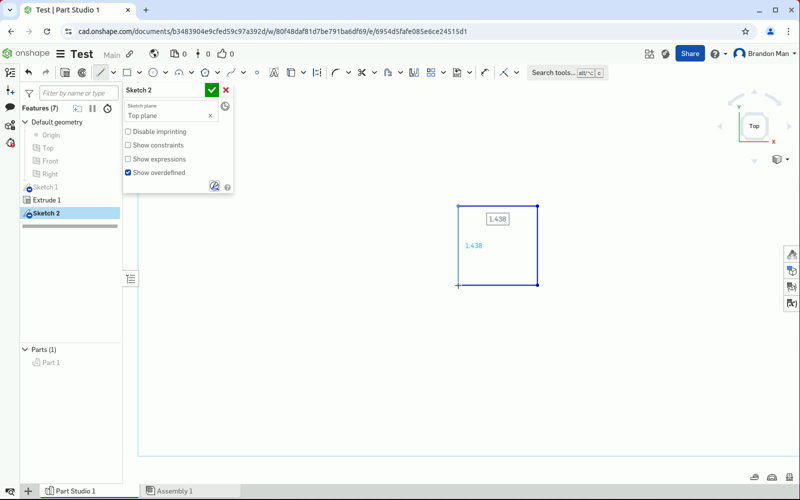
click(458, 285)
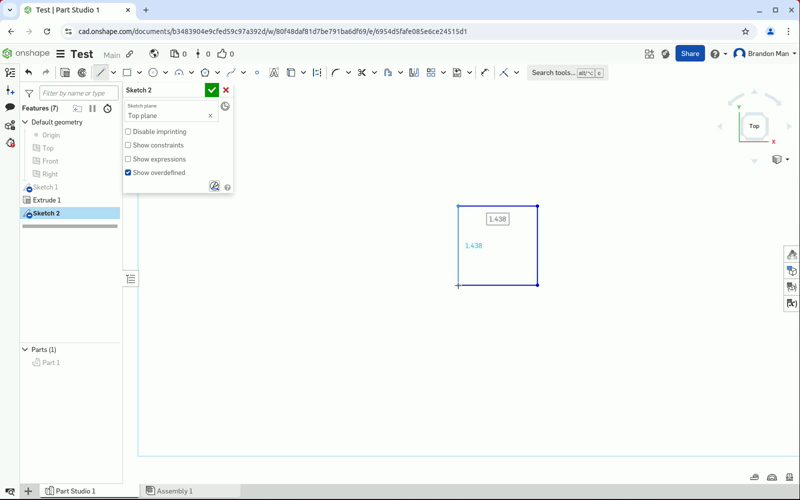
scroll(-6)
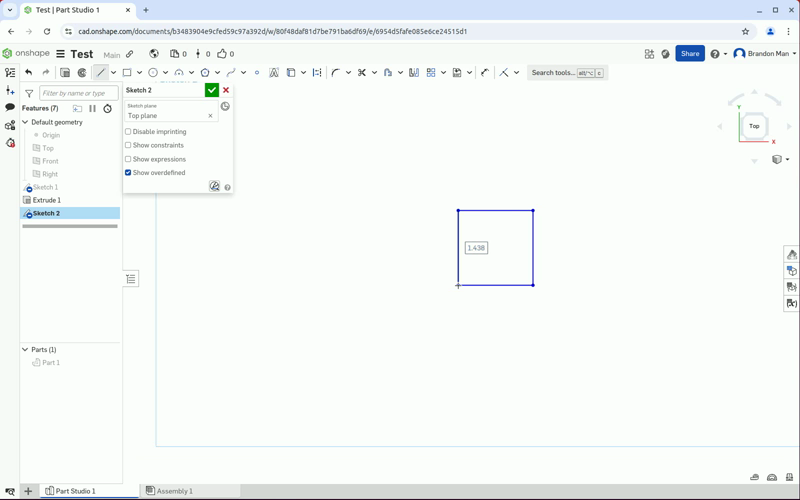
scroll(-6)
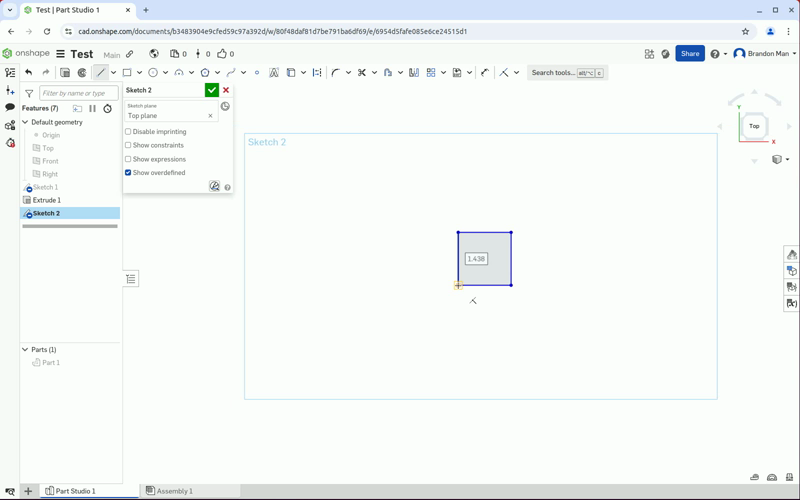
scroll(-6)
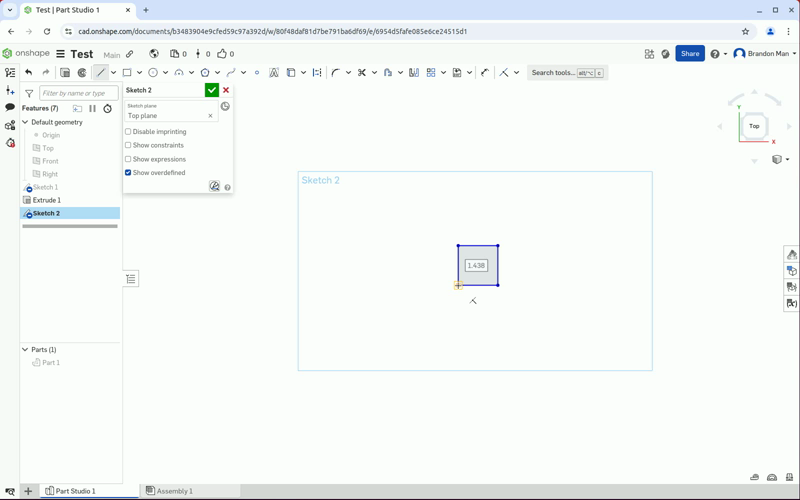
scroll(-6)
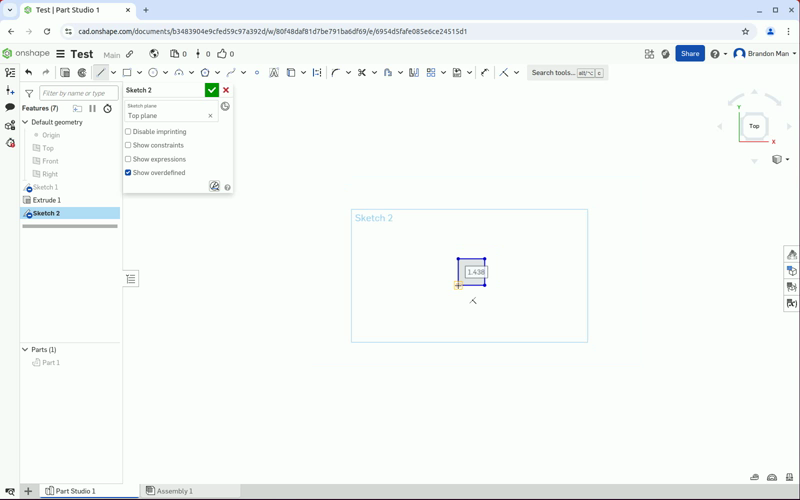
scroll(-6)
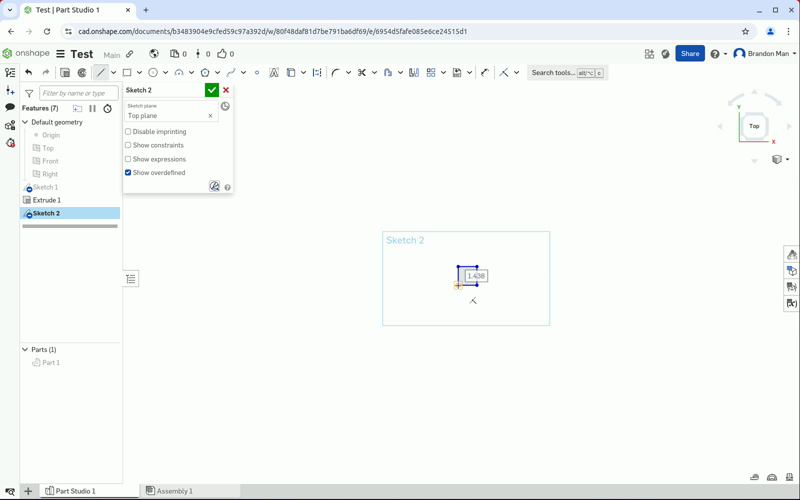
scroll(-6)
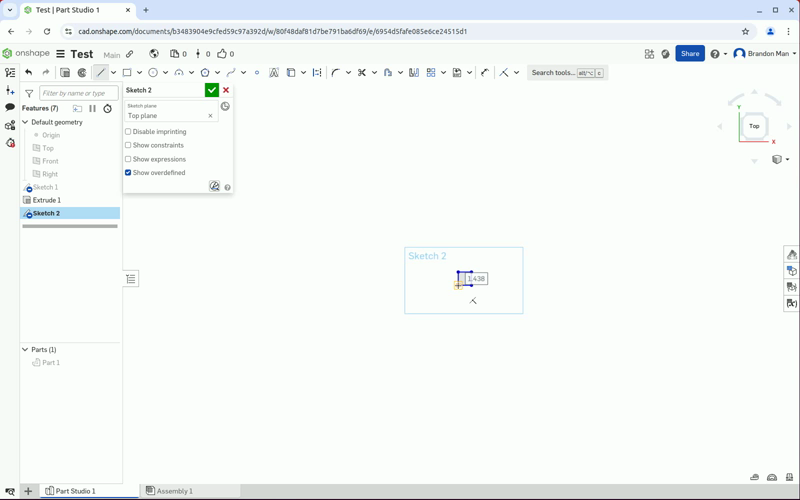
scroll(-6)
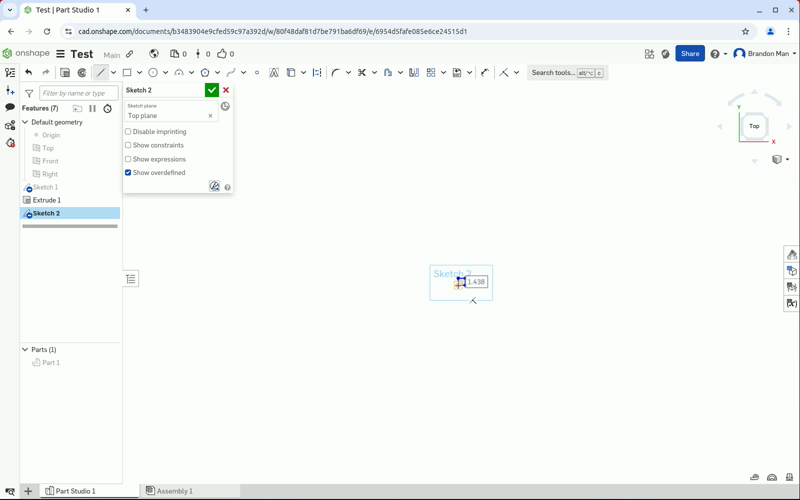
key(esc)
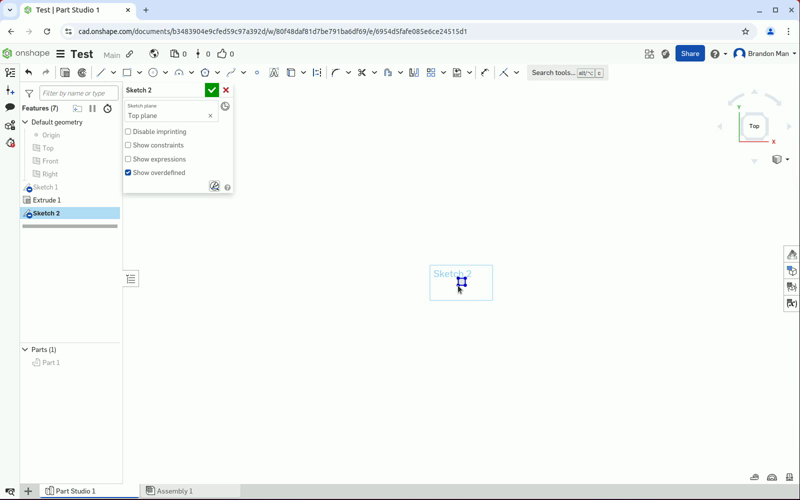
mouse_move(458, 278)
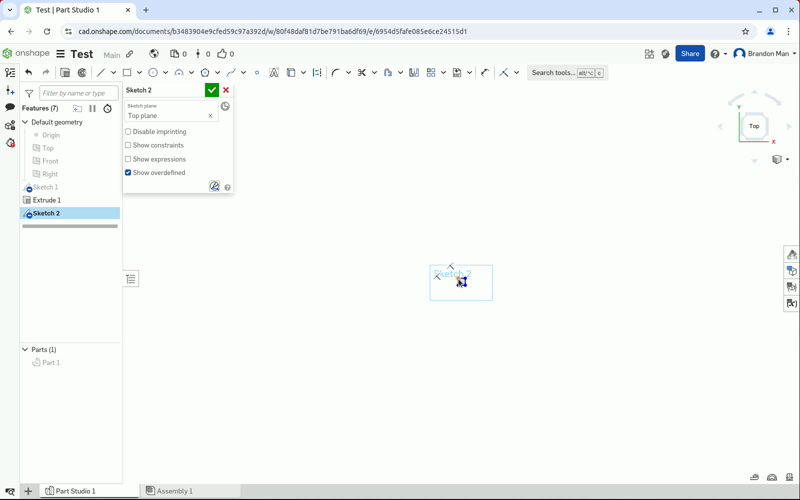
scroll(6)
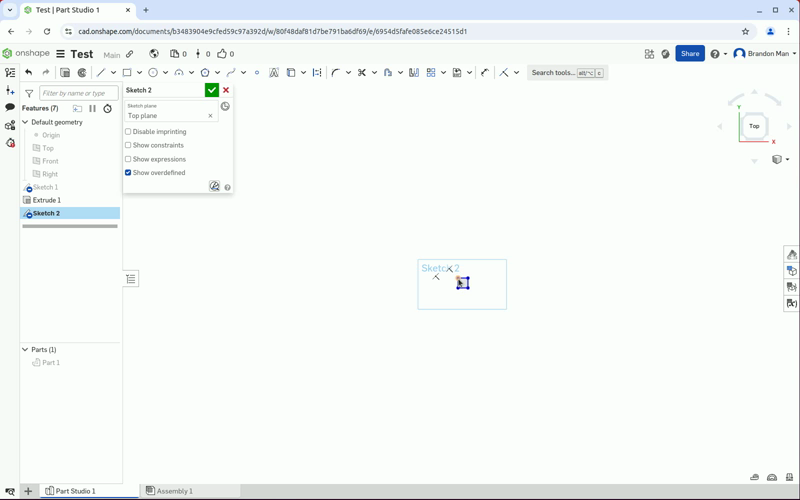
scroll(6)
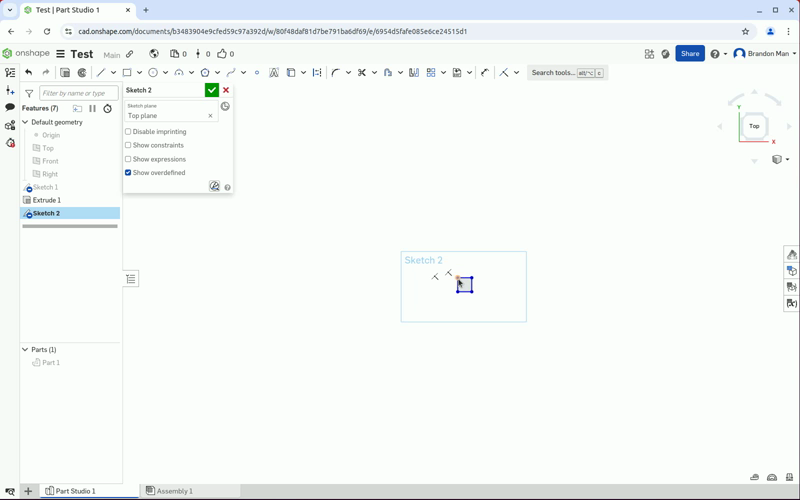
scroll(6)
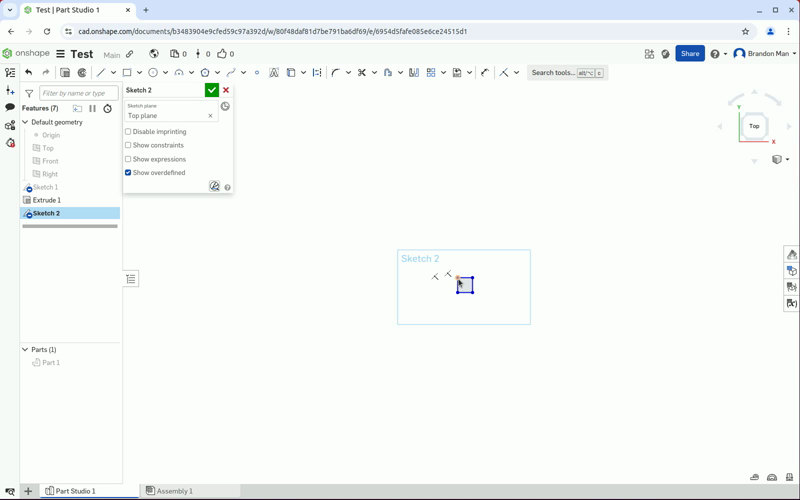
scroll(6)
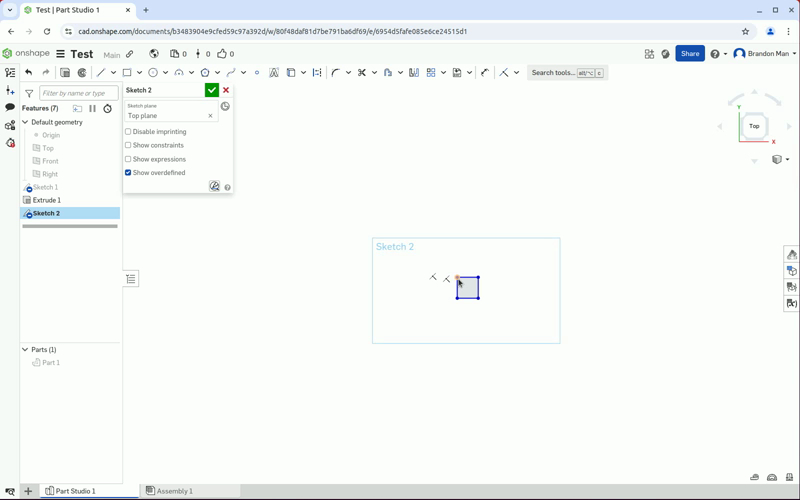
scroll(6)
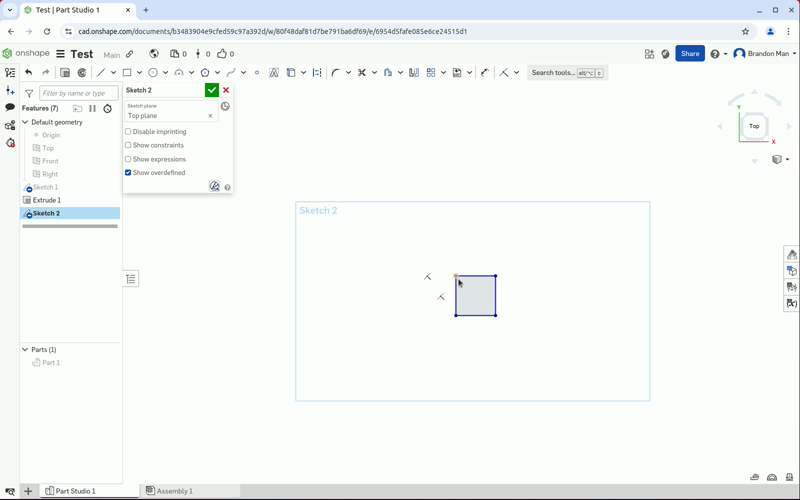
scroll(6)
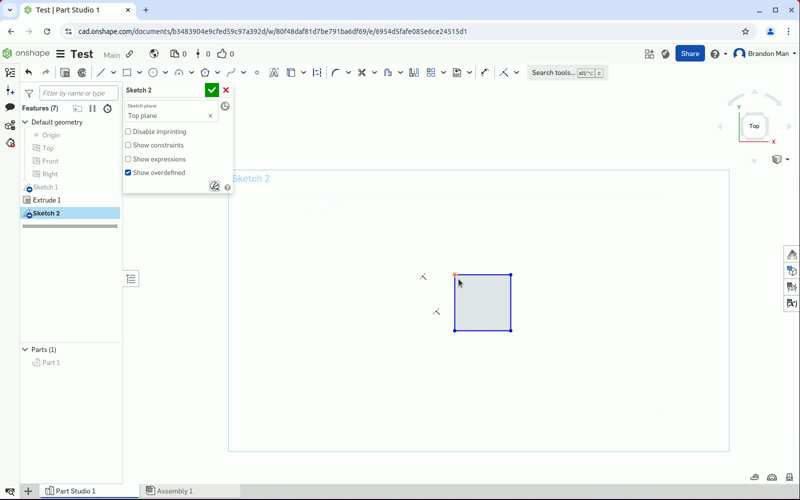
scroll(6)
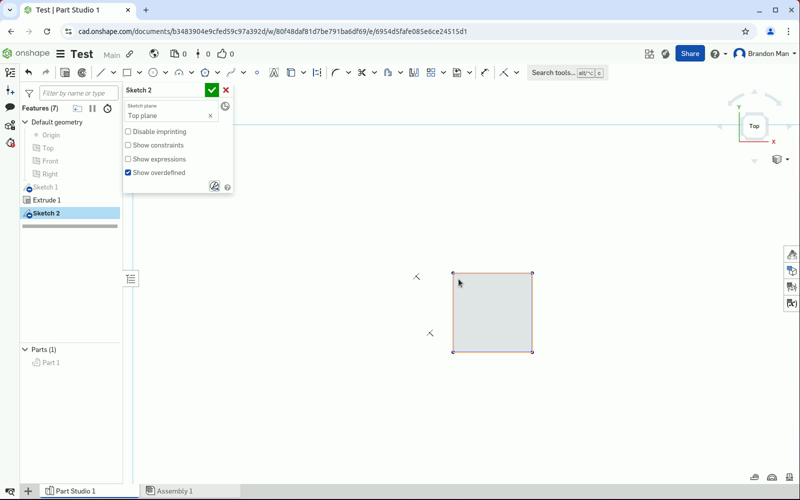
click(458, 278)
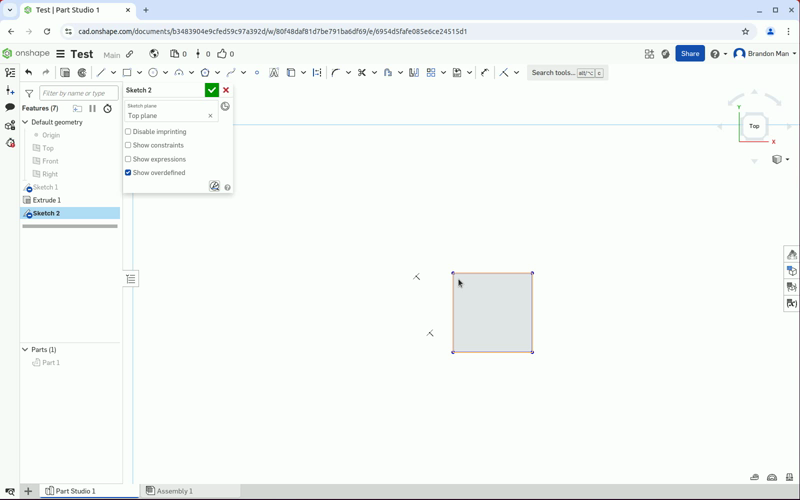
scroll(-6)
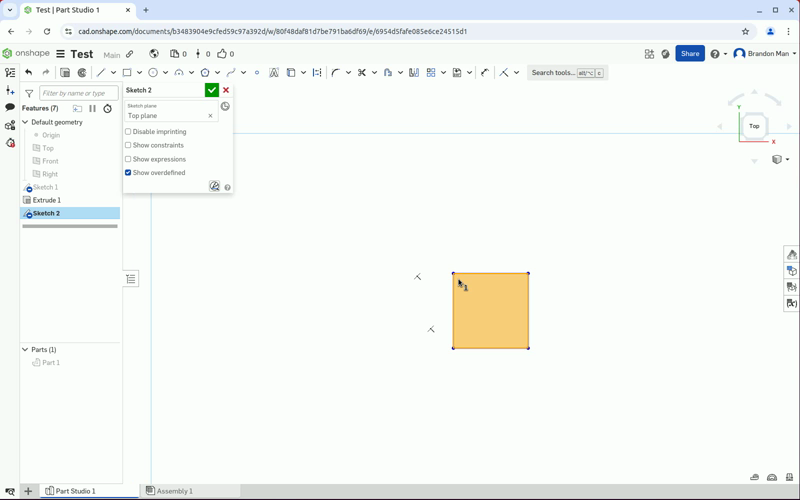
scroll(-6)
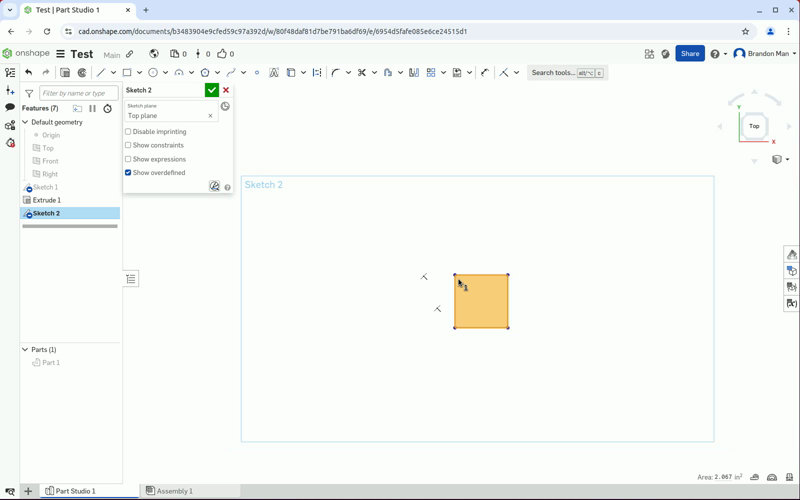
scroll(-6)
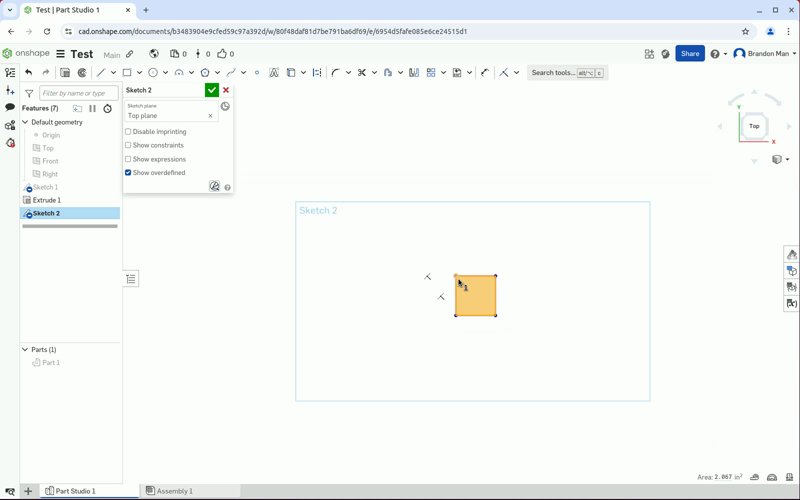
scroll(-6)
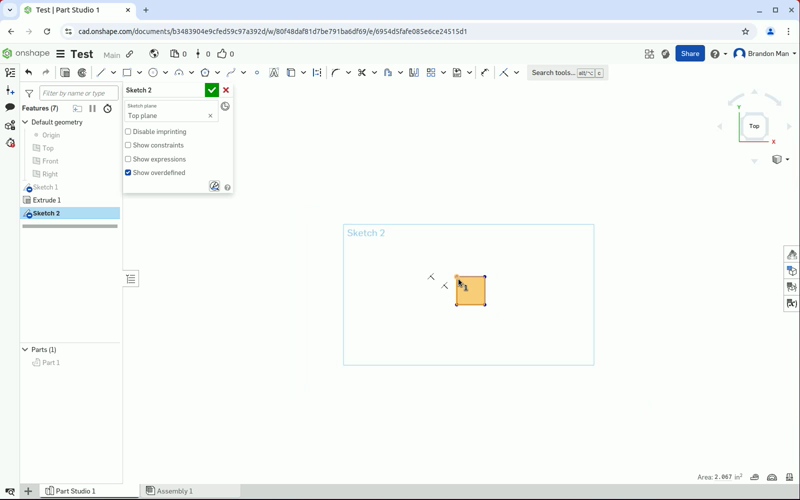
scroll(-6)
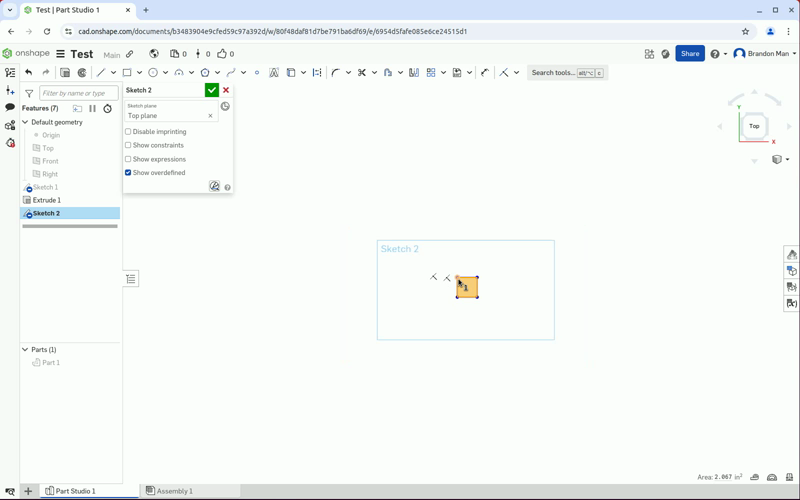
scroll(-6)
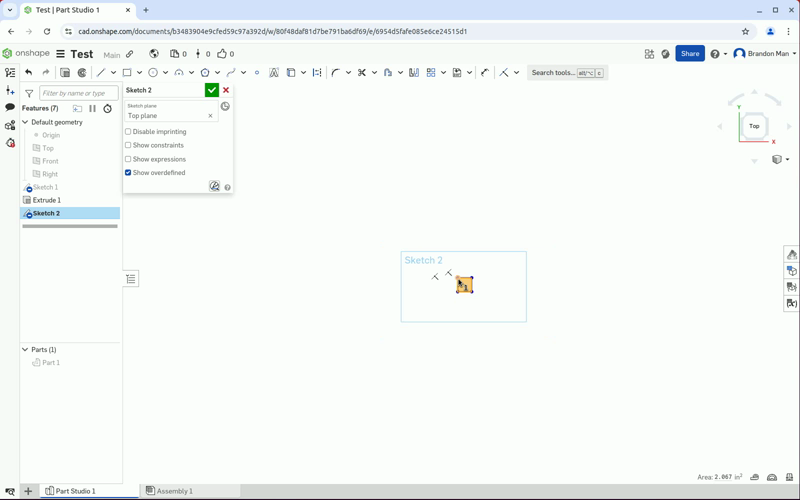
scroll(-6)
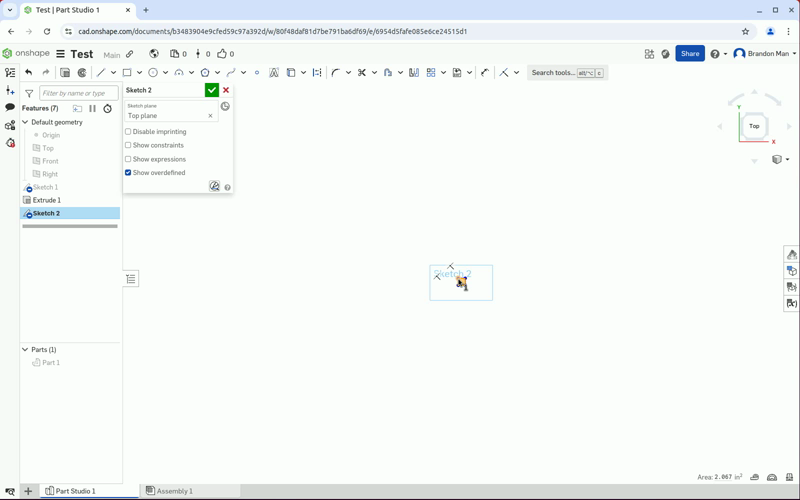
mouse_move(73, 352)
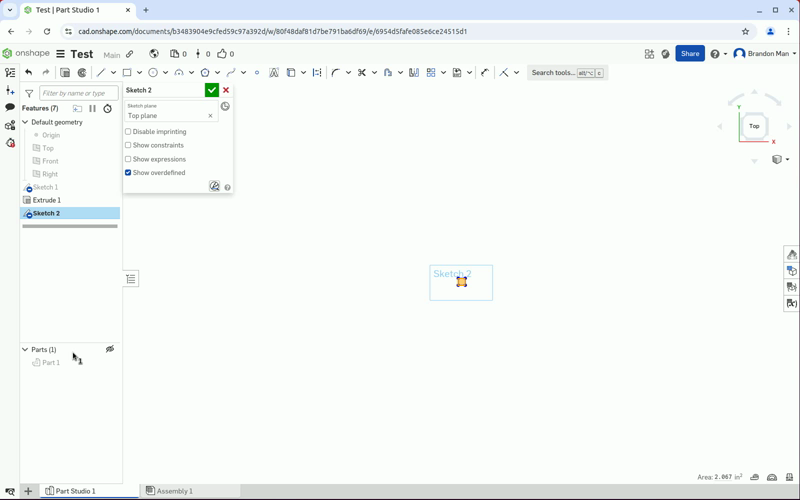
key(shift+y)
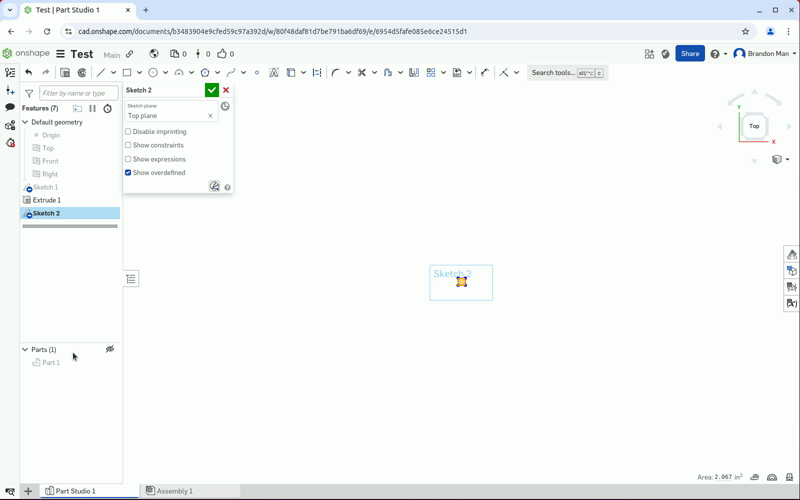
key(shift+e)
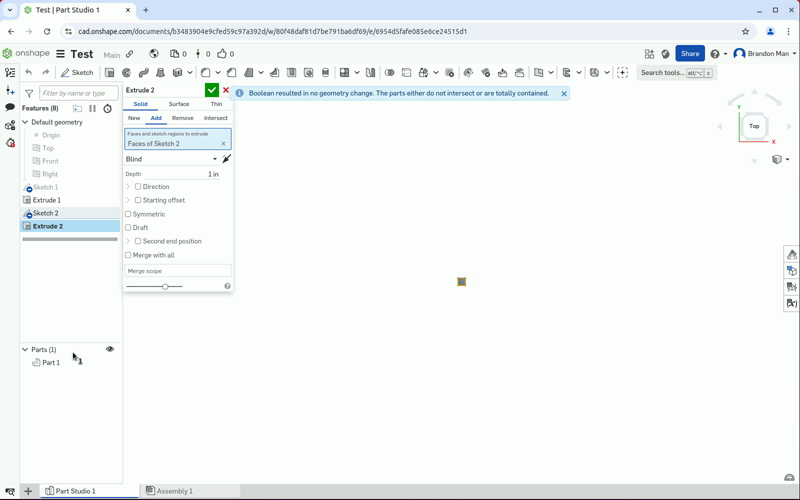
mouse_move(143, 106)
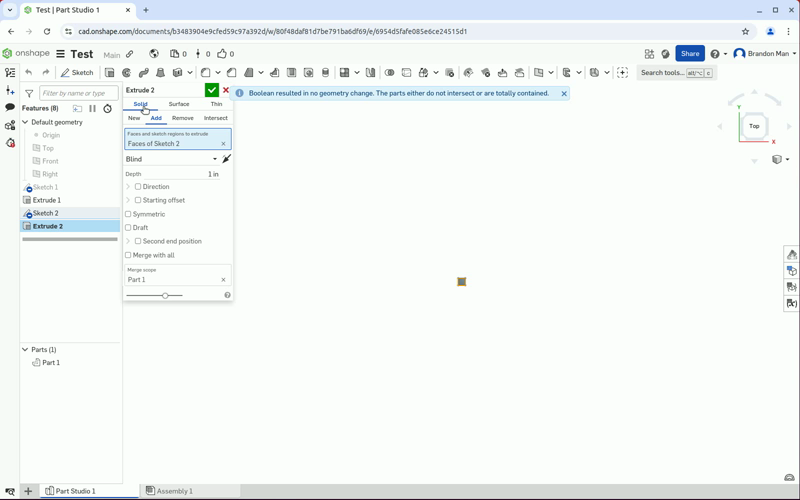
click(143, 106)
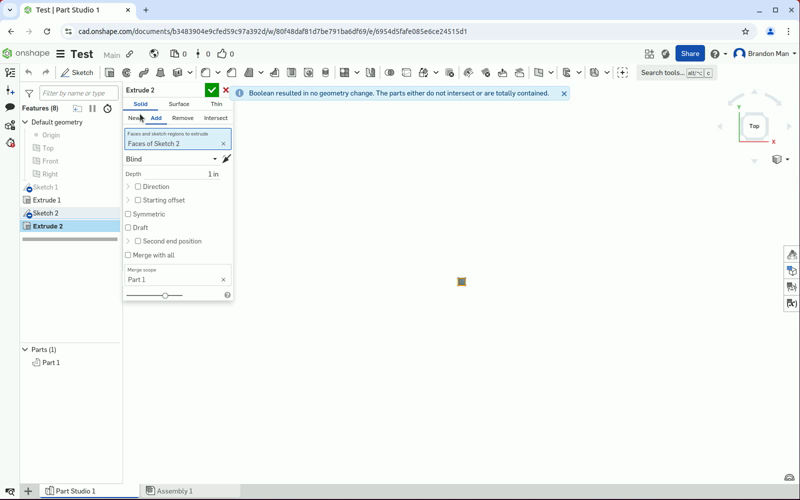
mouse_move(137, 120)
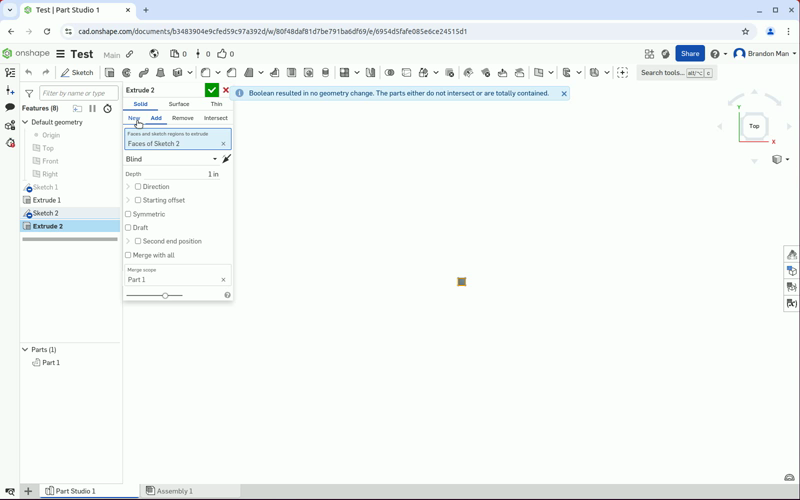
click(137, 120)
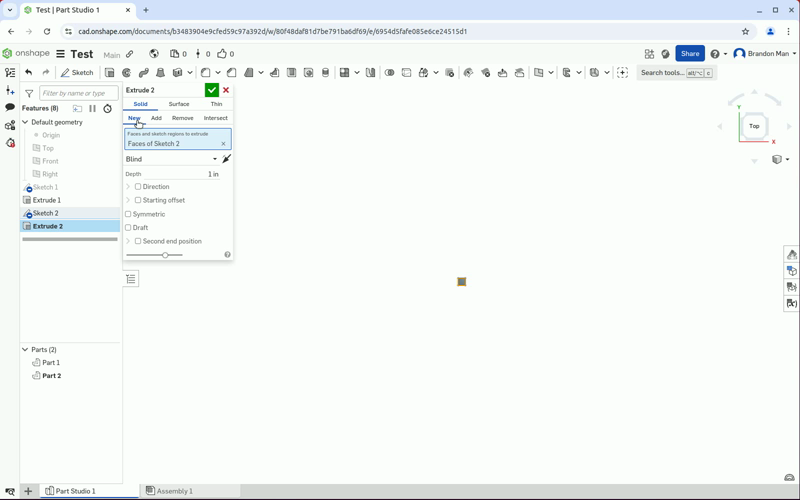
key(tab, 4)
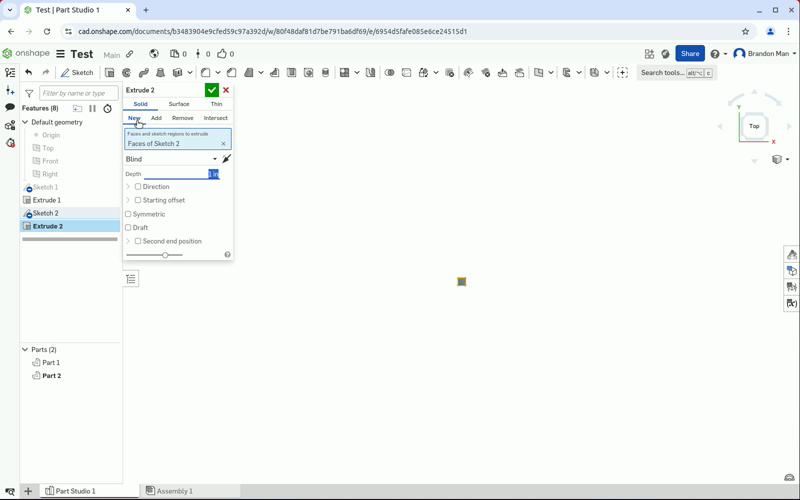
text(16.128)
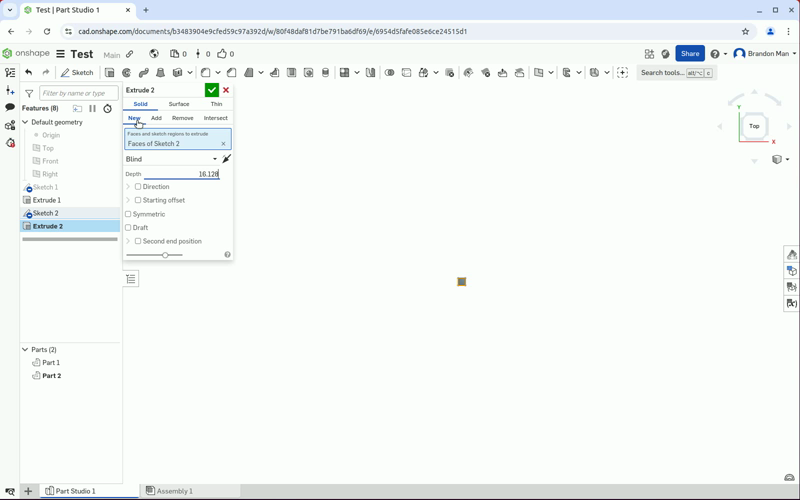
key(enter)
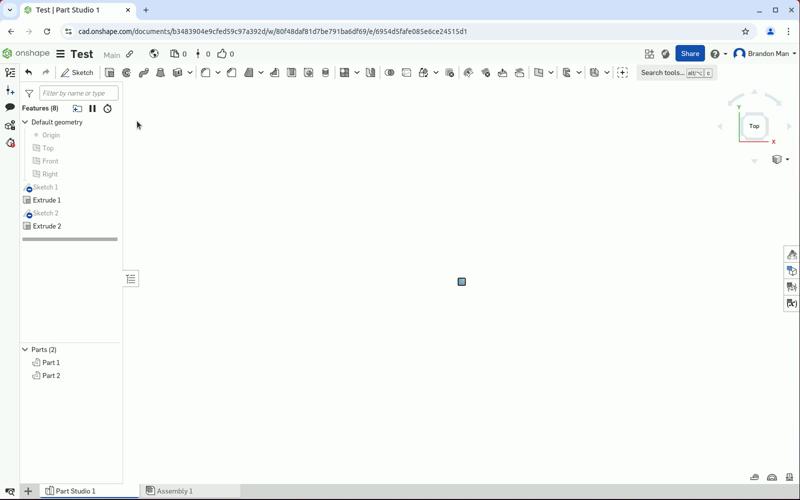
key(shift+h)
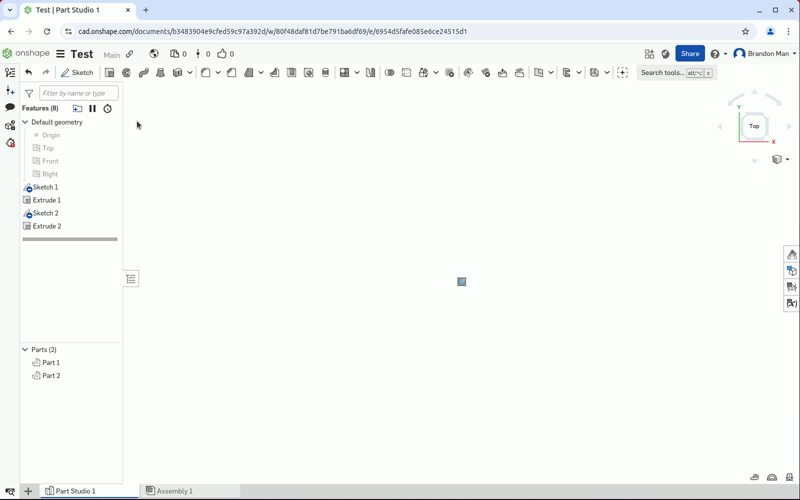
key(shift+h)
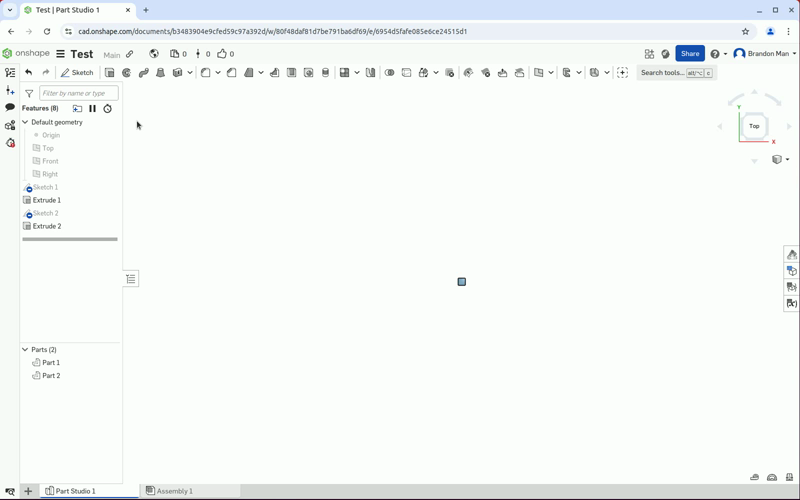
mouse_move(73, 189)
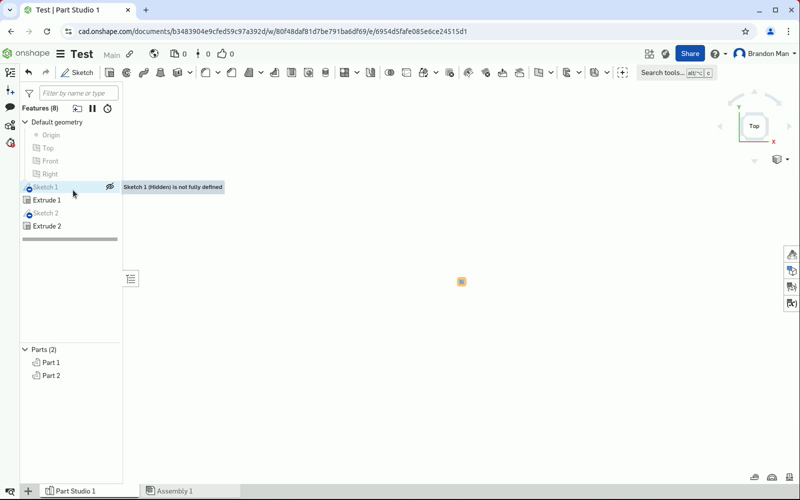
click(73, 189)
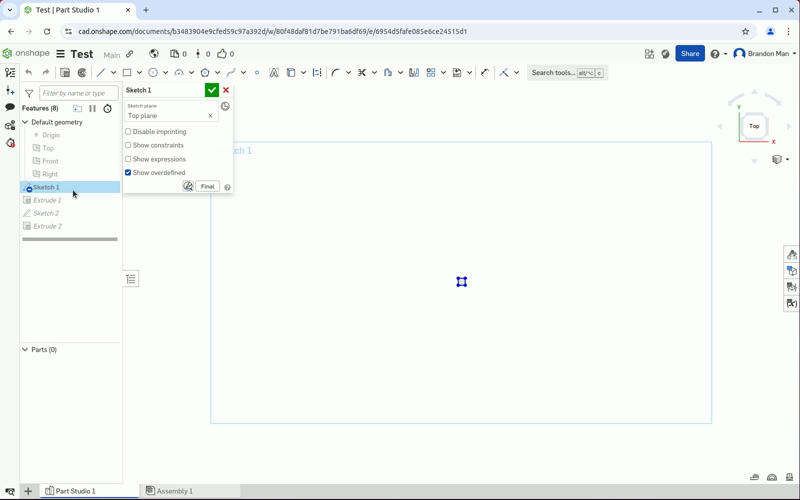
mouse_move(229, 92)
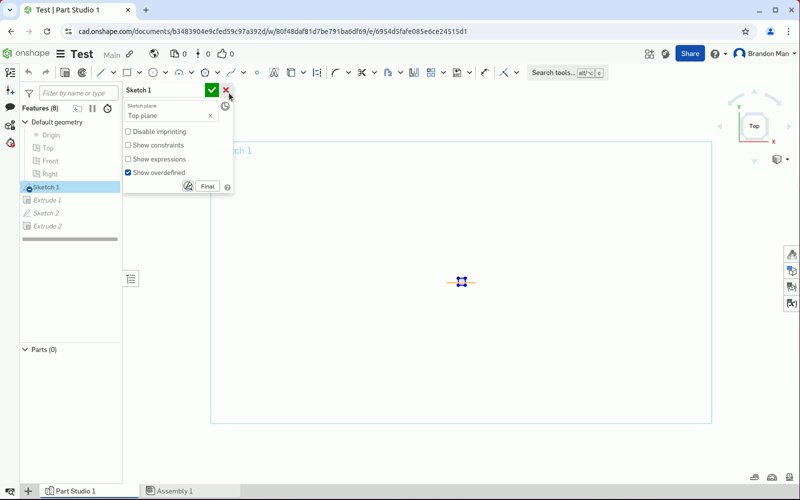
click(229, 92)
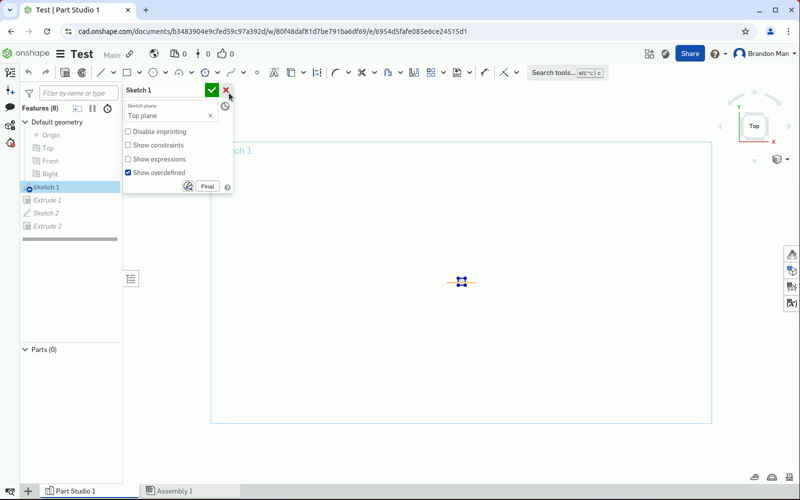
key(shift+s)
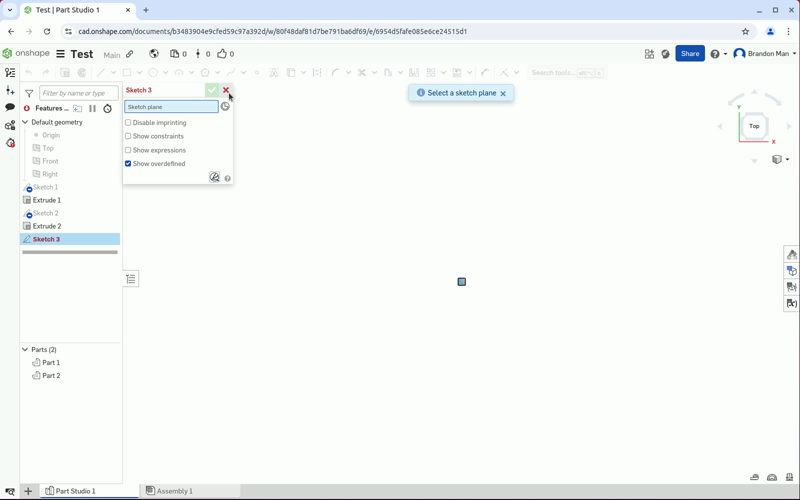
mouse_move(73, 150)
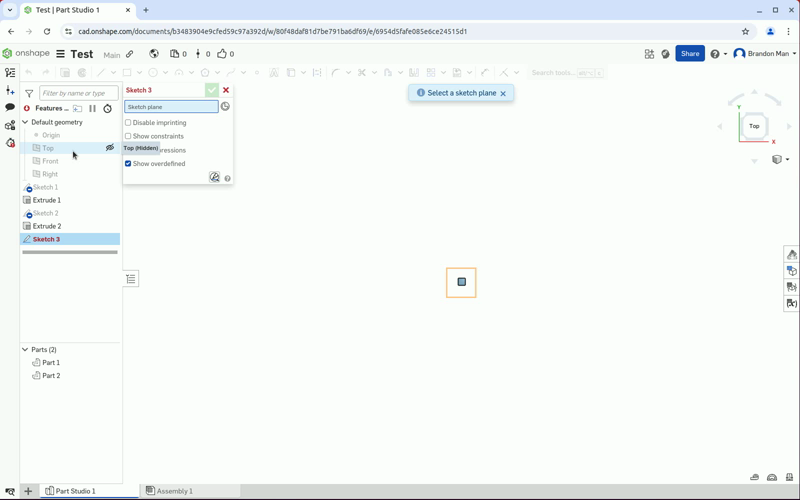
click(73, 150)
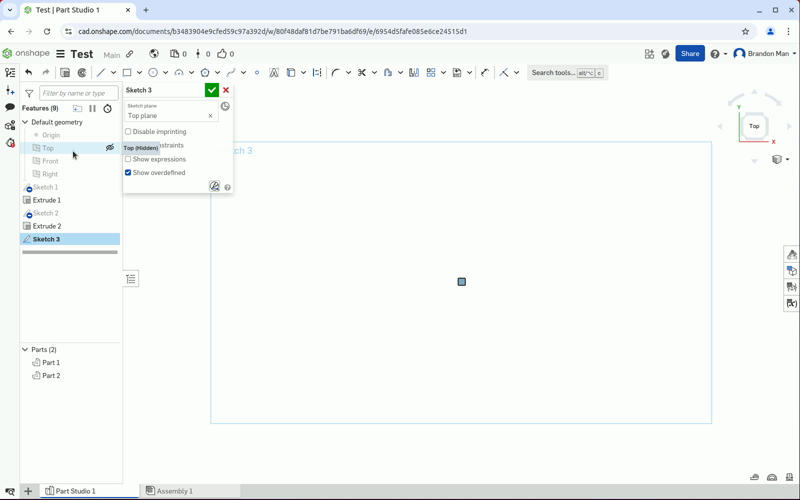
mouse_move(73, 352)
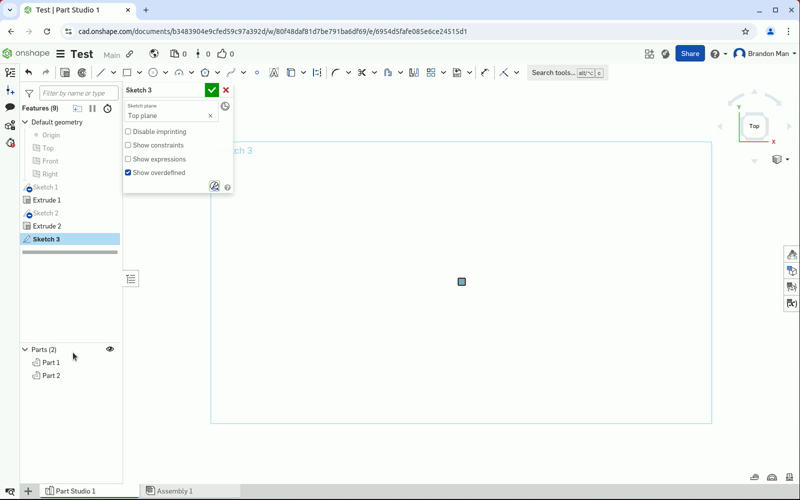
key(y)
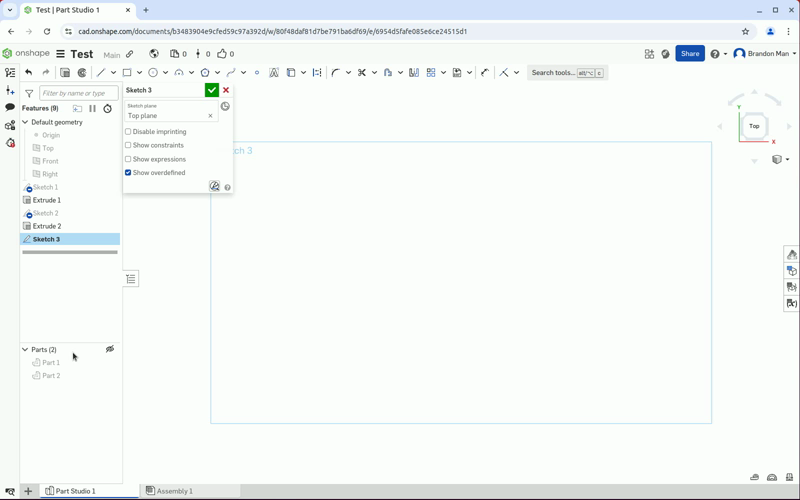
key(l)
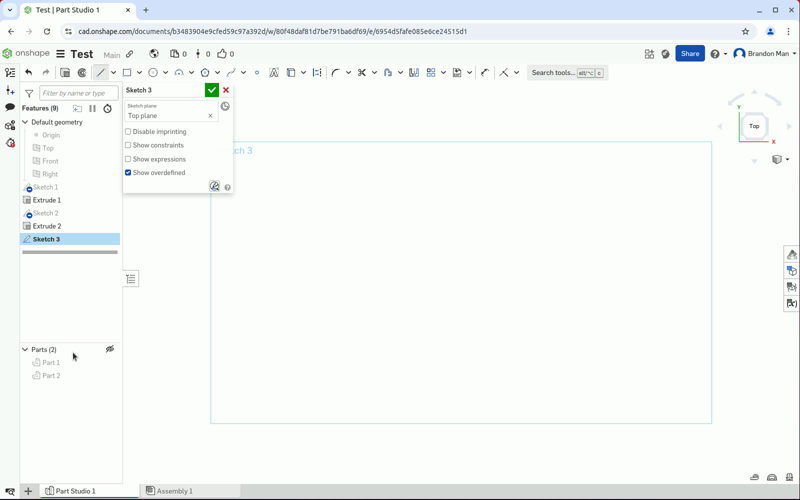
key_down(shift)
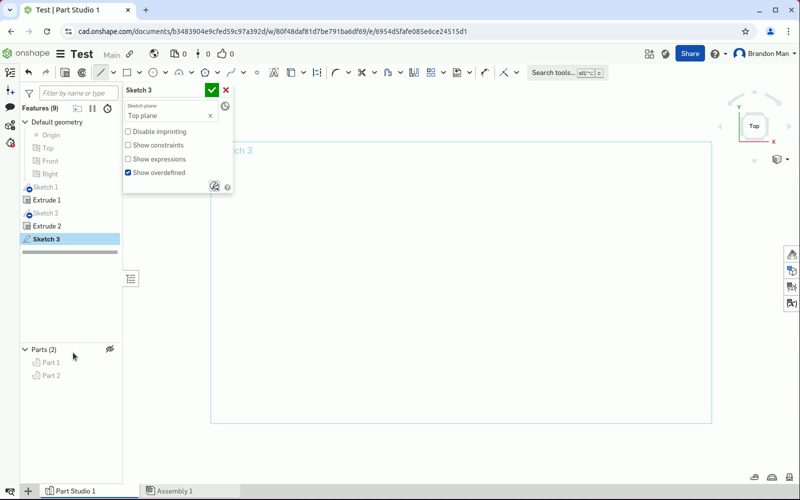
mouse_move(417, 294)
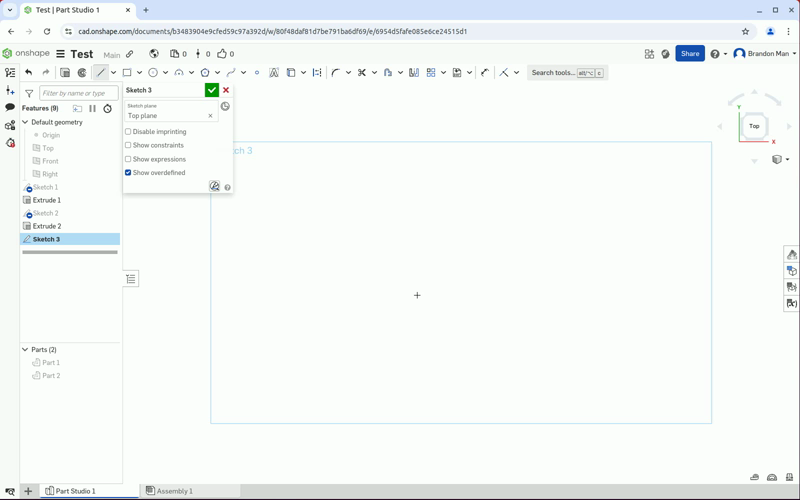
click(417, 294)
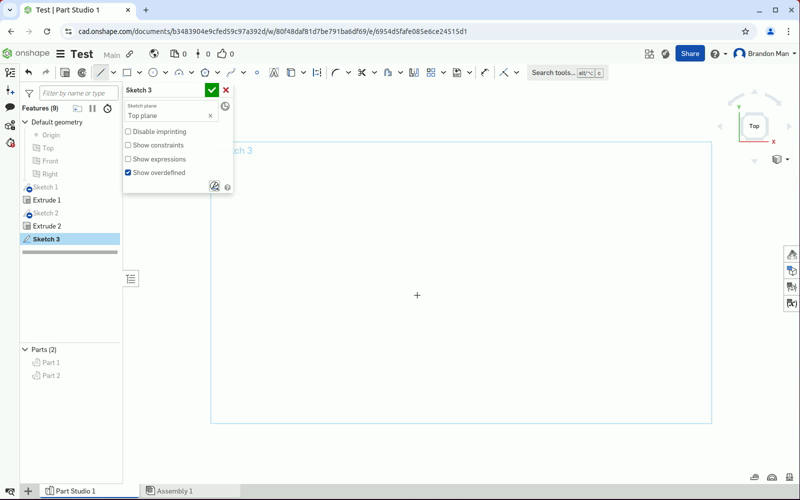
key_up(shift)
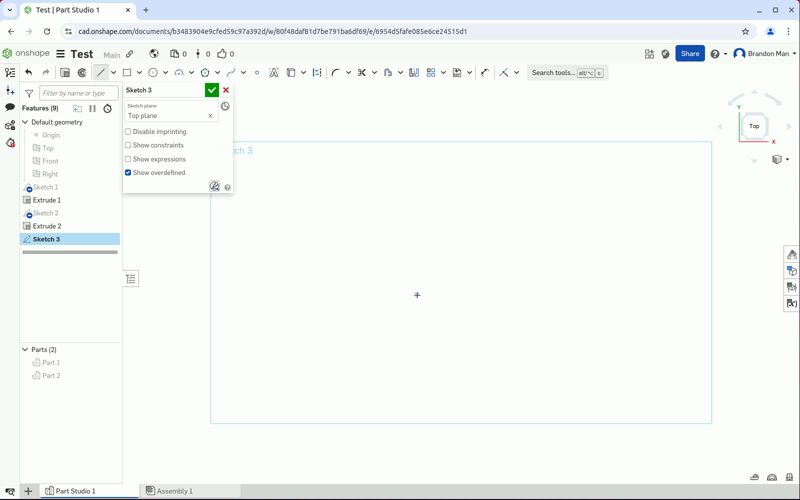
key_down(shift)
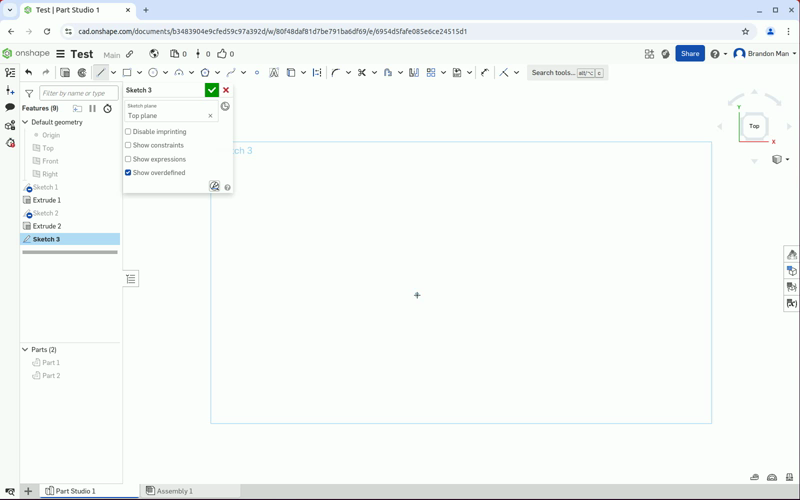
mouse_move(447, 294)
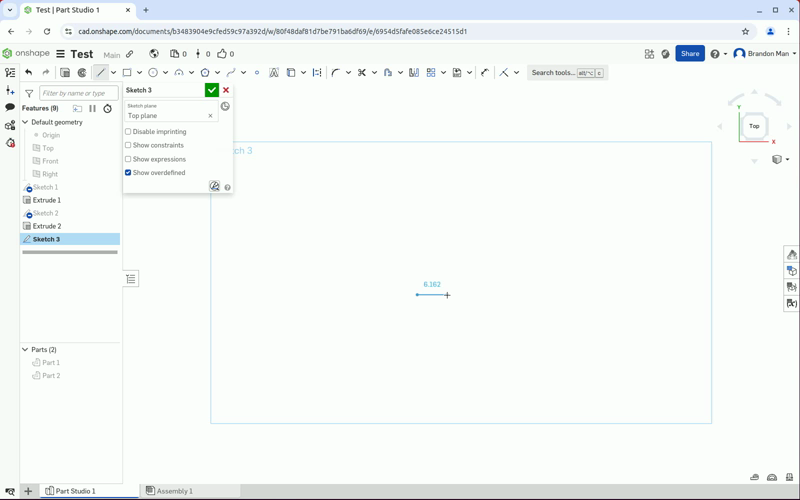
mouse_move(462, 294)
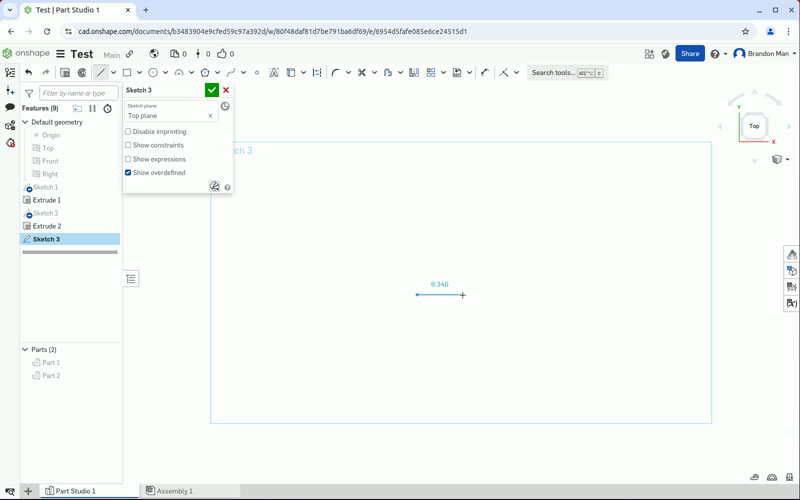
click(462, 294)
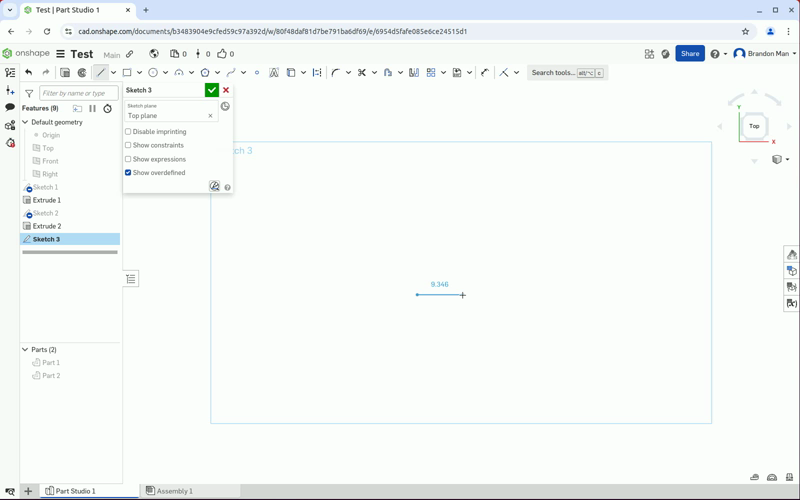
key_up(shift)
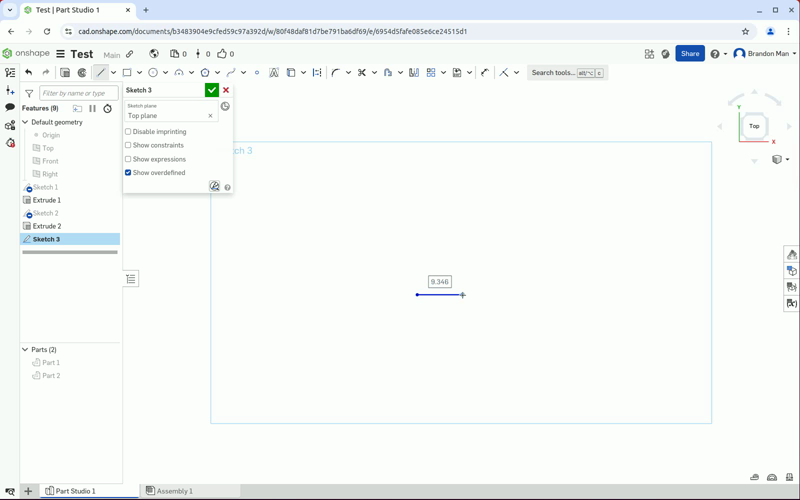
key_down(shift)
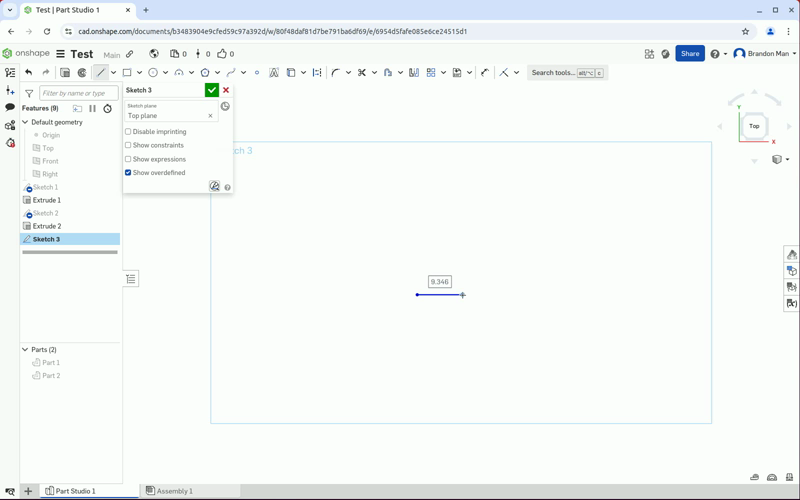
mouse_move(492, 294)
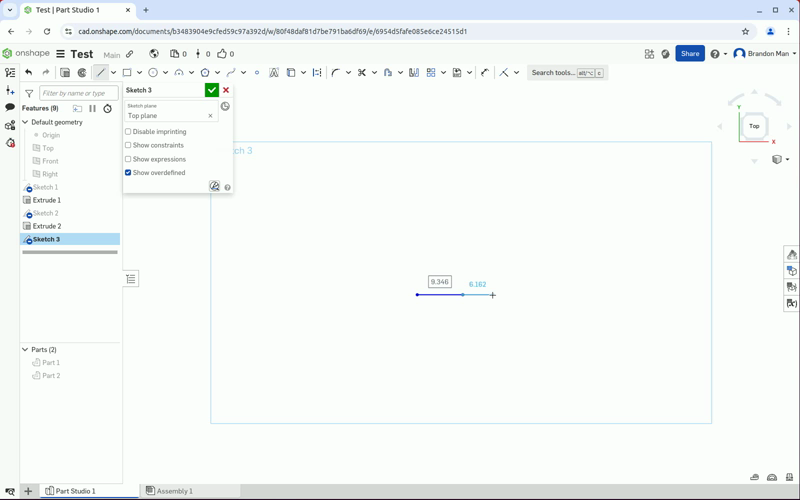
mouse_move(462, 249)
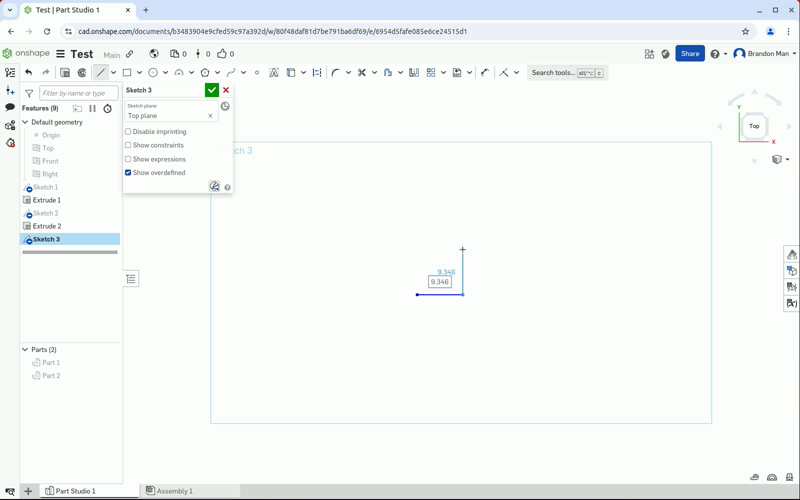
click(462, 249)
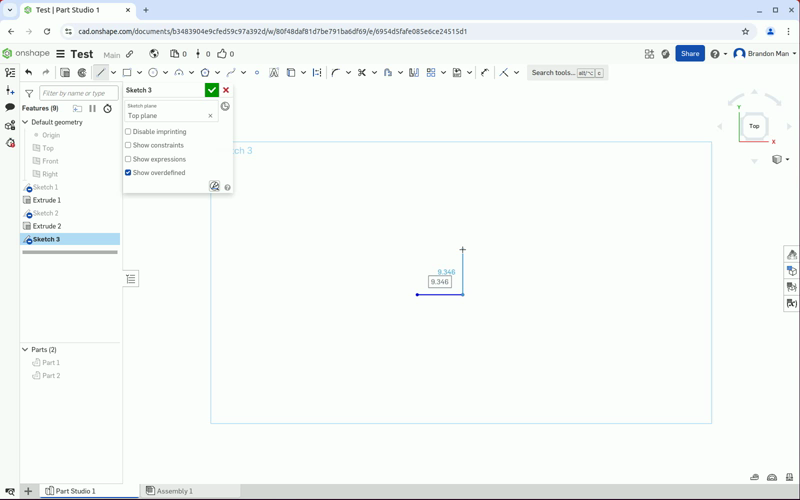
key_up(shift)
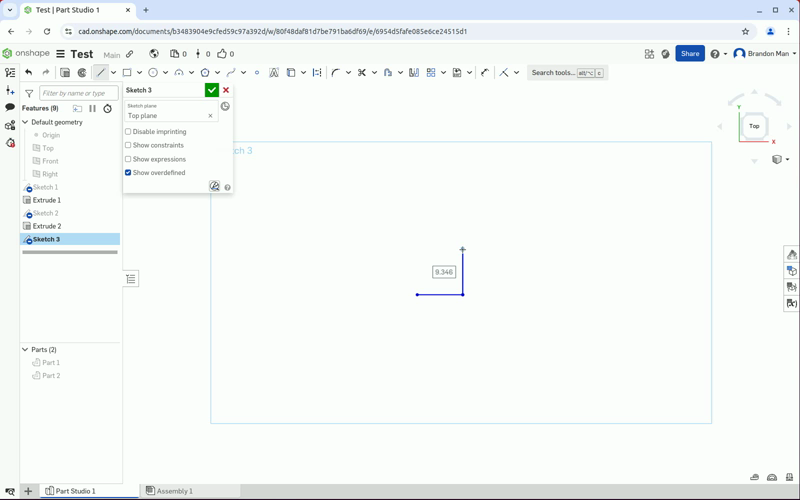
key_down(shift)
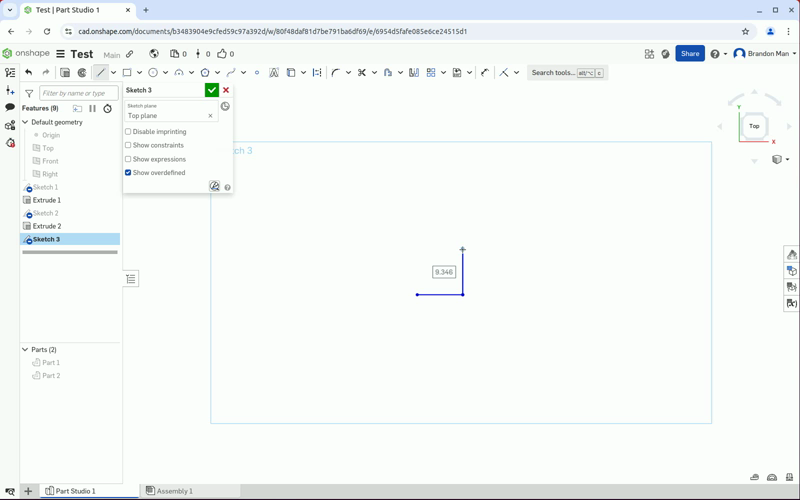
mouse_move(492, 249)
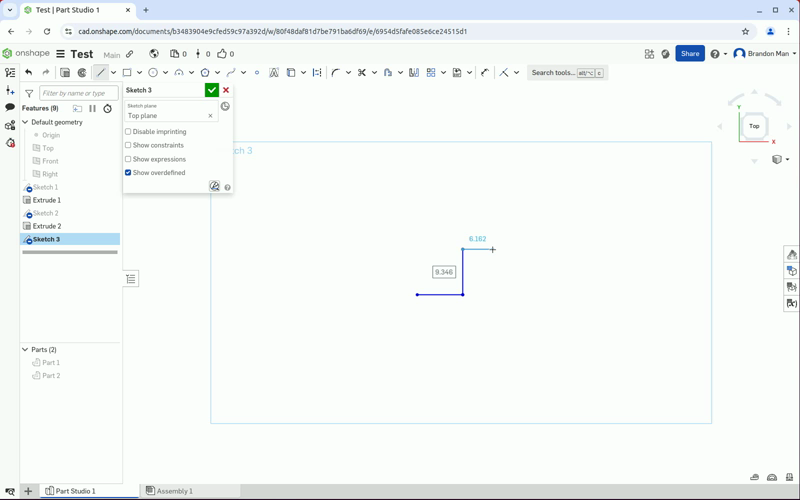
mouse_move(417, 249)
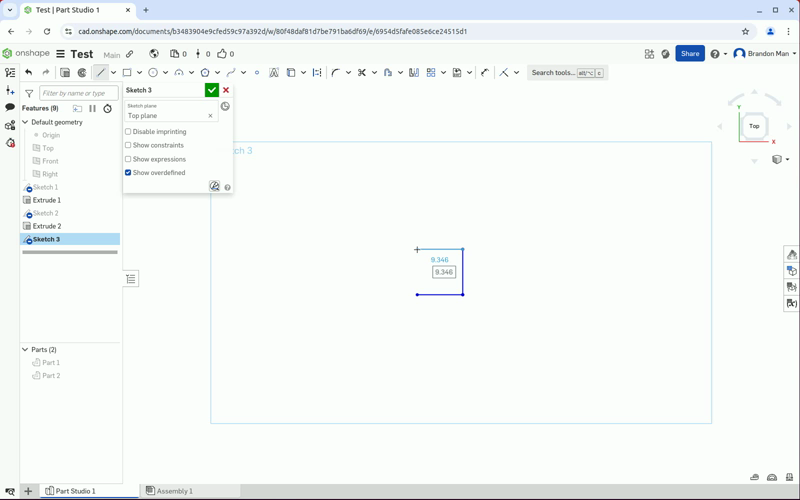
click(417, 249)
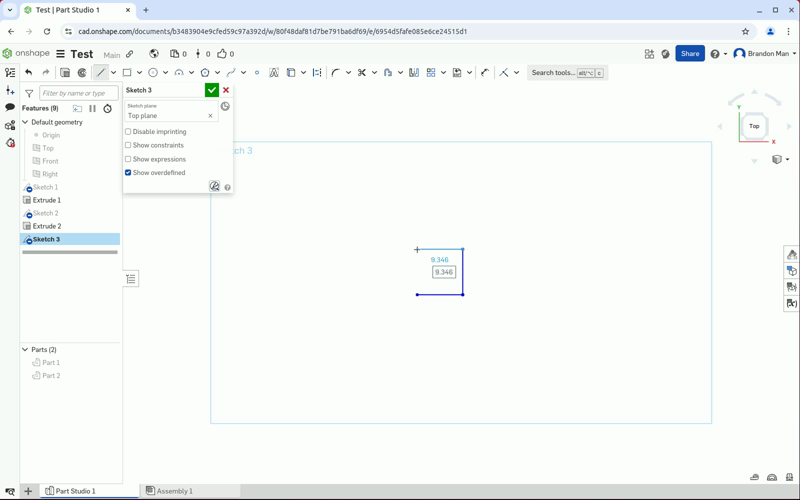
key_up(shift)
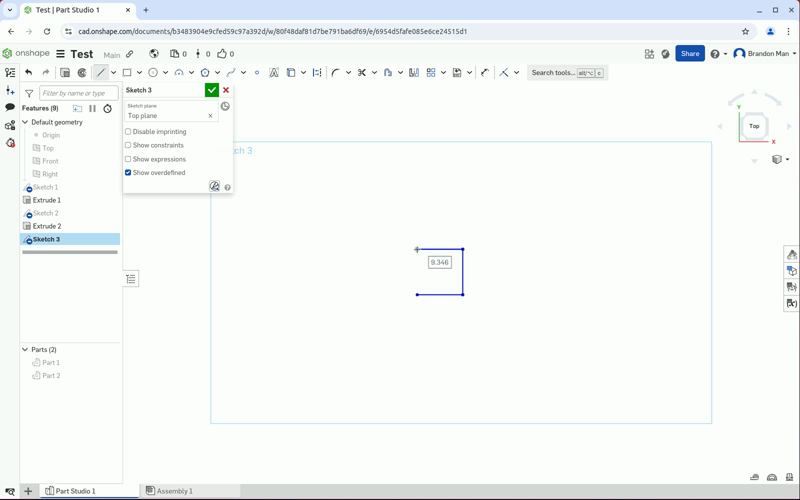
mouse_move(447, 249)
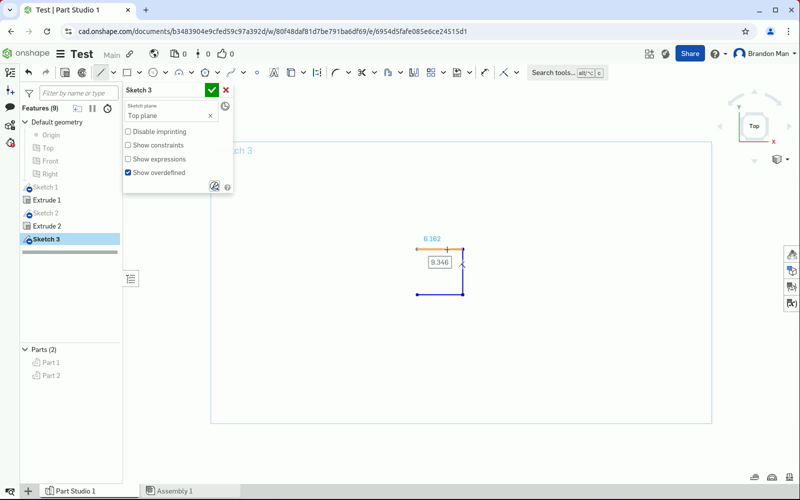
key_down(shift)
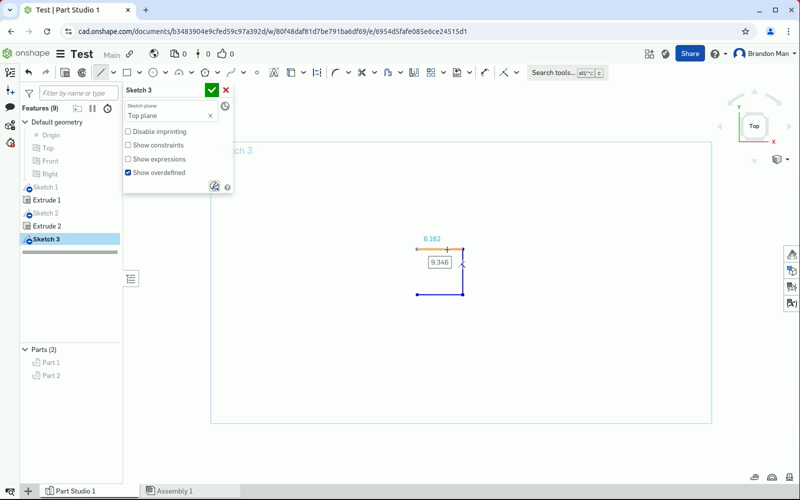
mouse_move(417, 294)
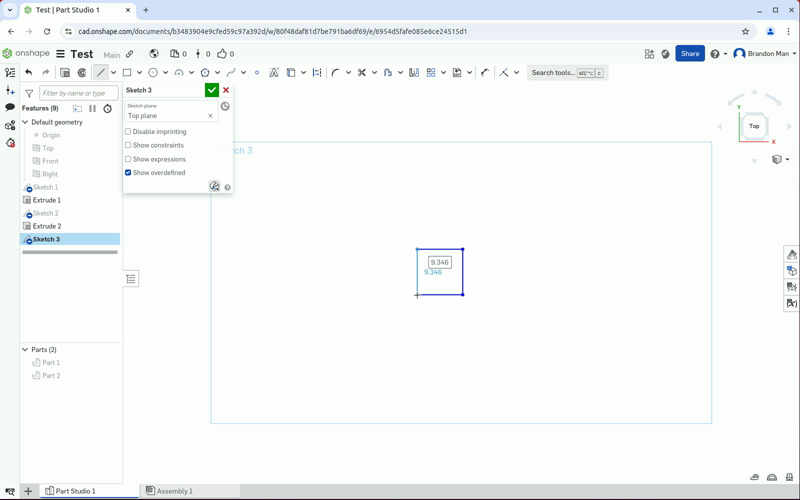
key_up(shift)
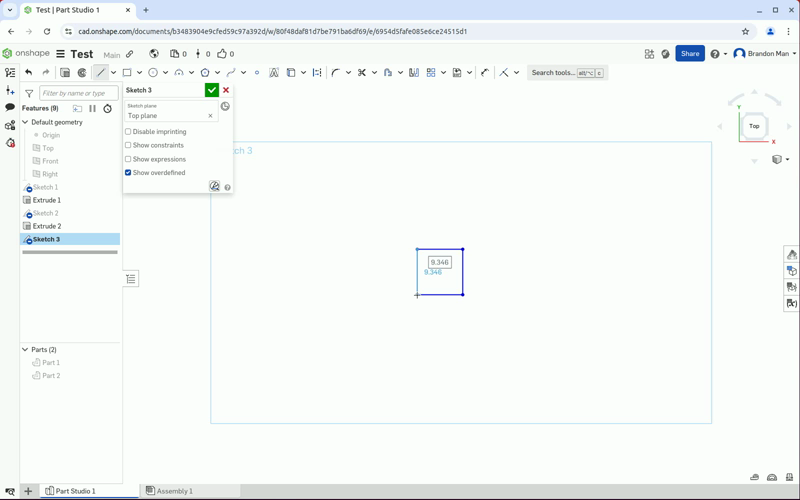
click(417, 294)
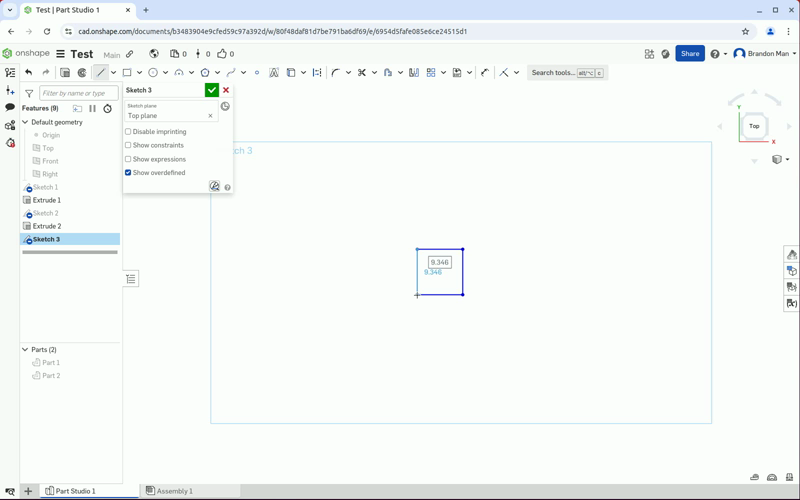
key(esc)
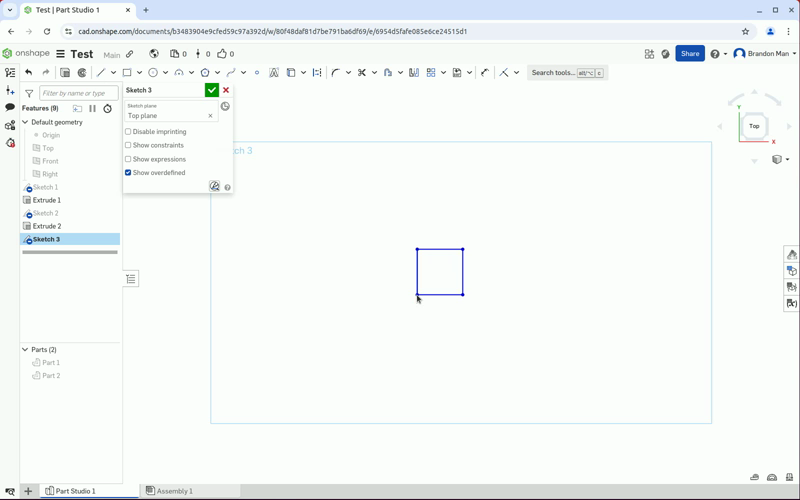
mouse_move(418, 256)
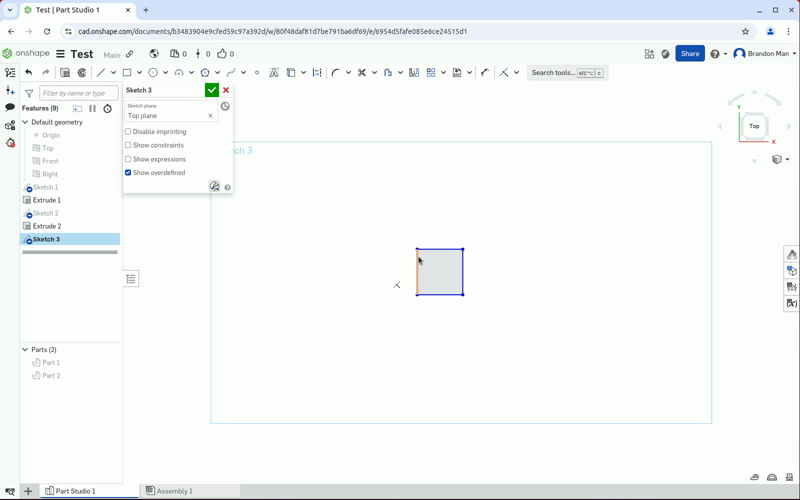
click(418, 256)
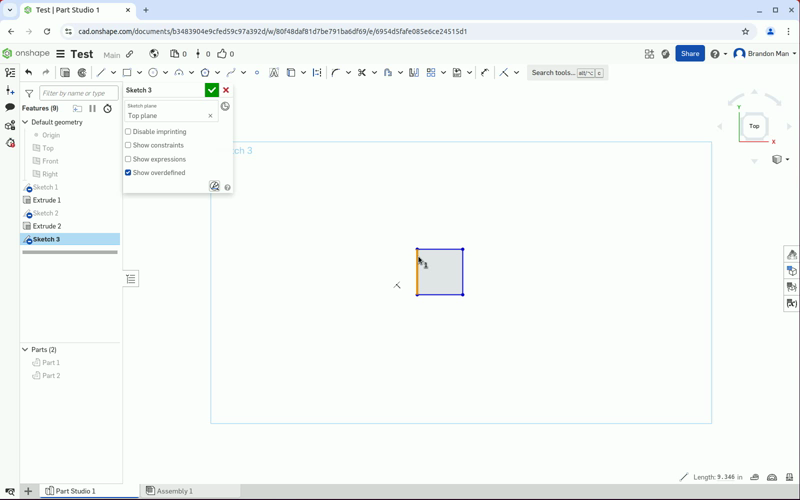
mouse_move(73, 352)
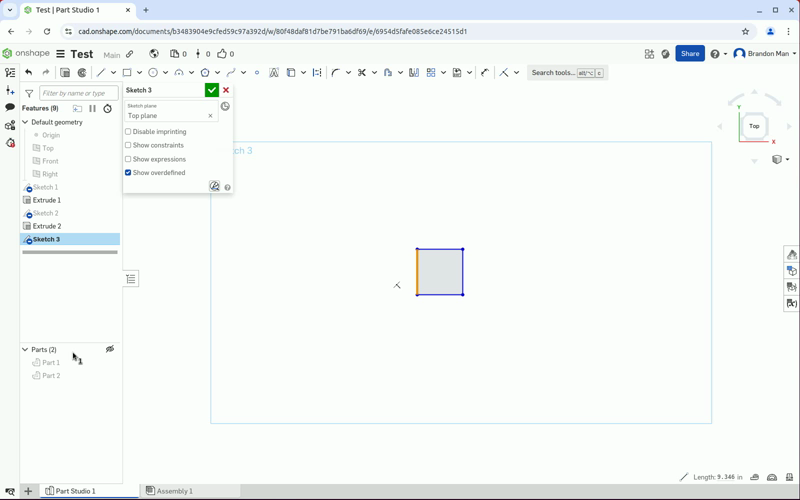
key(shift+y)
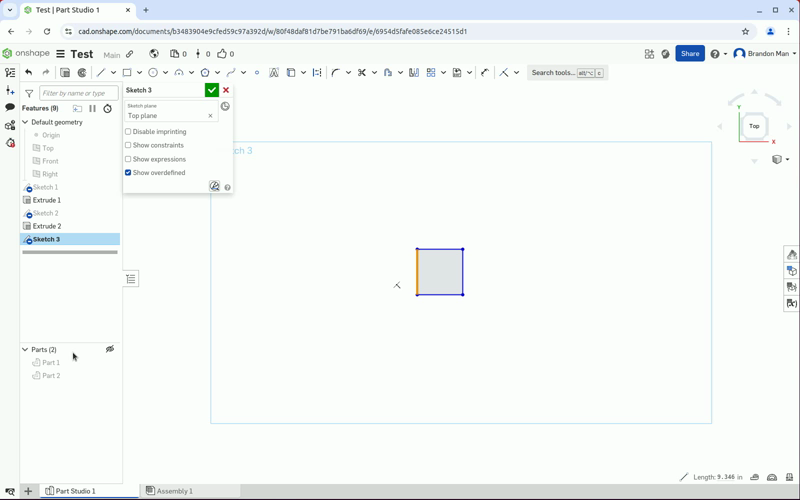
key(shift+e)
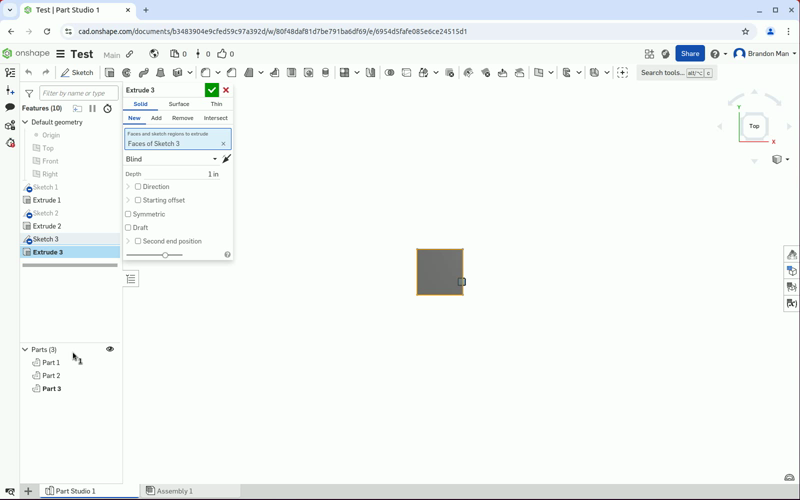
mouse_move(143, 106)
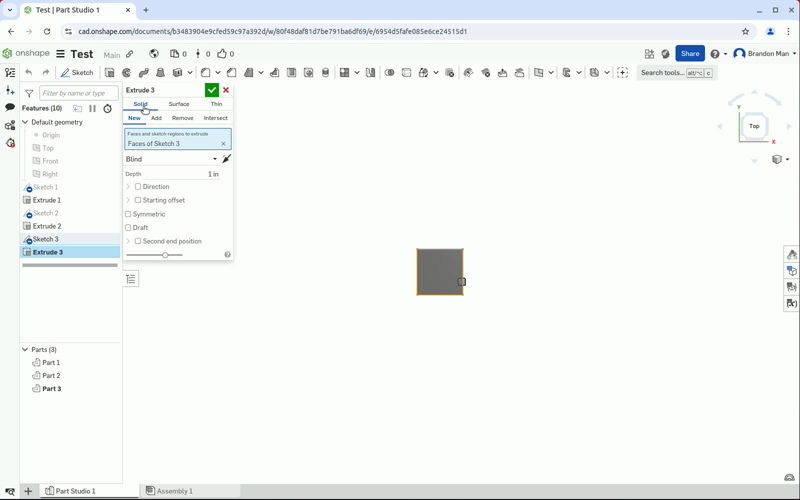
click(143, 106)
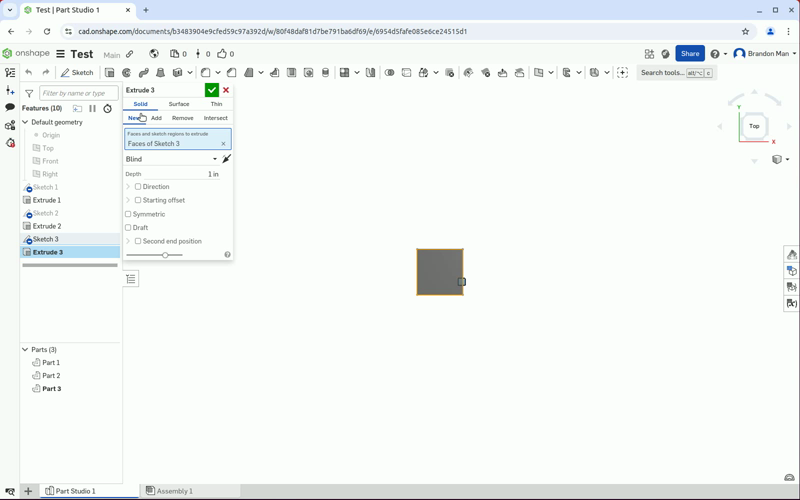
mouse_move(137, 120)
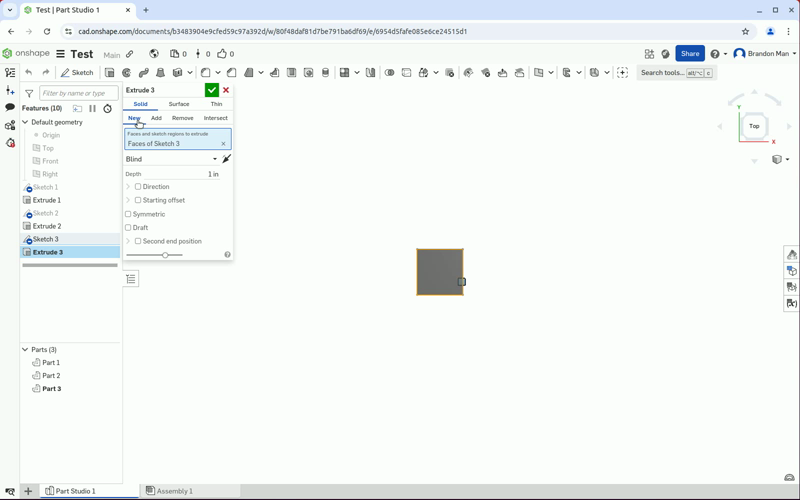
click(137, 120)
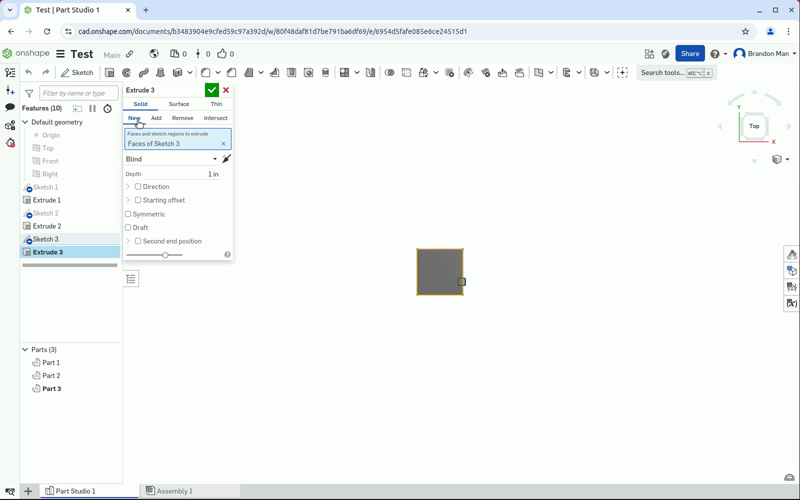
key(tab, 4)
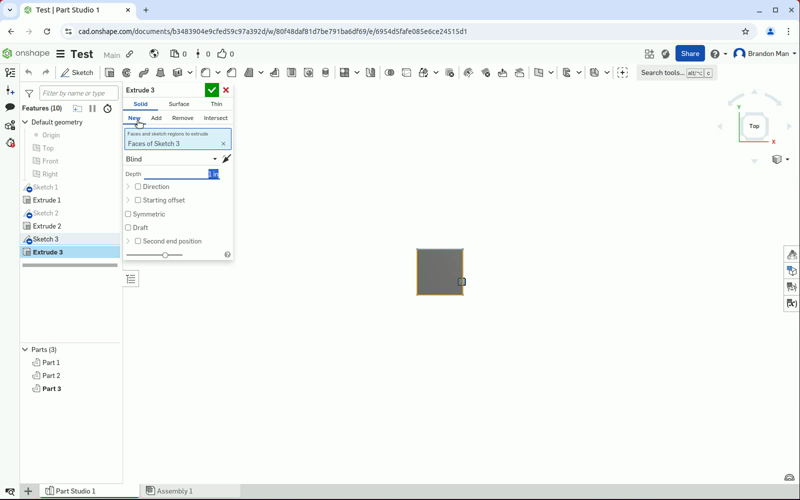
text(0.241)
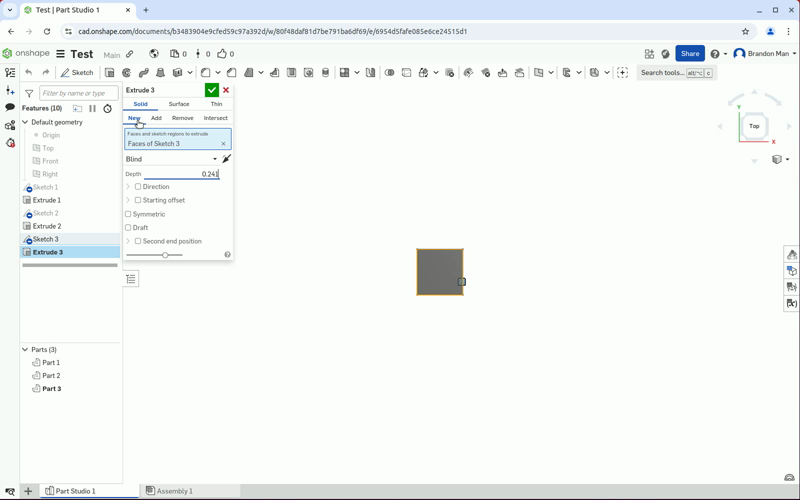
key(enter)
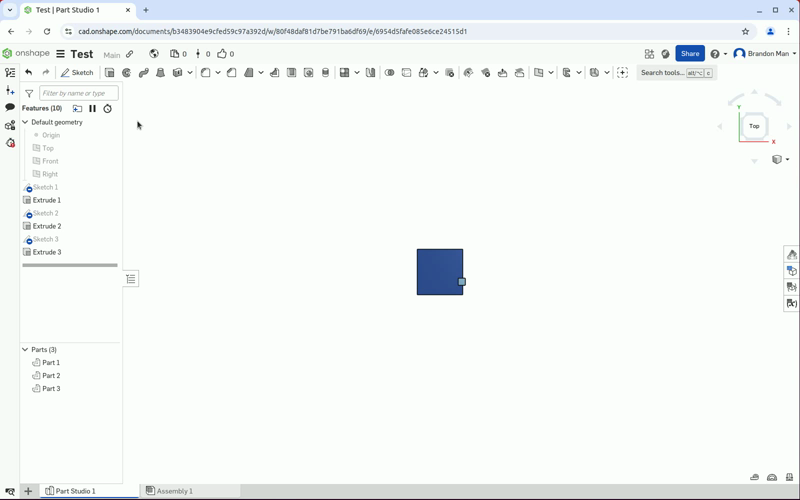
key(shift+h)
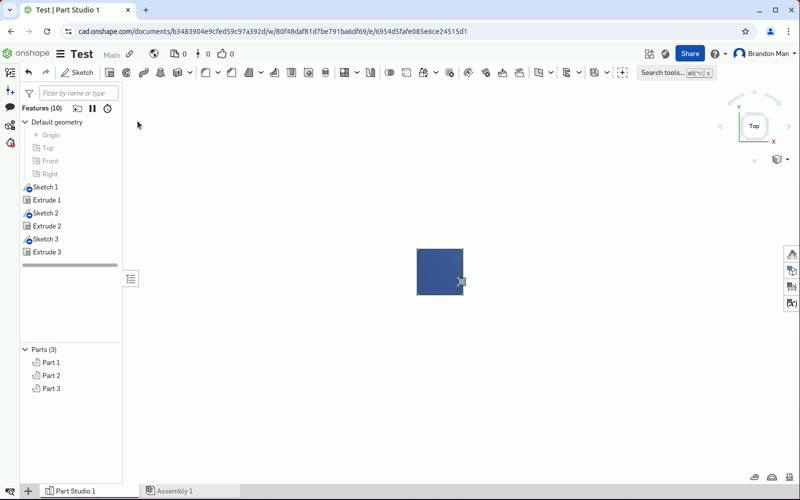
key(shift+h)
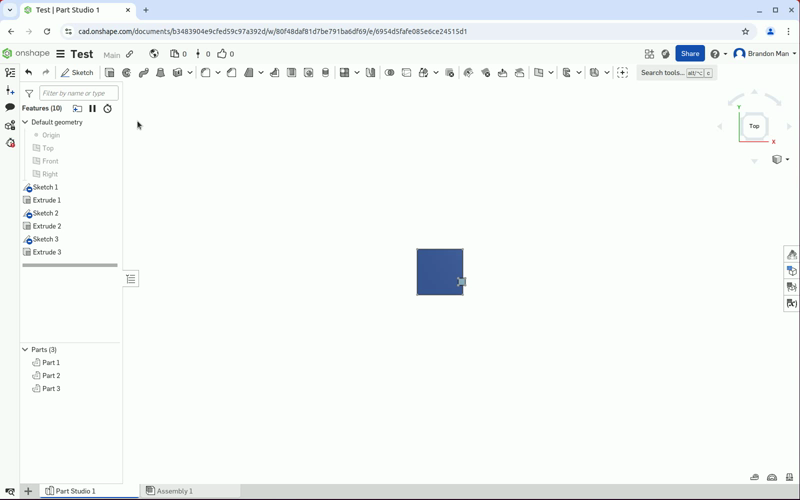
key(shift+7)
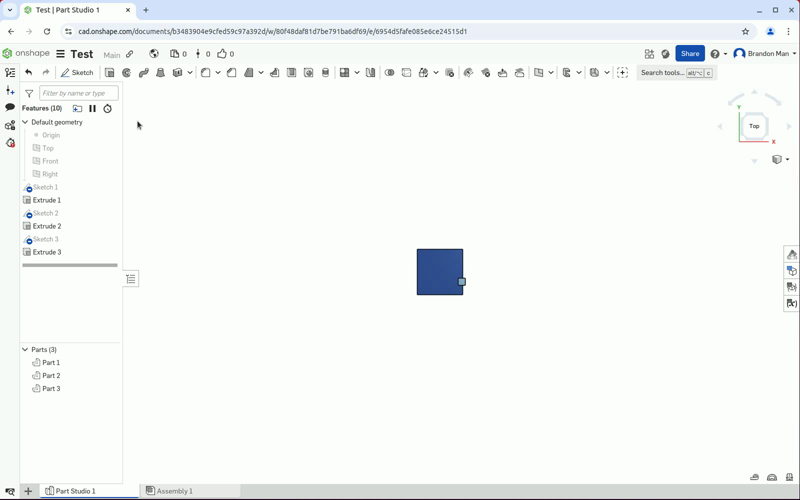
key(up, 3)
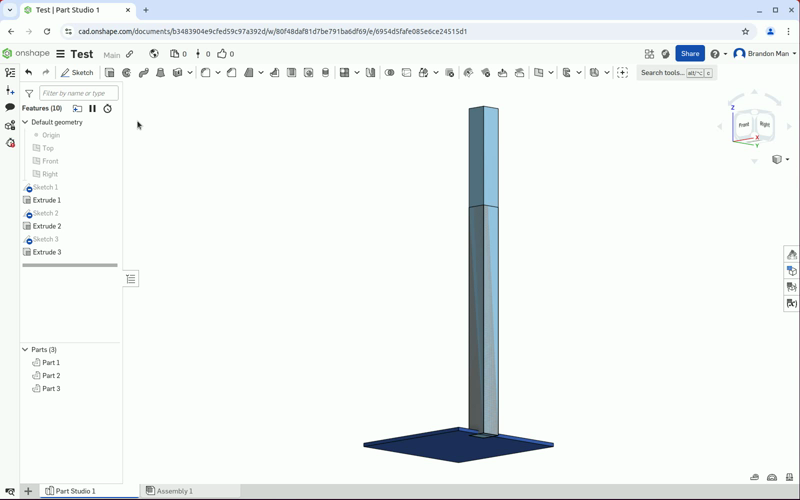
key(left, 3)
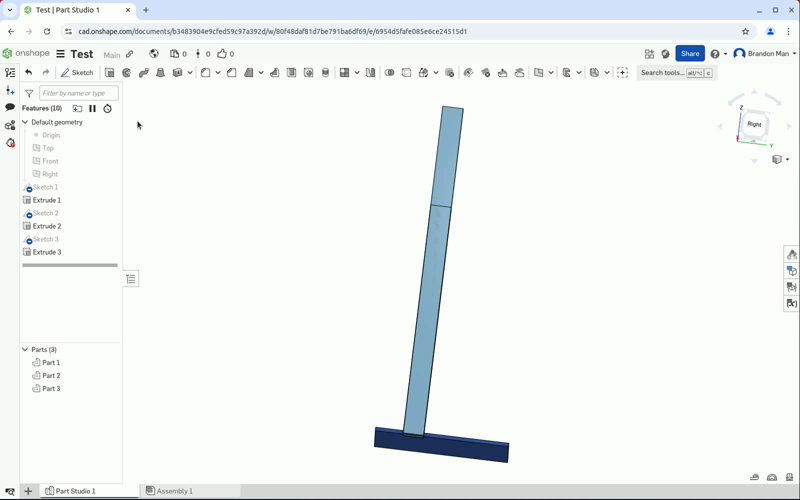
key(right, 3)
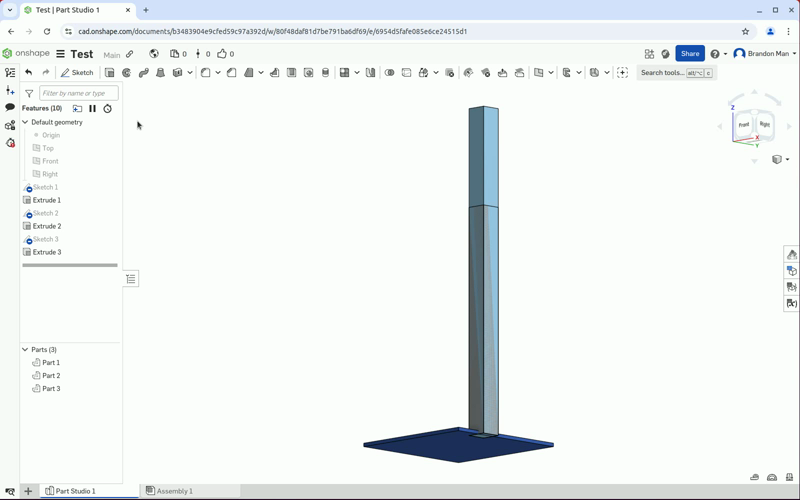
key(down, 3)
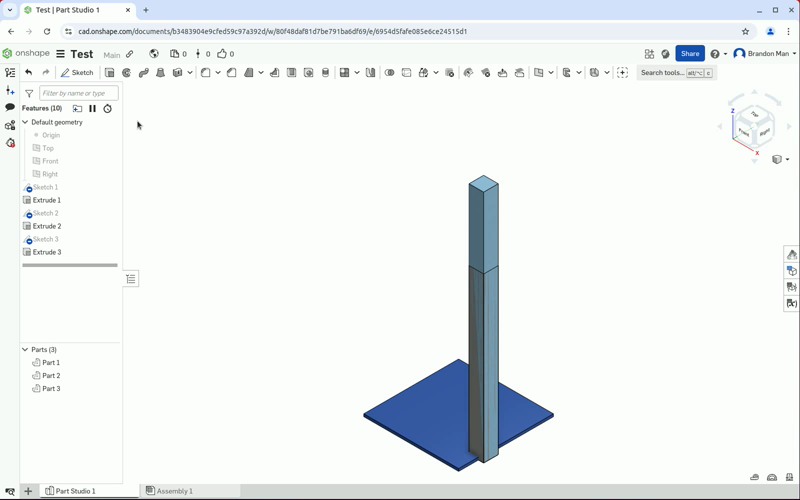
mouse_move(73, 189)
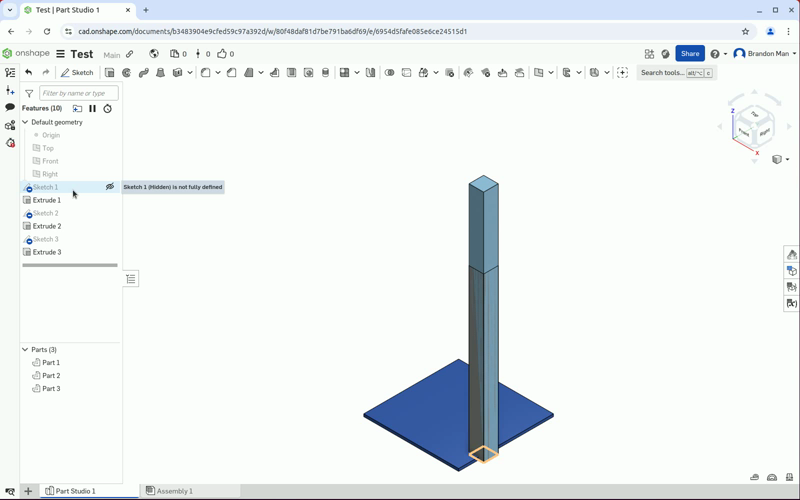
click(73, 189)